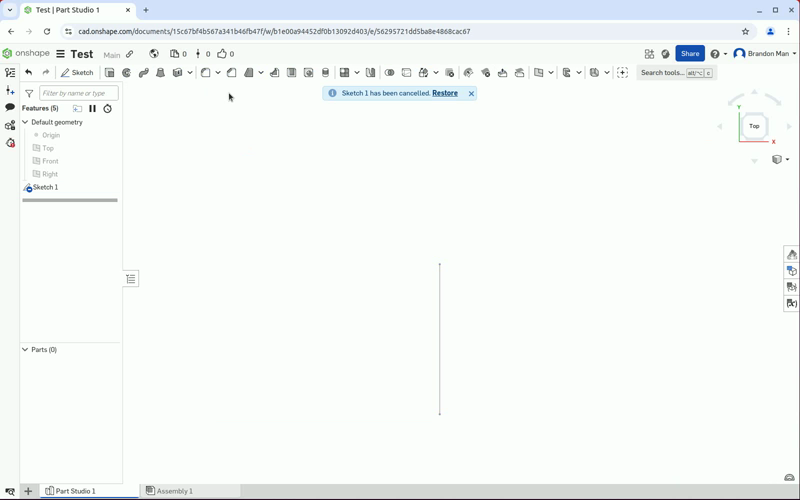
key(shift+h)
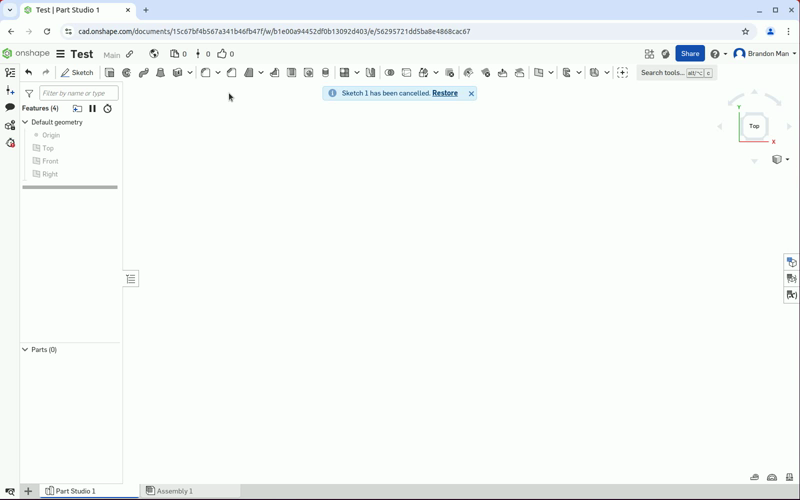
mouse_move(73, 352)
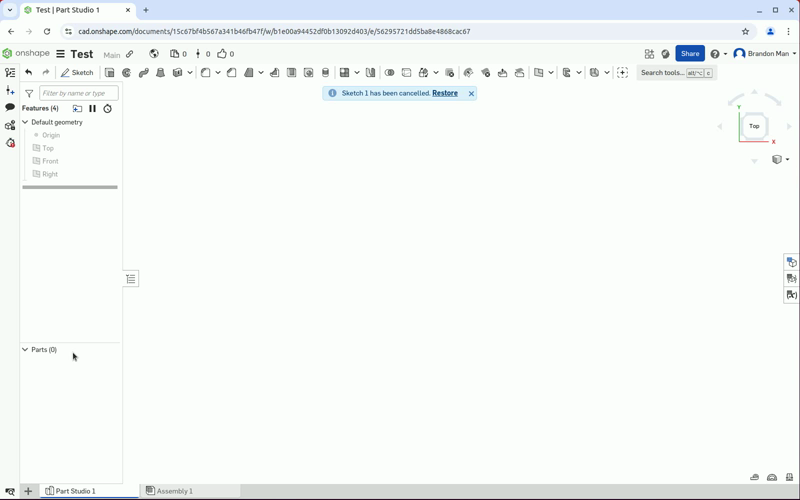
key(y)
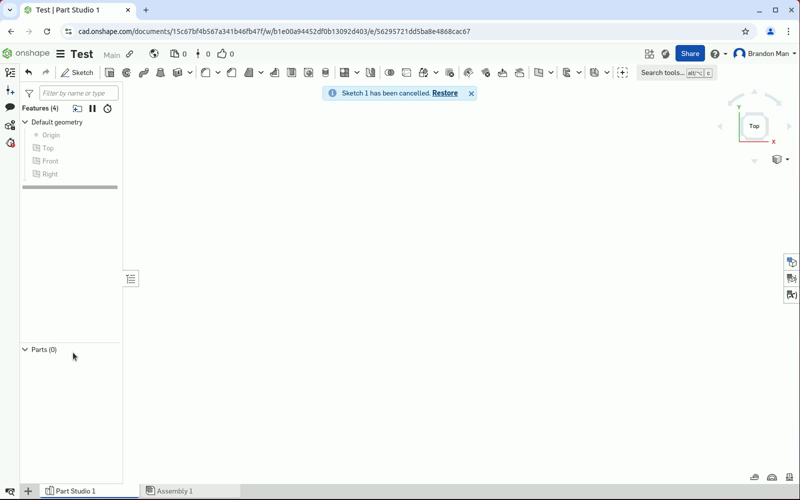
key(shift+p)
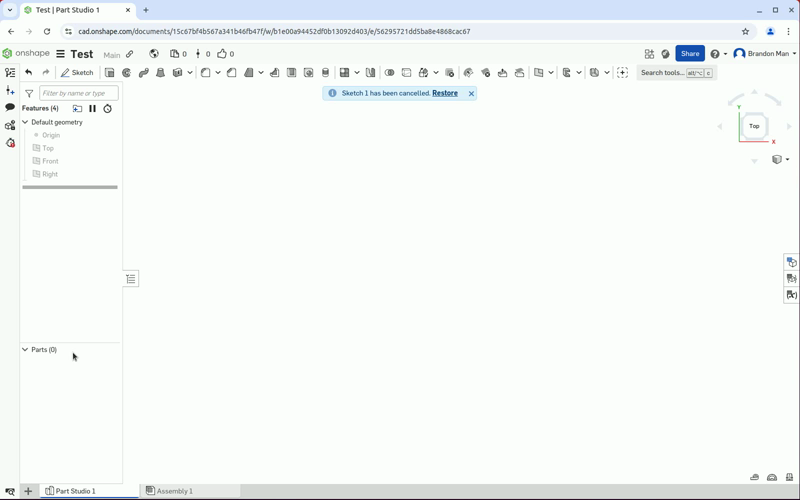
key(space)
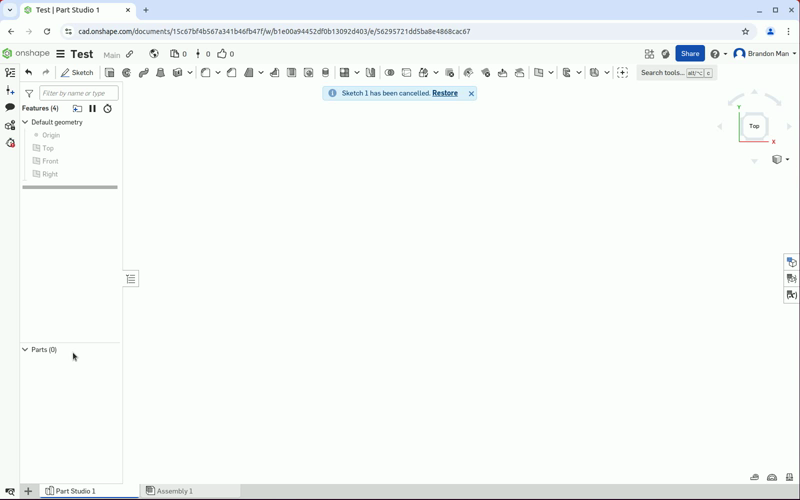
key_down(shift)
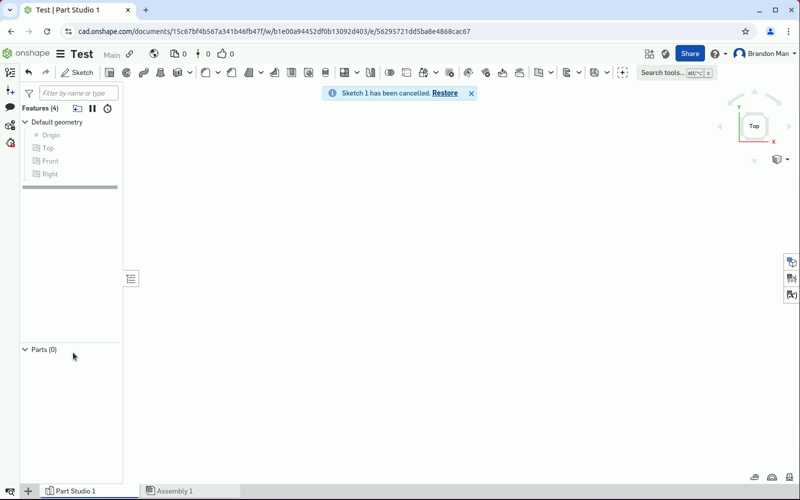
key(up)
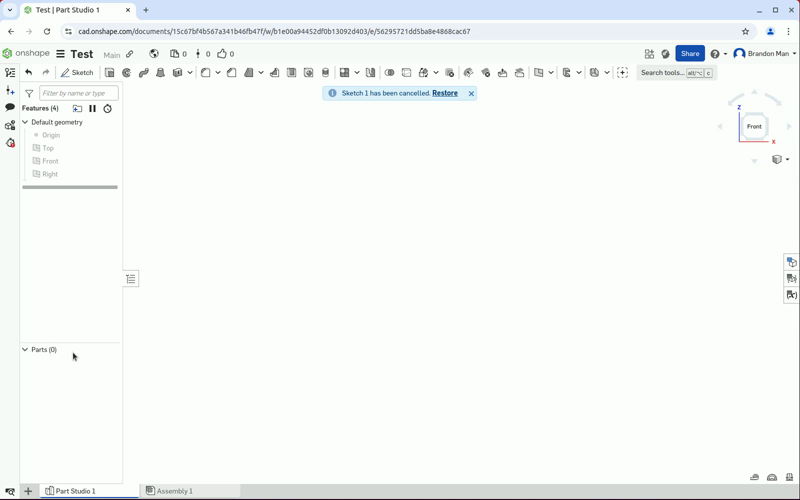
key_up(shift)
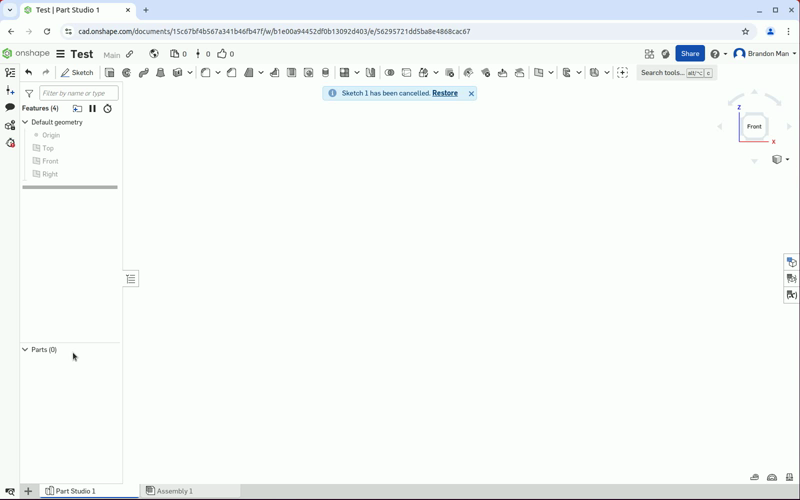
mouse_move(73, 352)
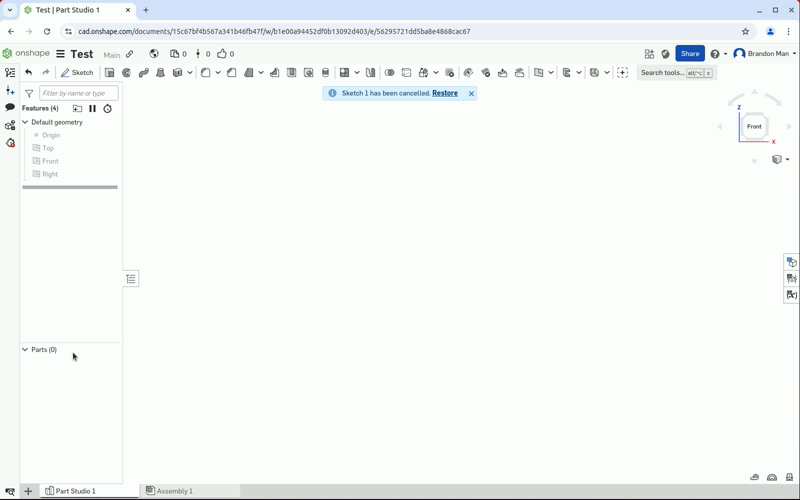
key(shift+y)
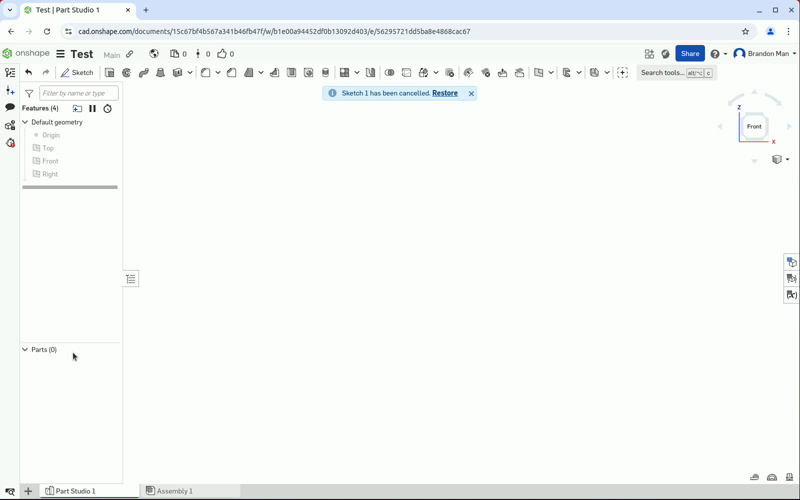
key(shift+s)
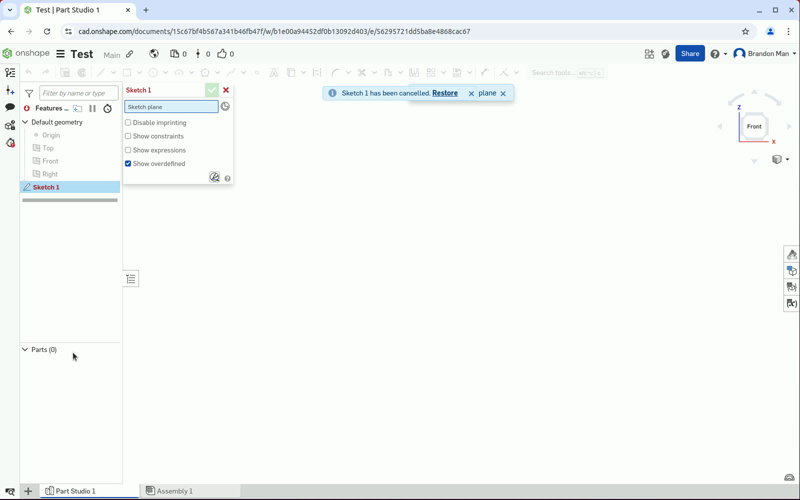
mouse_move(73, 163)
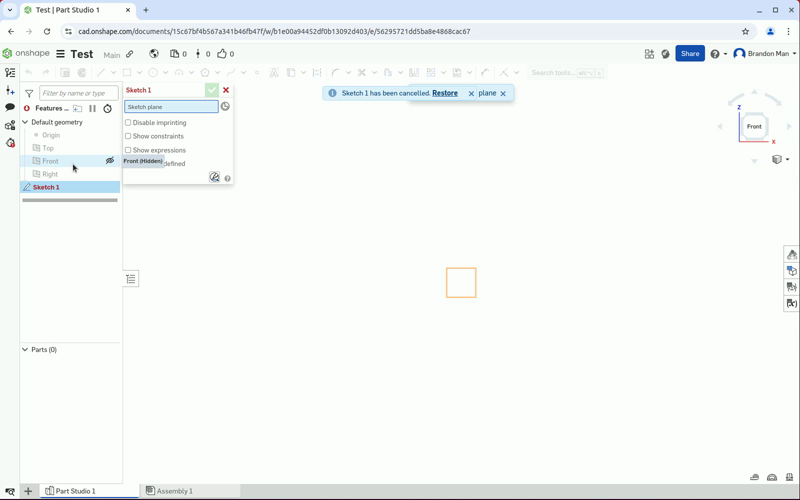
click(73, 163)
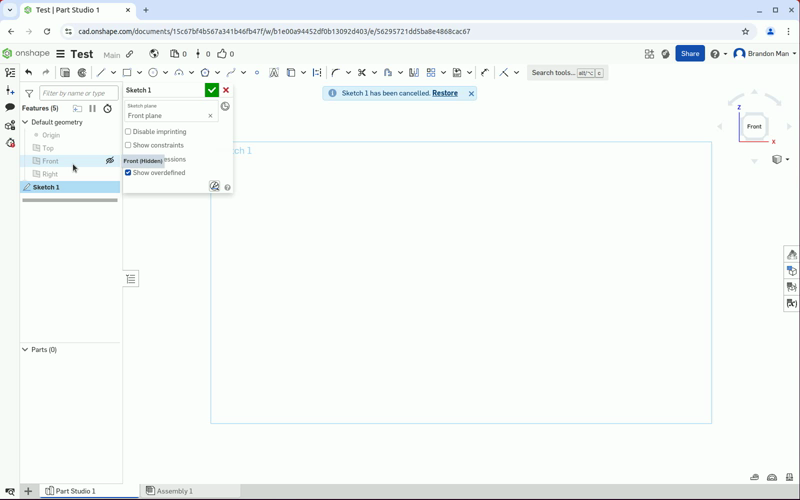
mouse_move(73, 352)
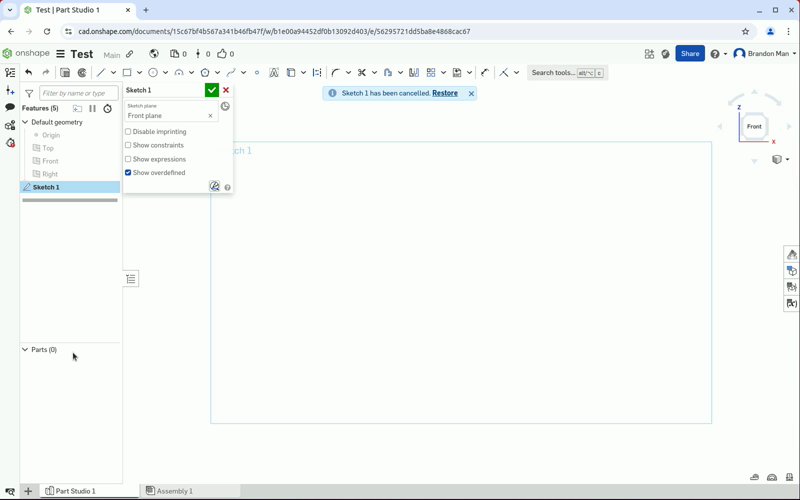
key(y)
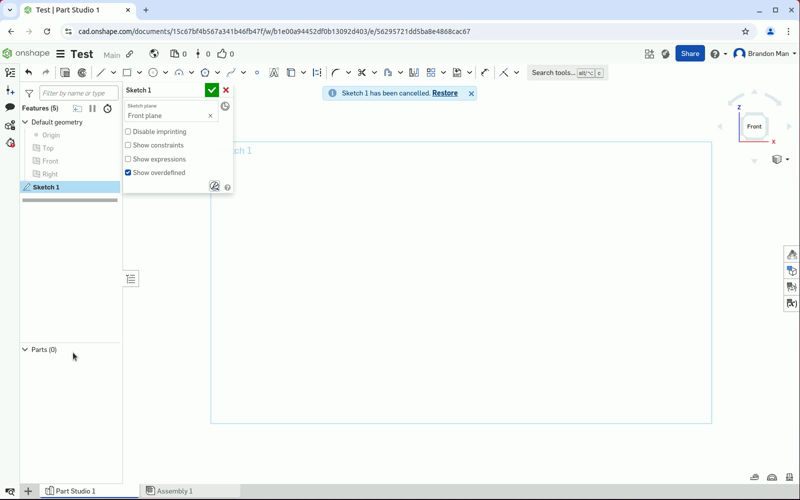
key(l)
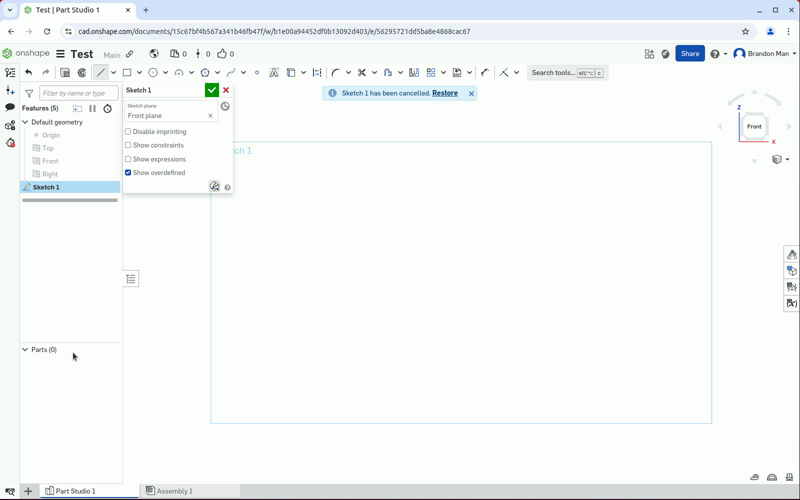
key_down(shift)
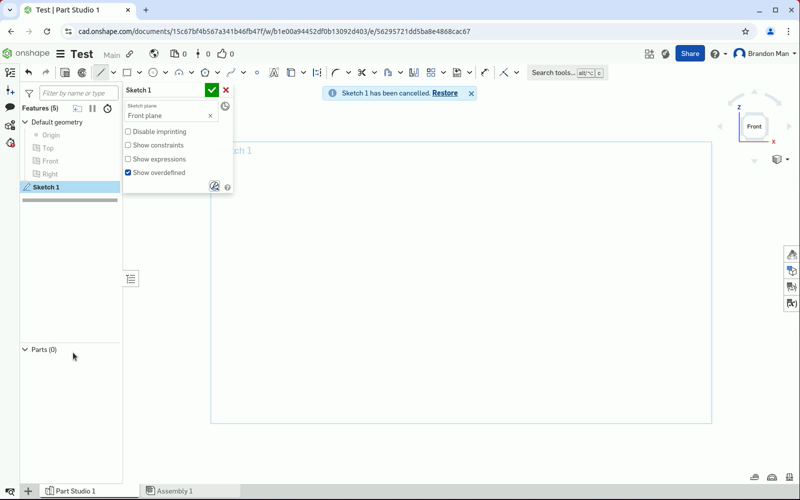
mouse_move(348, 228)
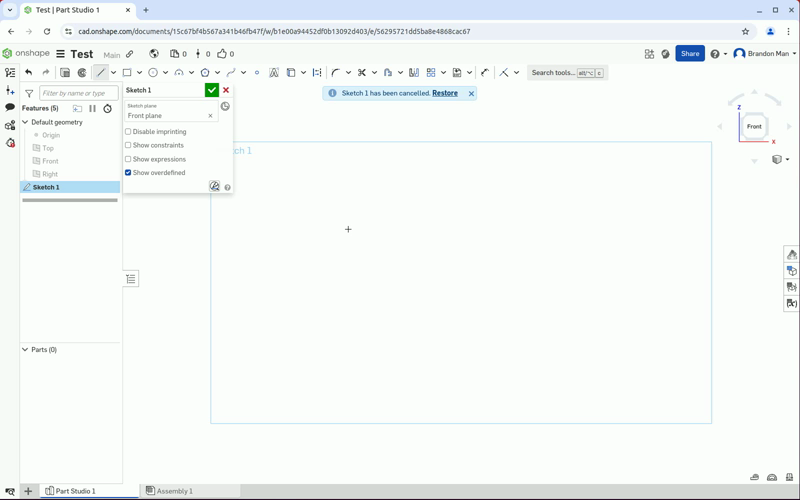
click(348, 228)
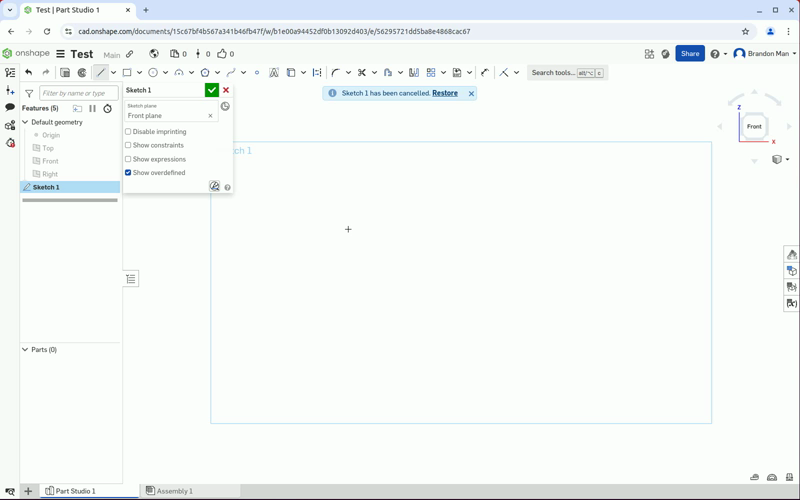
key_up(shift)
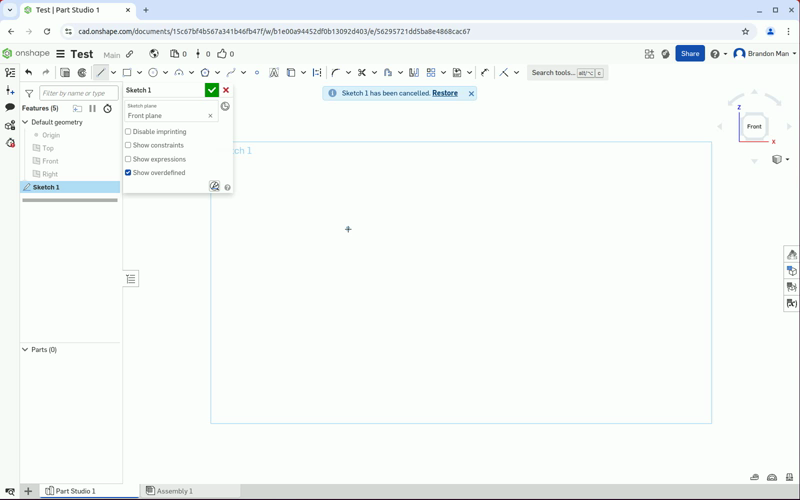
key_down(shift)
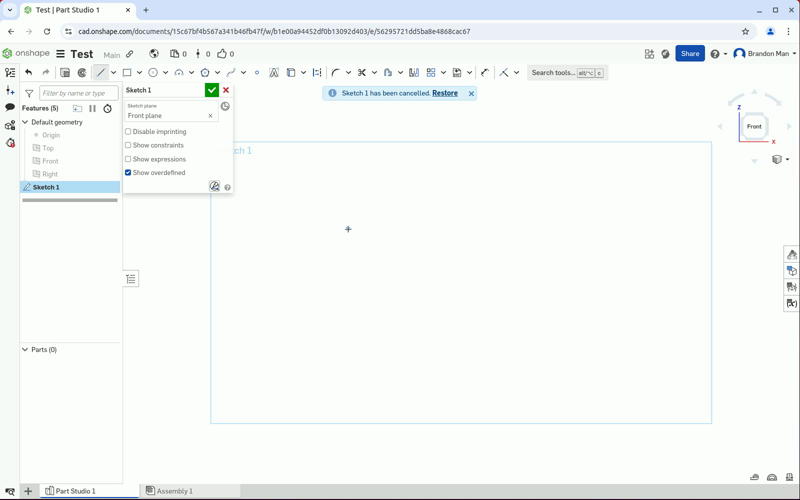
mouse_move(378, 228)
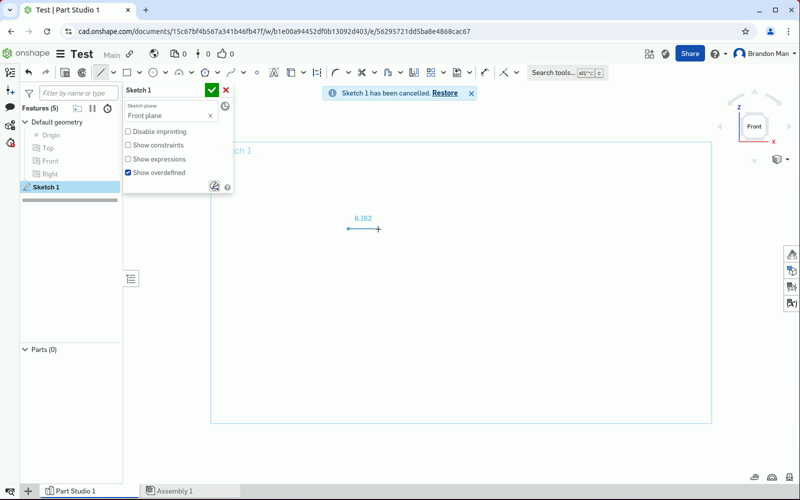
mouse_move(396, 228)
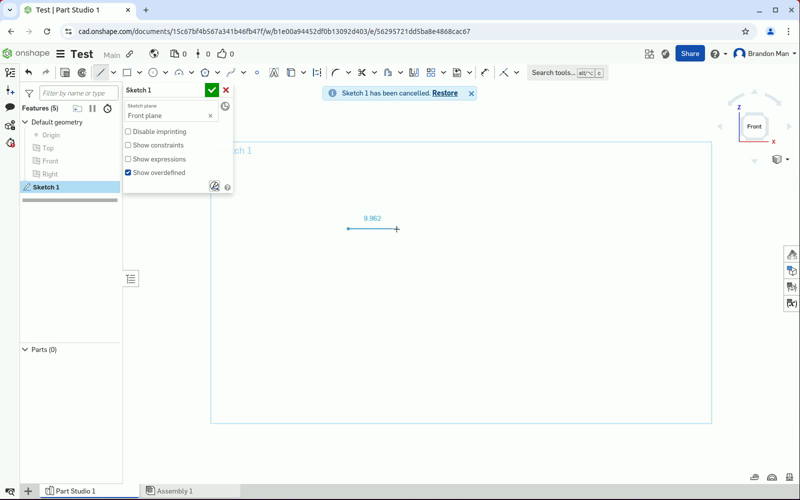
click(396, 228)
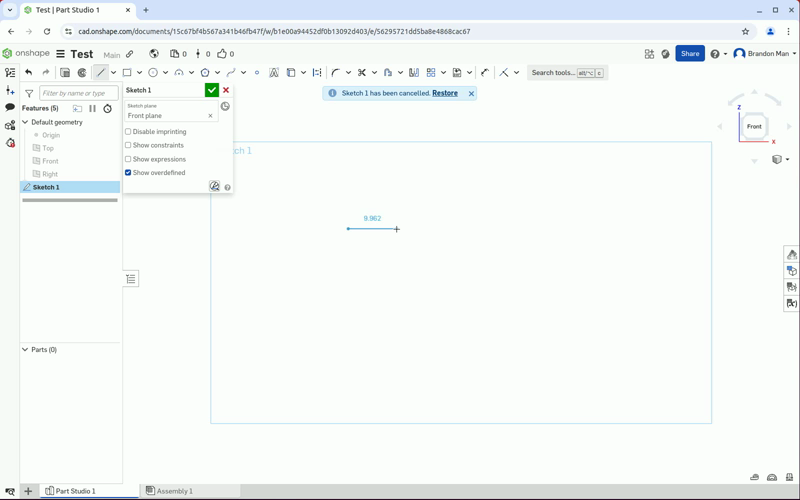
key_up(shift)
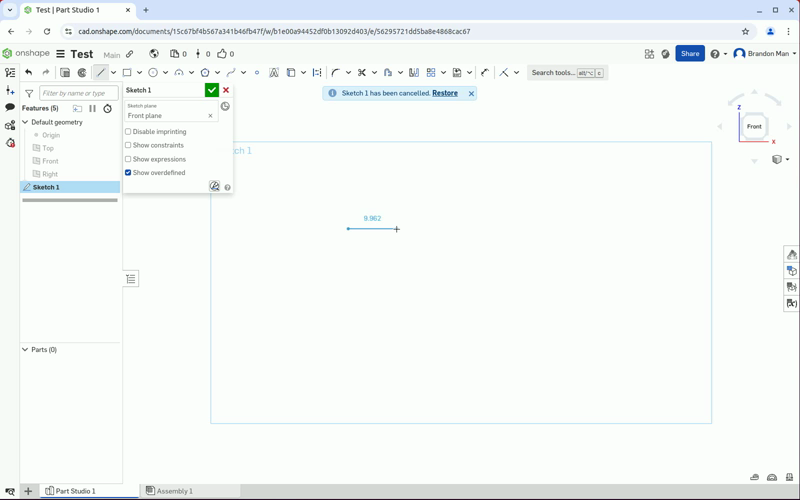
key_down(shift)
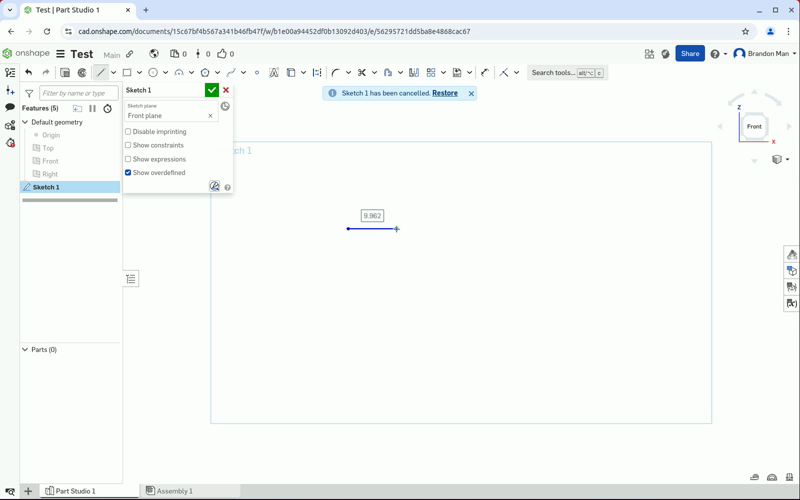
mouse_move(426, 228)
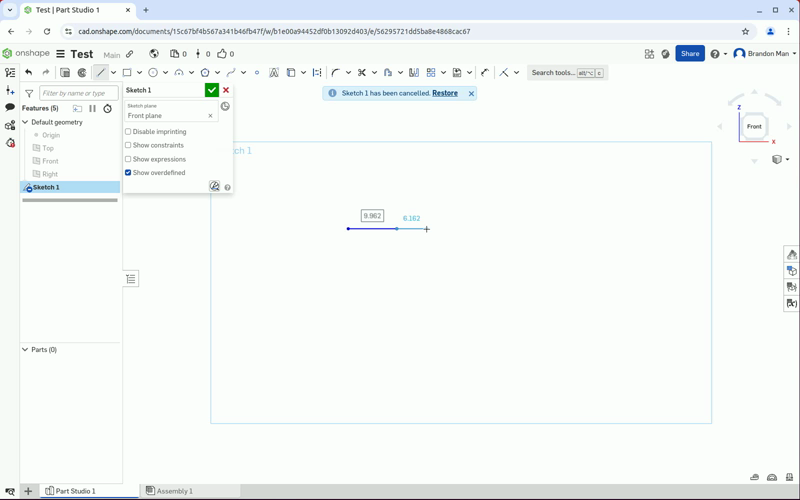
mouse_move(396, 204)
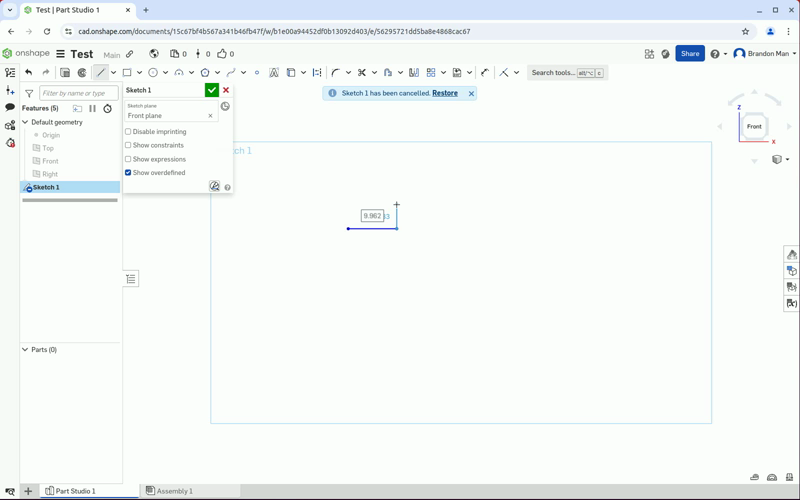
click(396, 204)
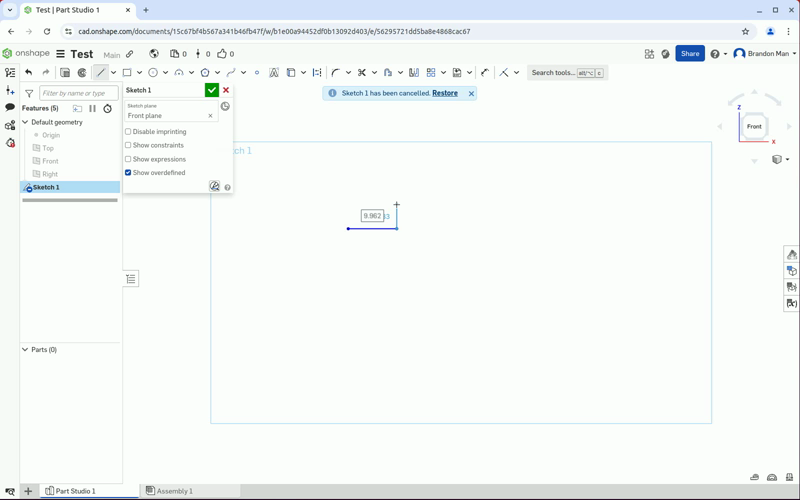
key_up(shift)
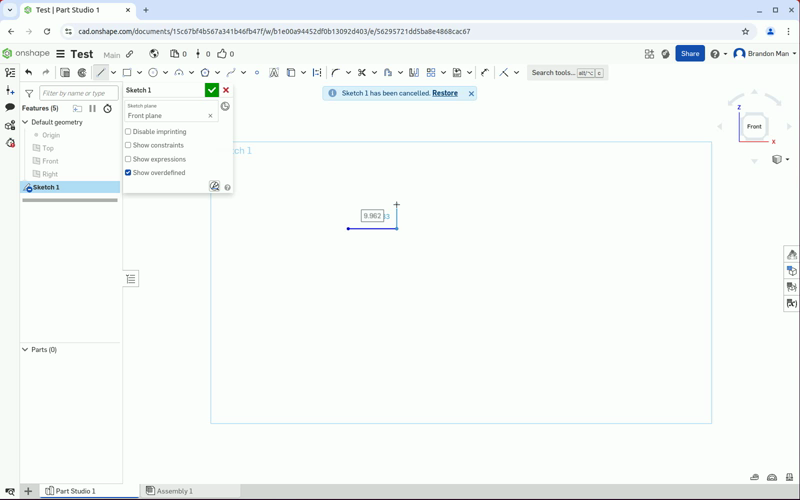
key_down(shift)
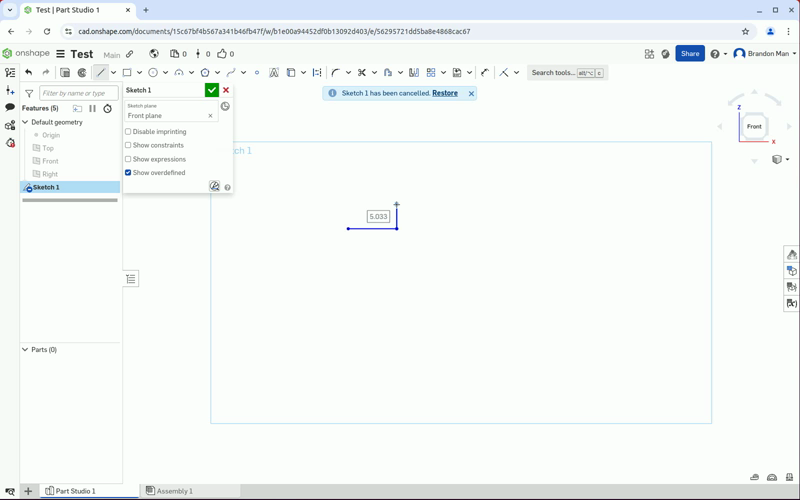
mouse_move(426, 204)
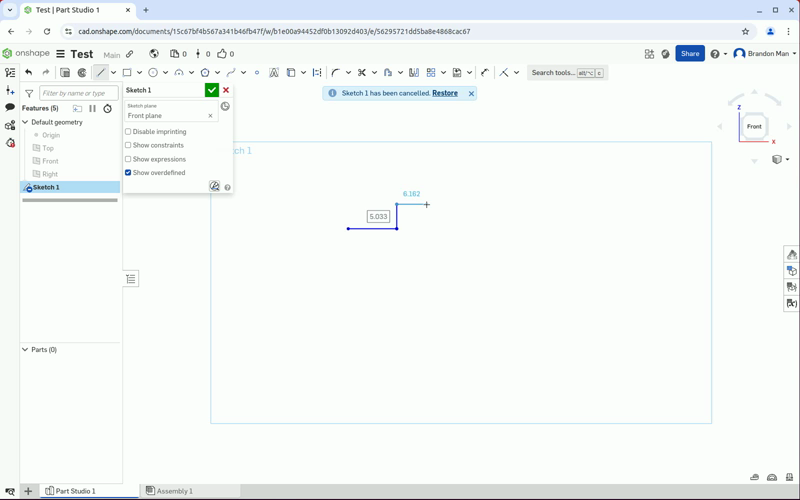
mouse_move(348, 204)
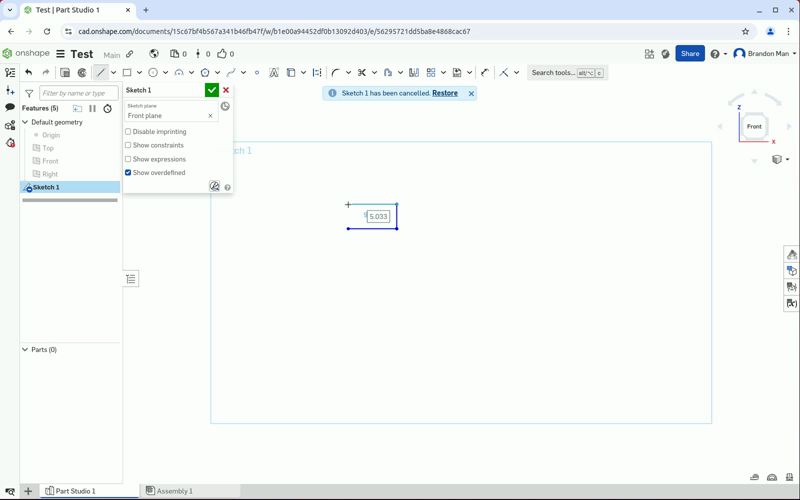
click(348, 204)
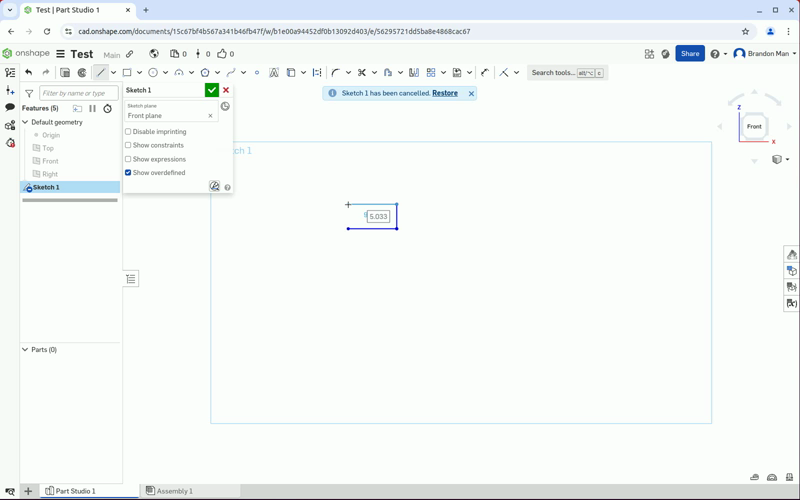
key_up(shift)
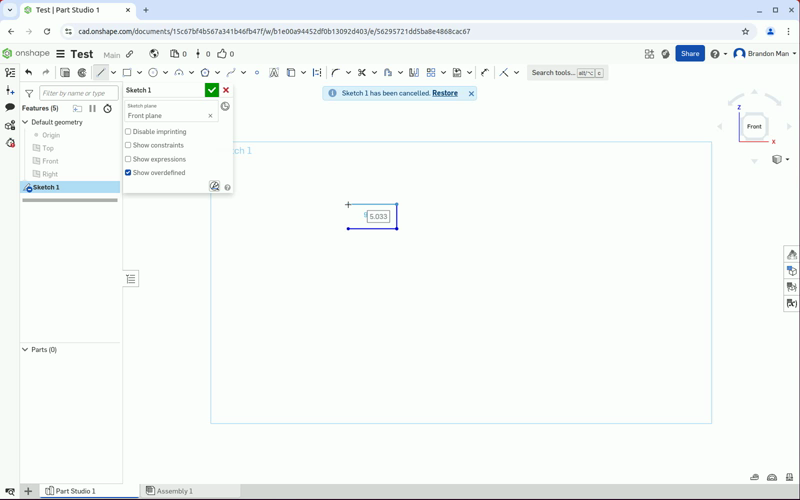
mouse_move(378, 204)
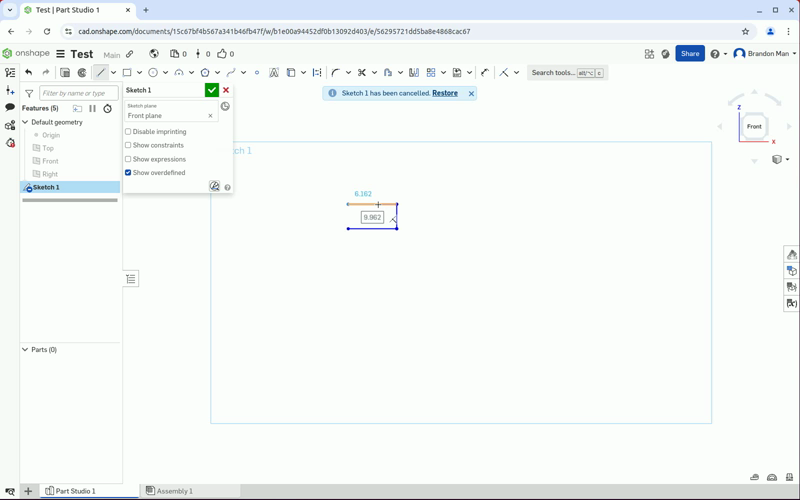
key_down(shift)
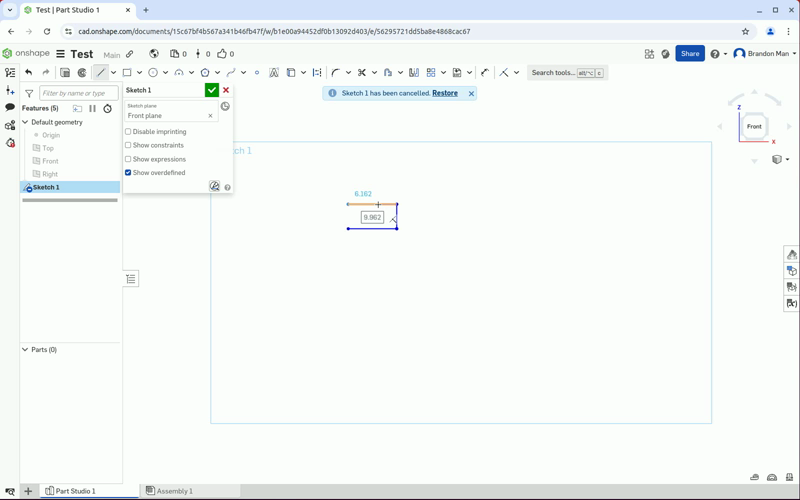
mouse_move(348, 228)
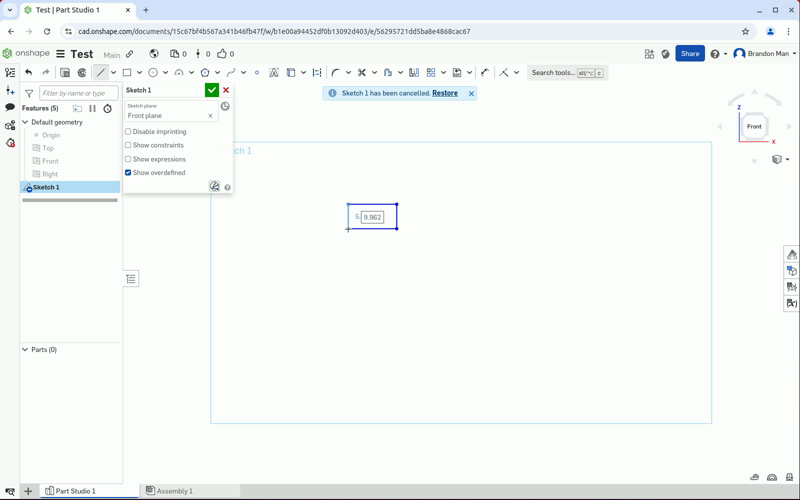
key_up(shift)
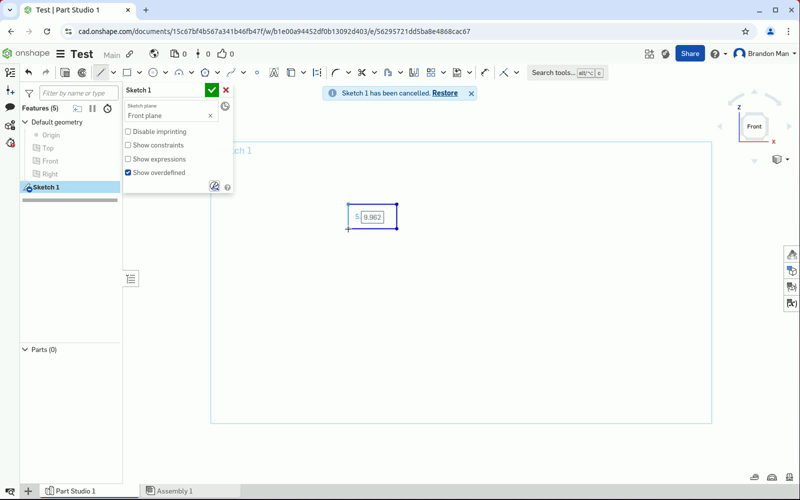
click(348, 228)
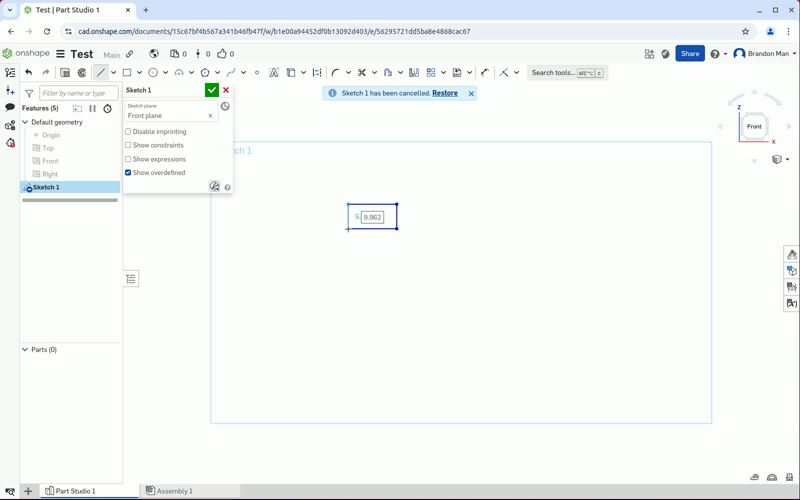
key(esc)
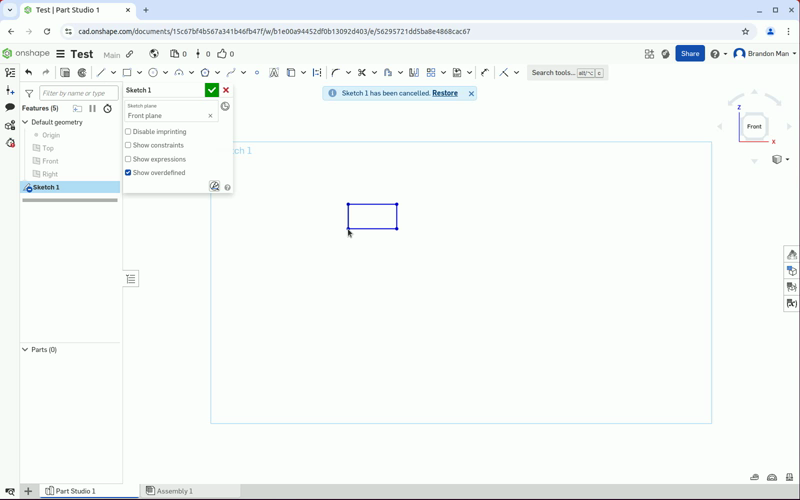
mouse_move(391, 226)
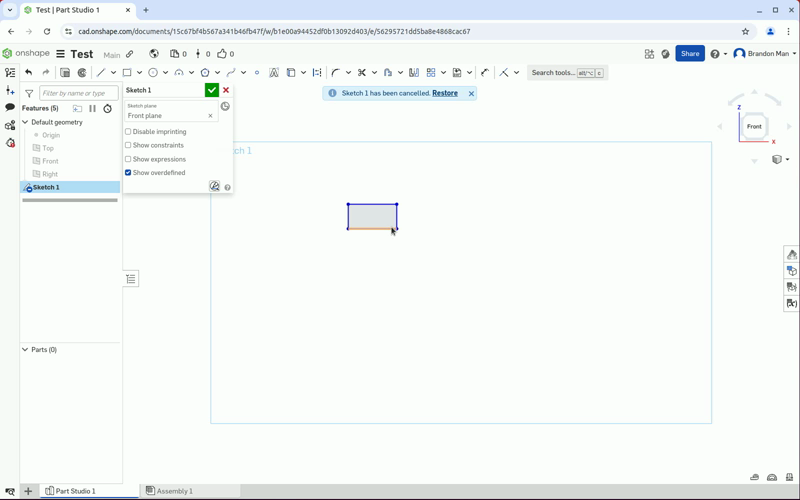
scroll(6)
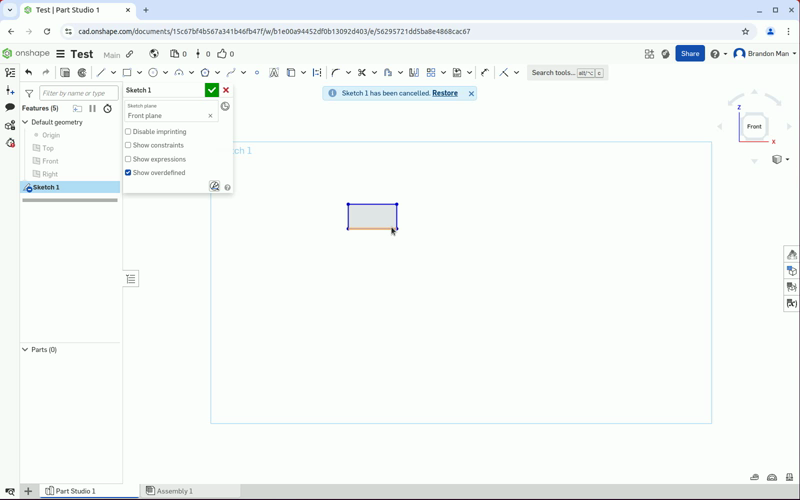
scroll(6)
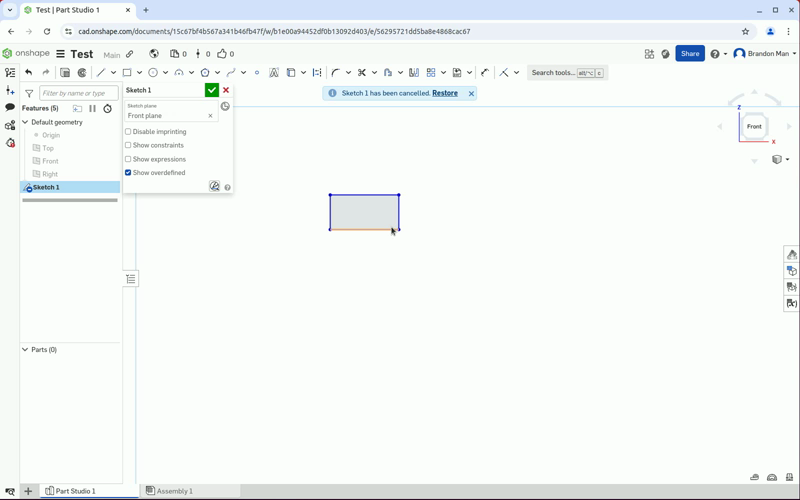
scroll(6)
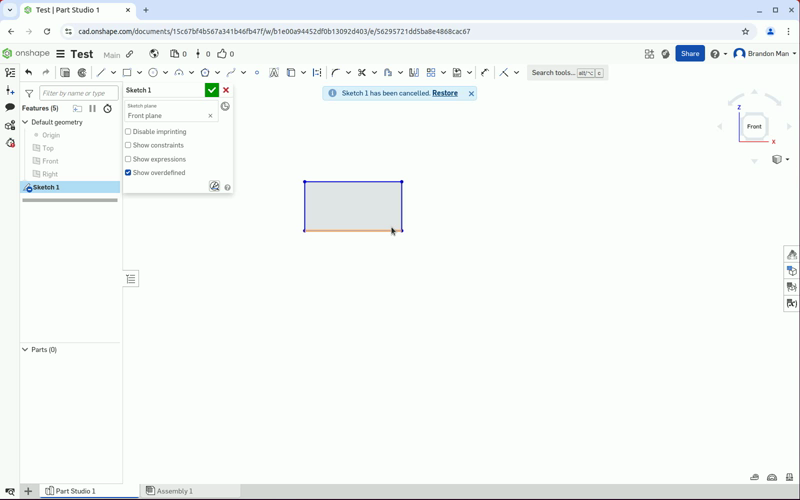
scroll(6)
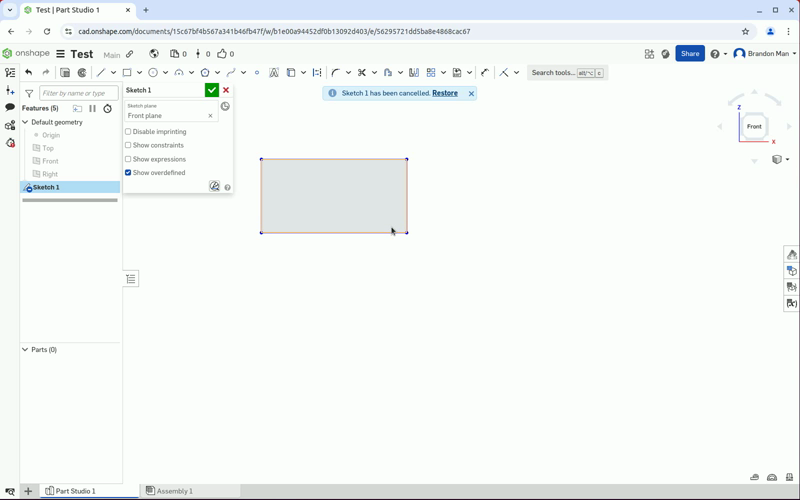
scroll(6)
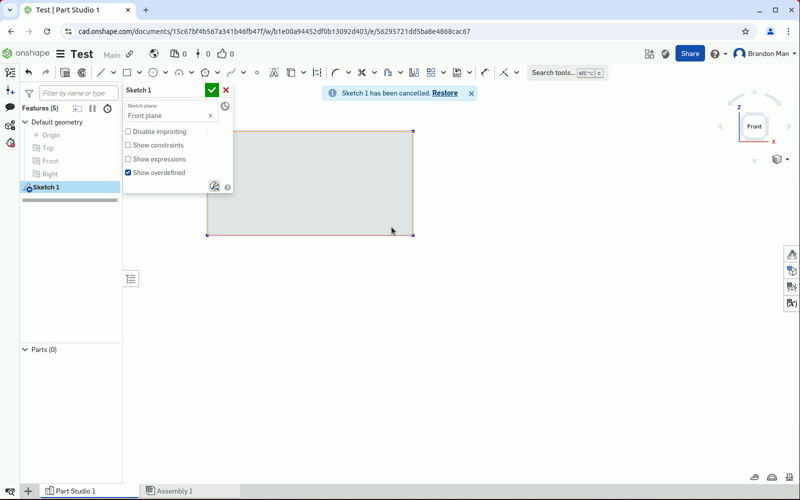
scroll(6)
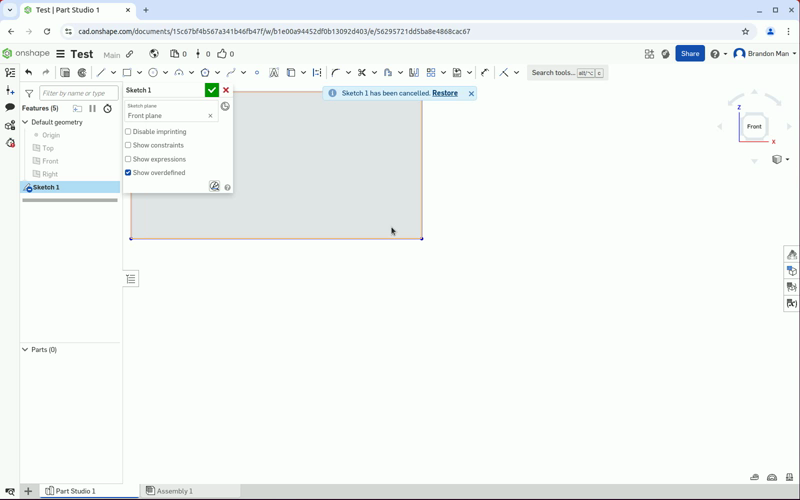
scroll(6)
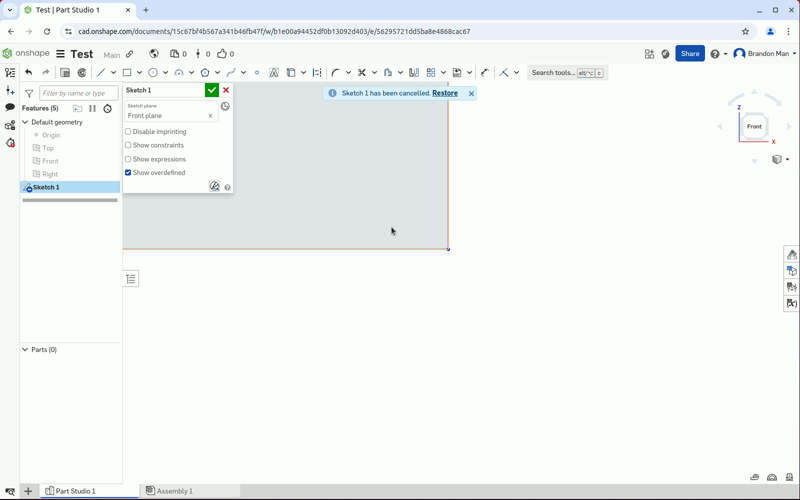
click(391, 226)
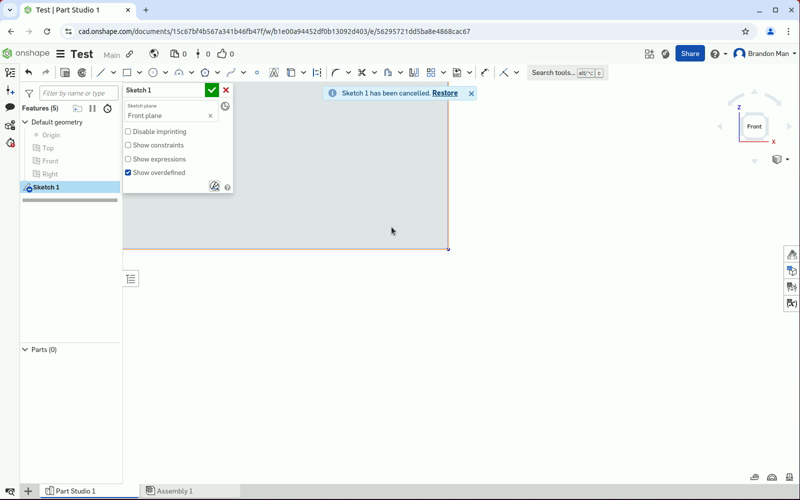
scroll(-6)
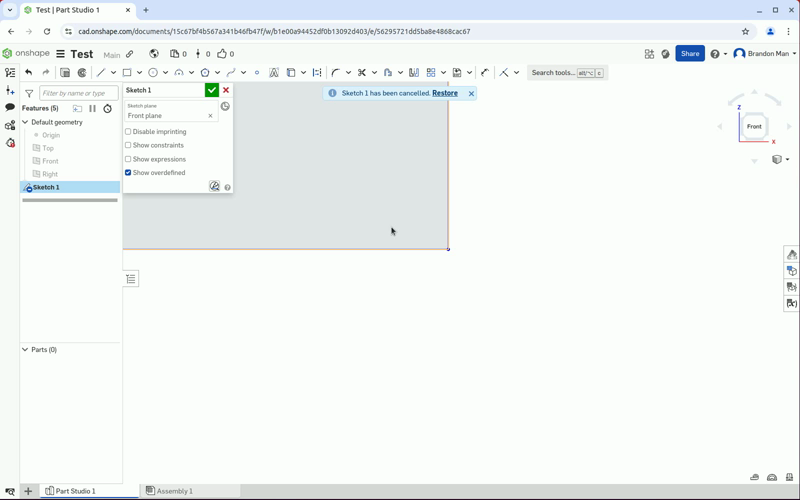
scroll(-6)
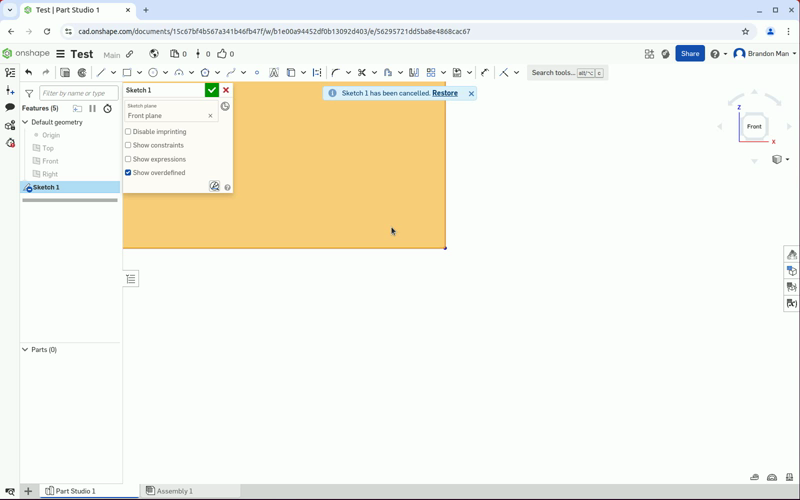
scroll(-6)
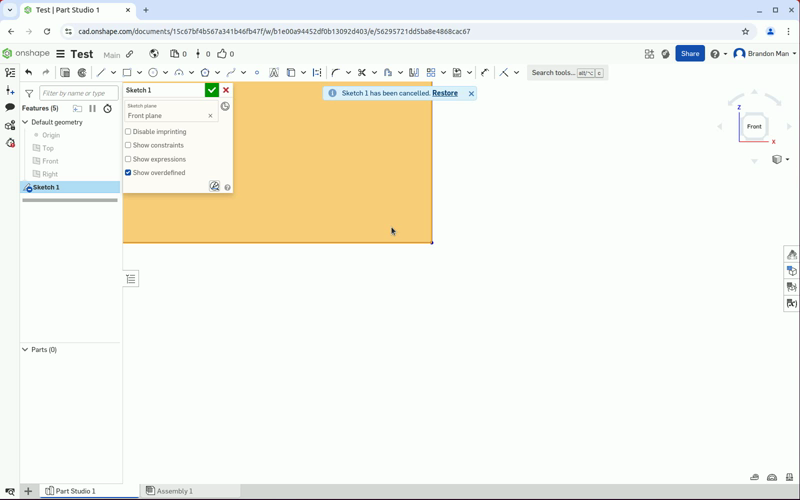
scroll(-6)
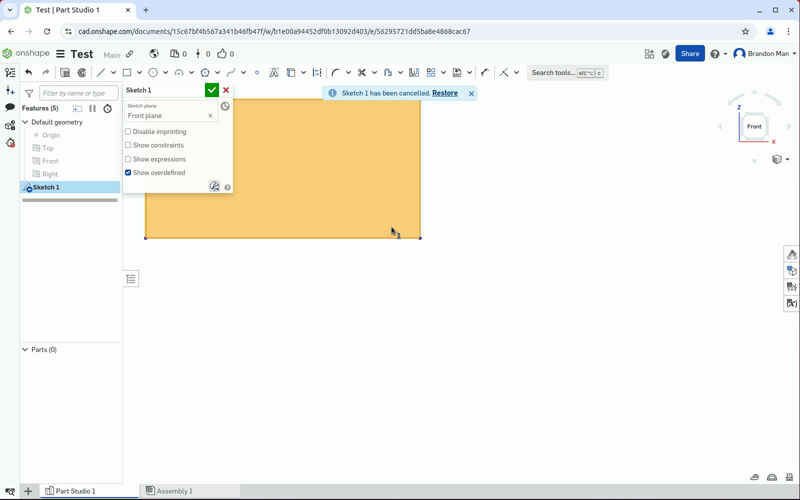
scroll(-6)
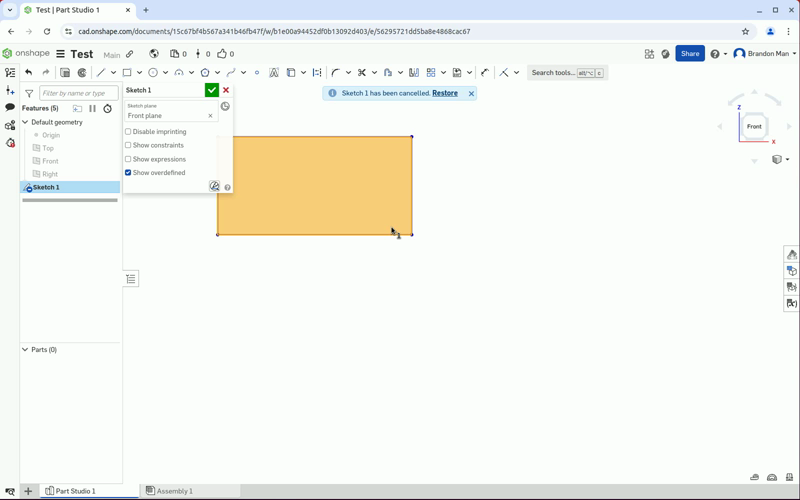
scroll(-6)
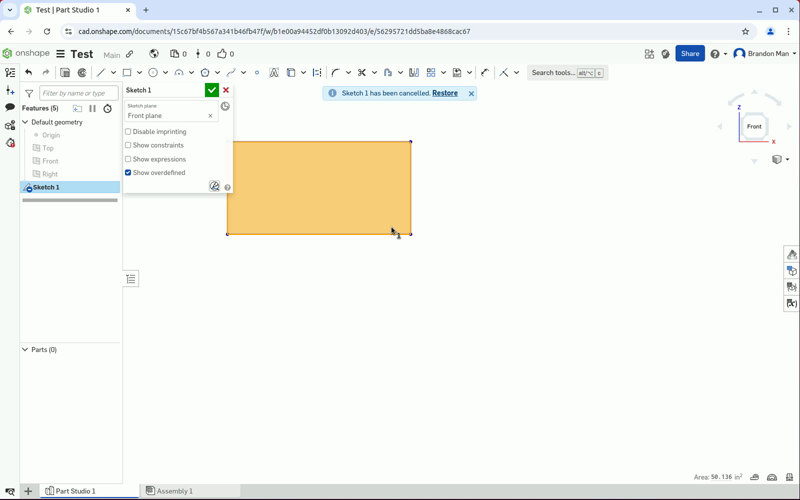
scroll(-6)
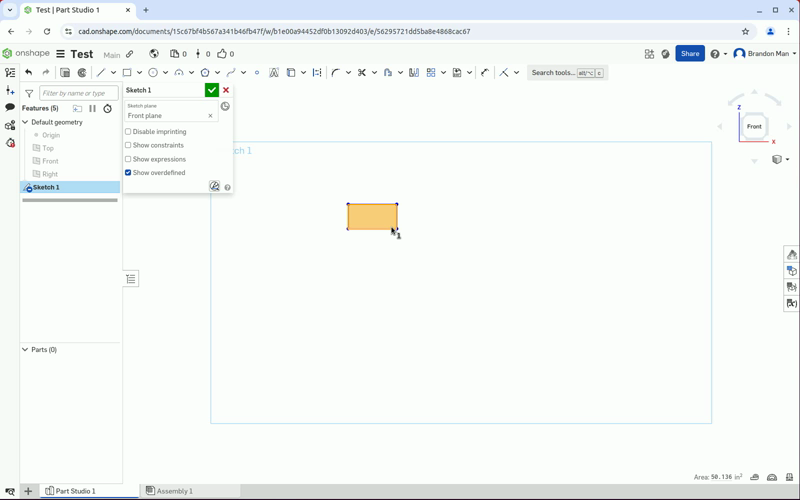
mouse_move(73, 352)
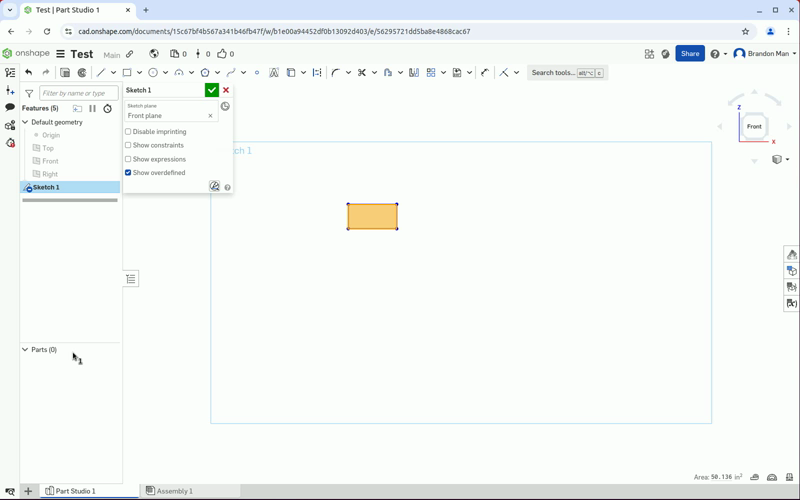
key(shift+y)
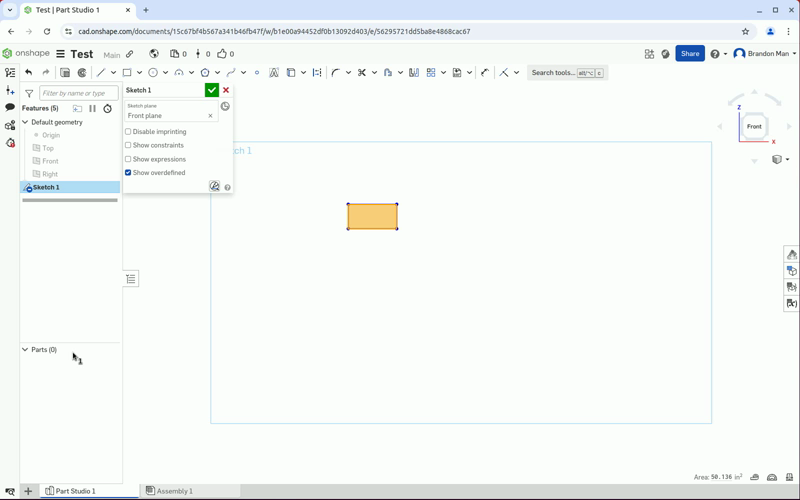
key(shift+e)
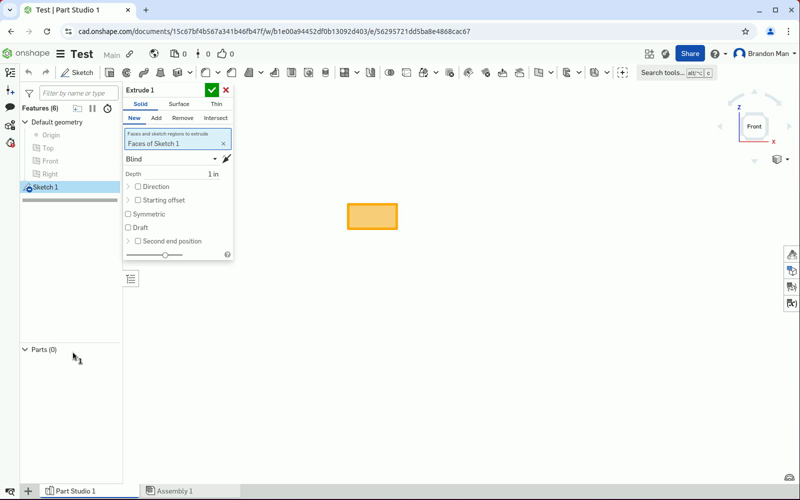
mouse_move(143, 106)
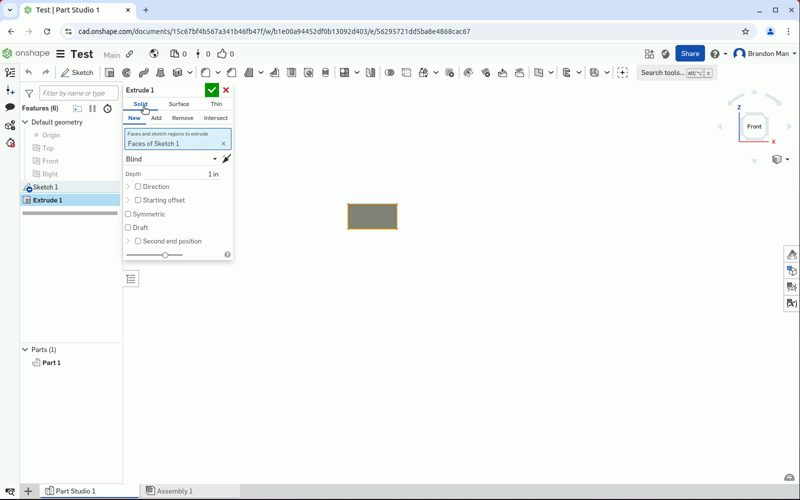
click(143, 106)
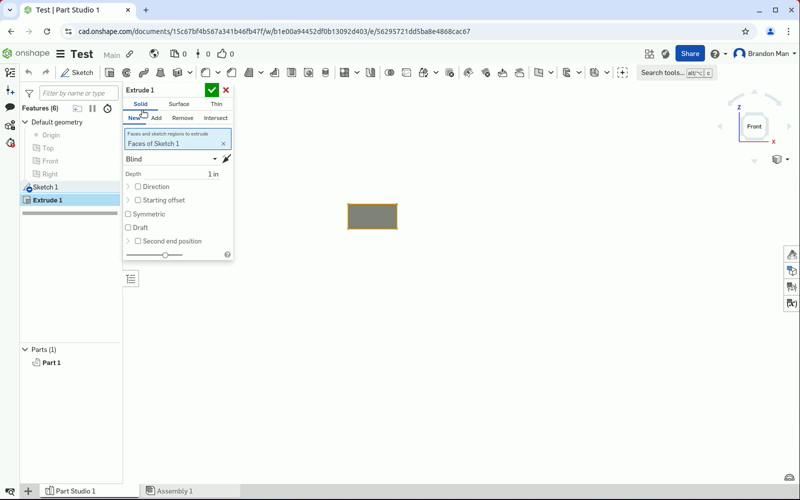
mouse_move(137, 120)
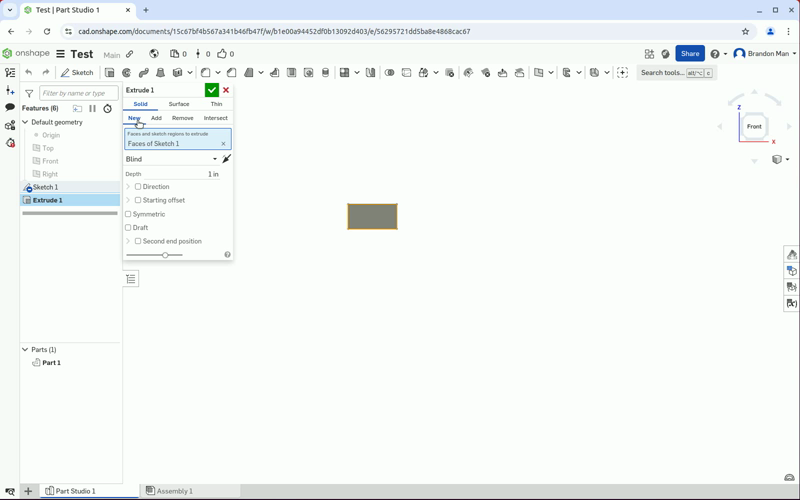
click(137, 120)
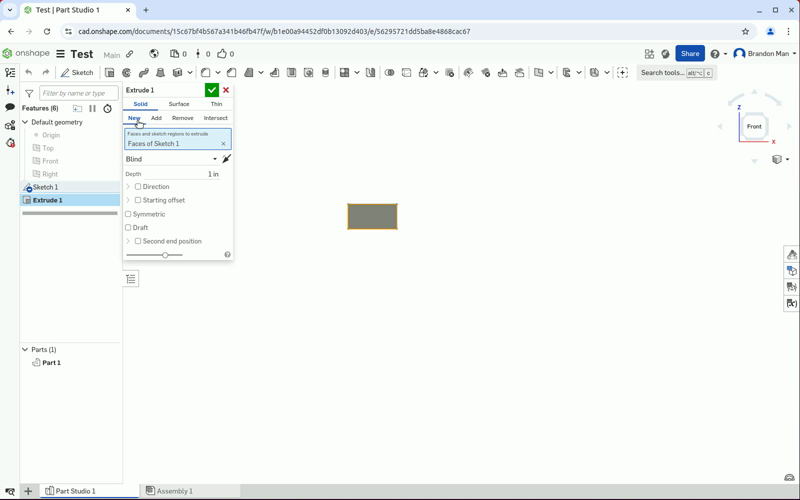
key(tab, 4)
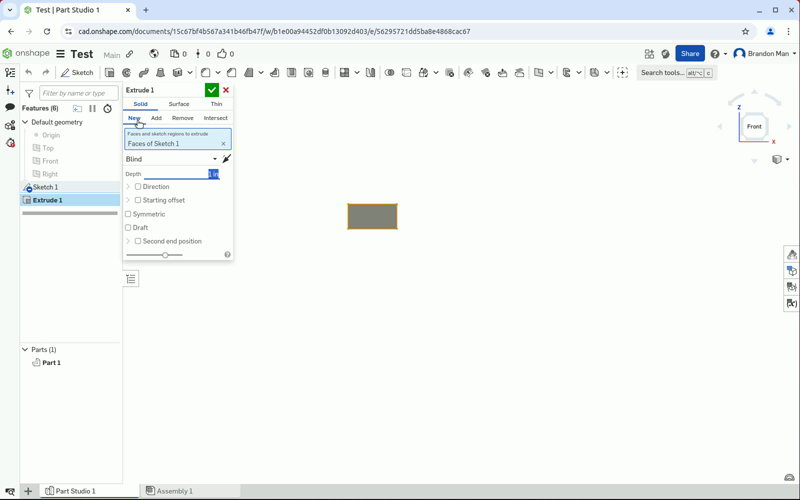
text(11.313)
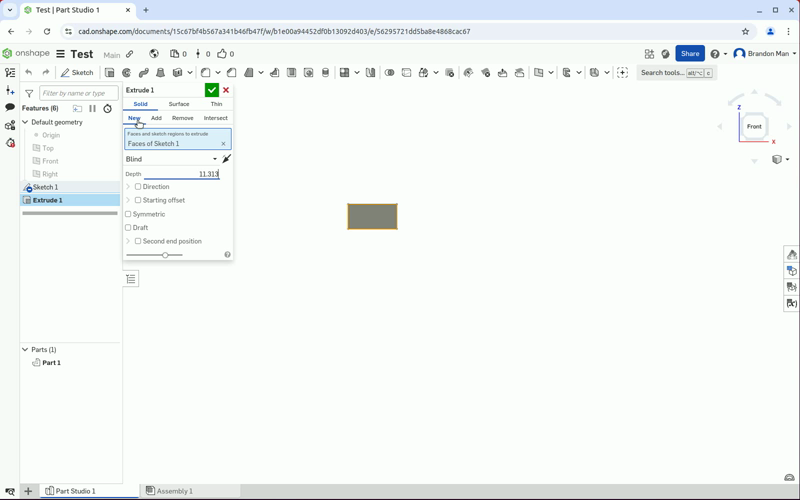
key(enter)
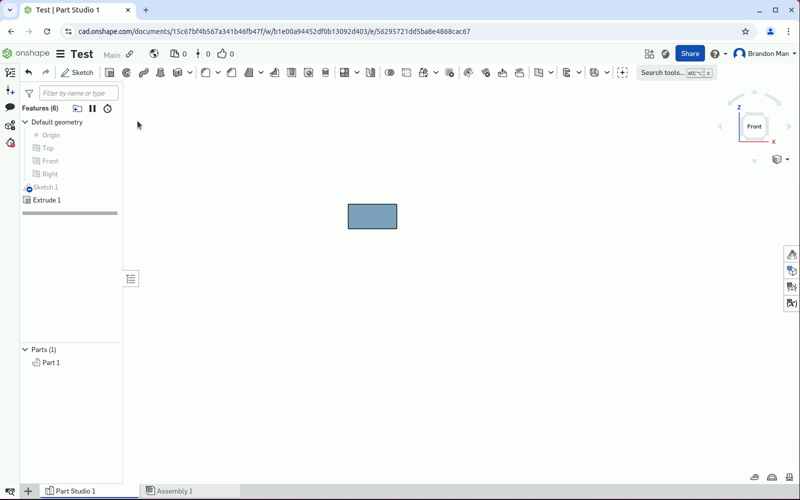
key(shift+h)
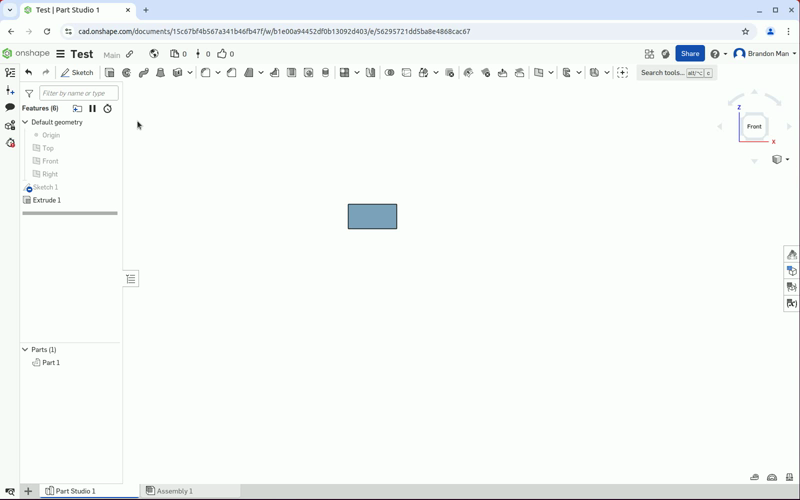
key(shift+h)
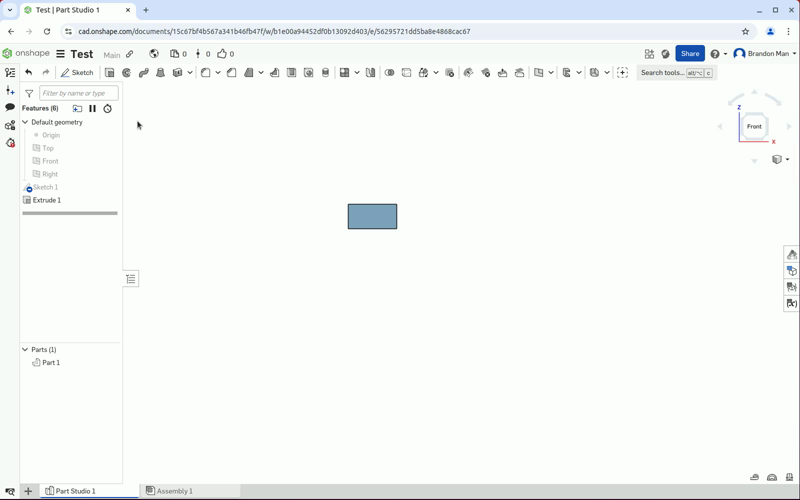
mouse_move(73, 189)
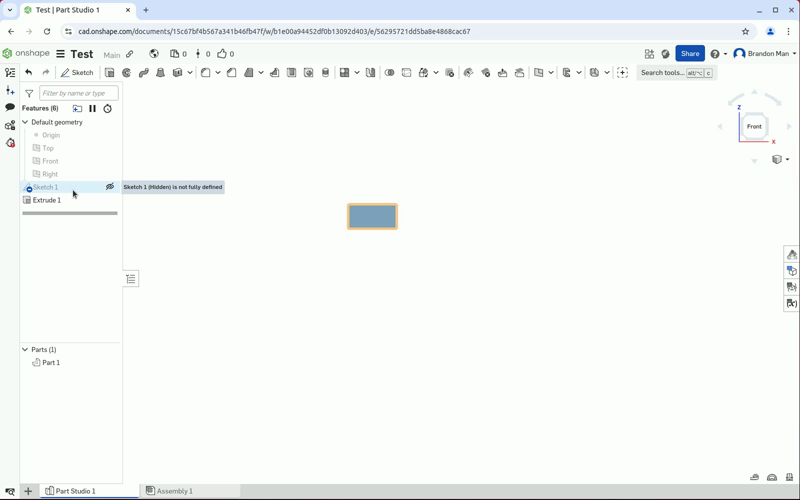
click(73, 189)
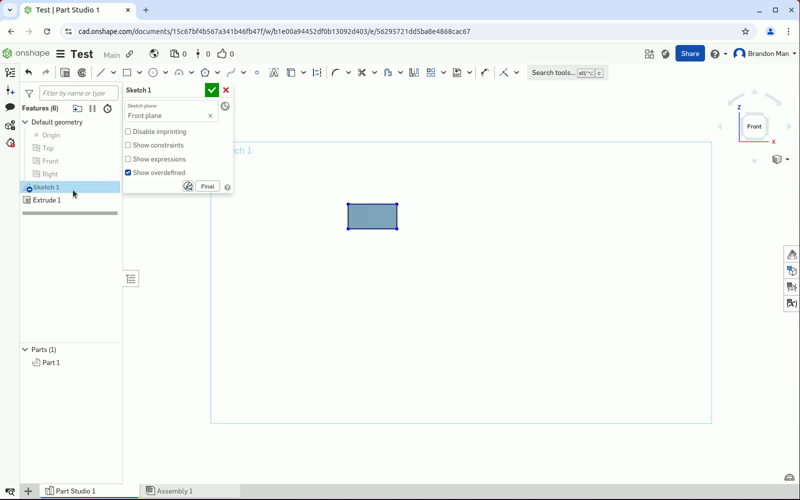
mouse_move(229, 92)
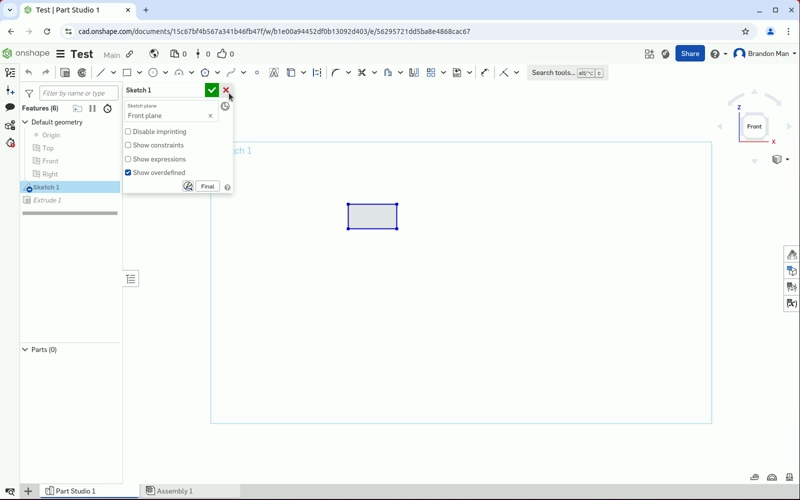
click(229, 92)
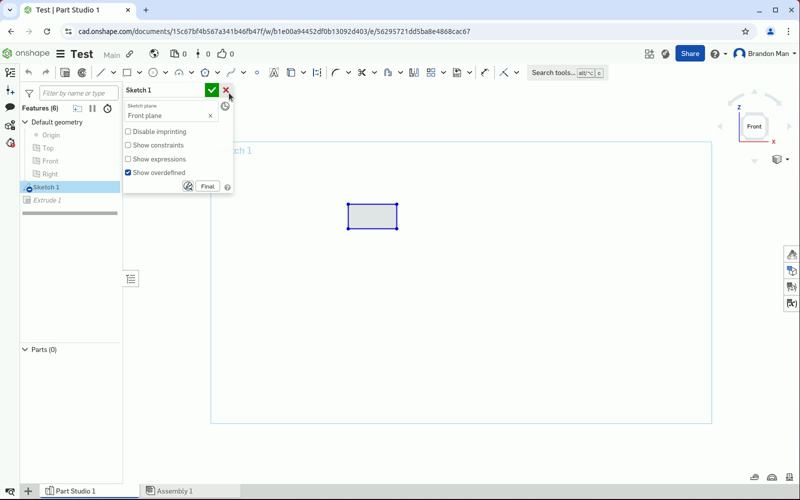
key(shift+s)
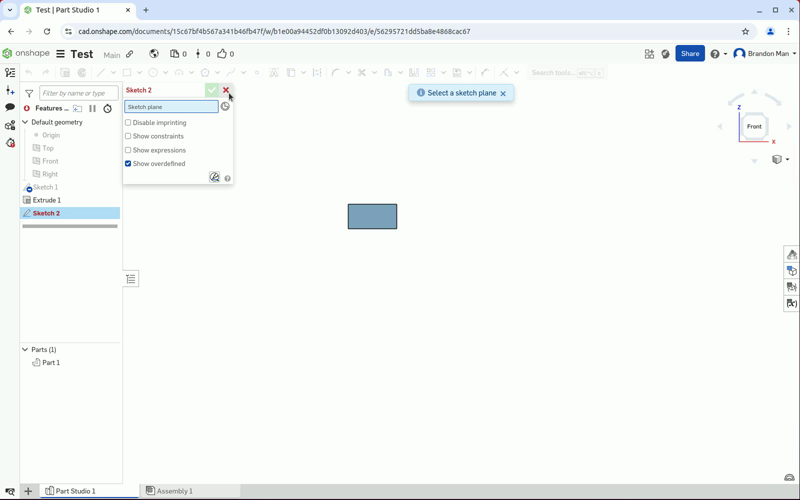
mouse_move(73, 163)
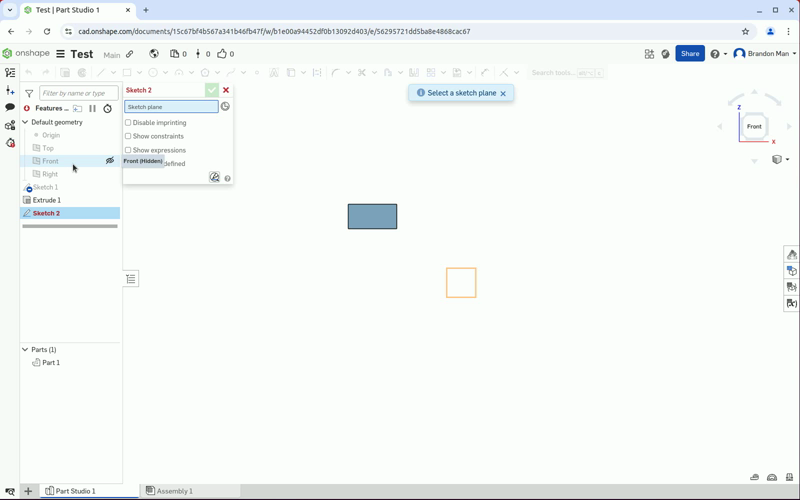
click(73, 163)
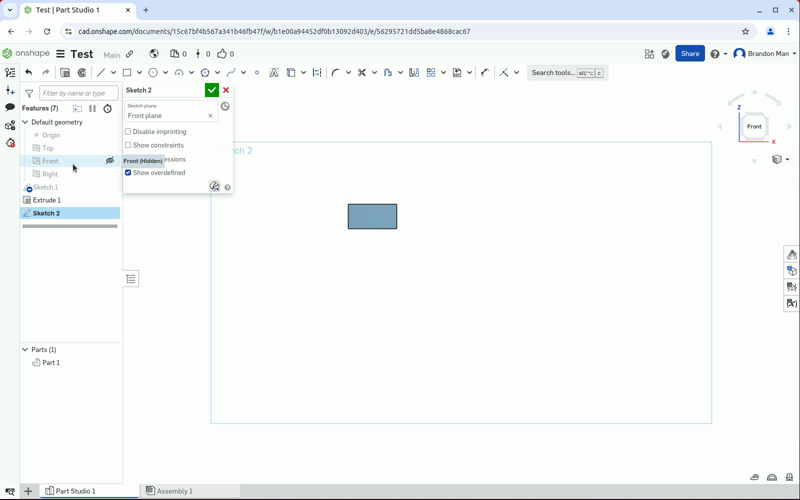
mouse_move(73, 352)
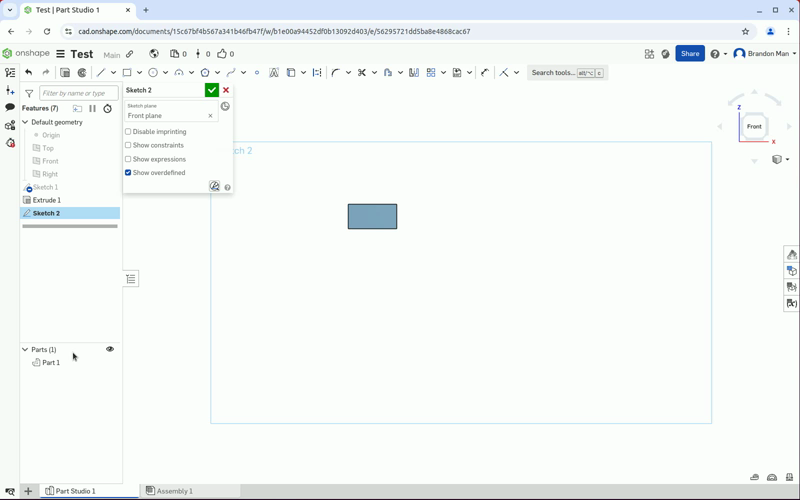
key(y)
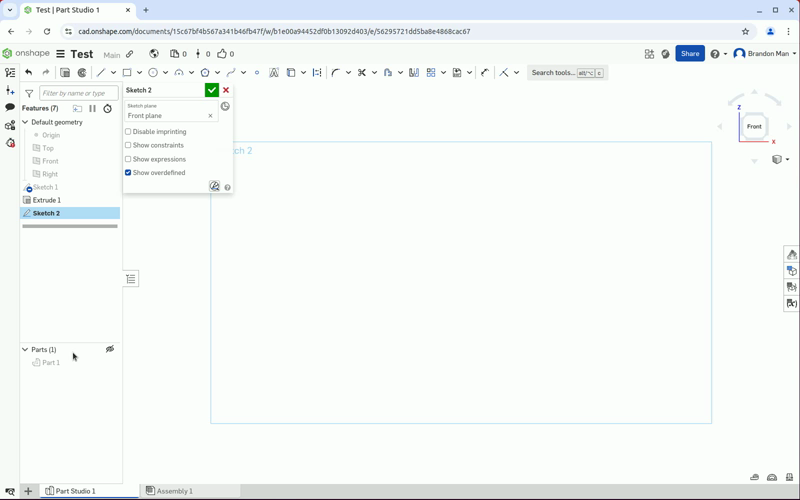
key(l)
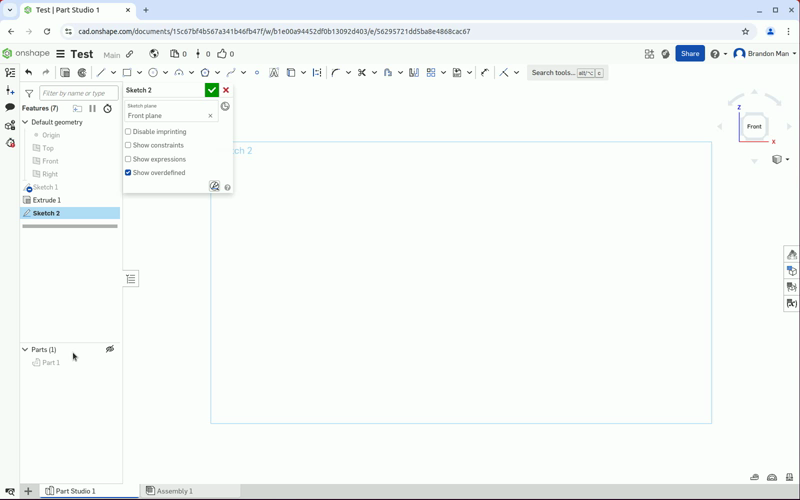
key_down(shift)
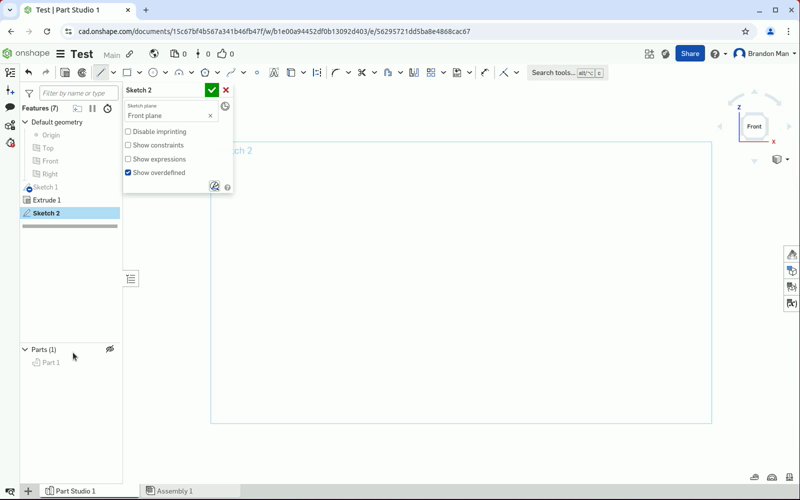
mouse_move(348, 325)
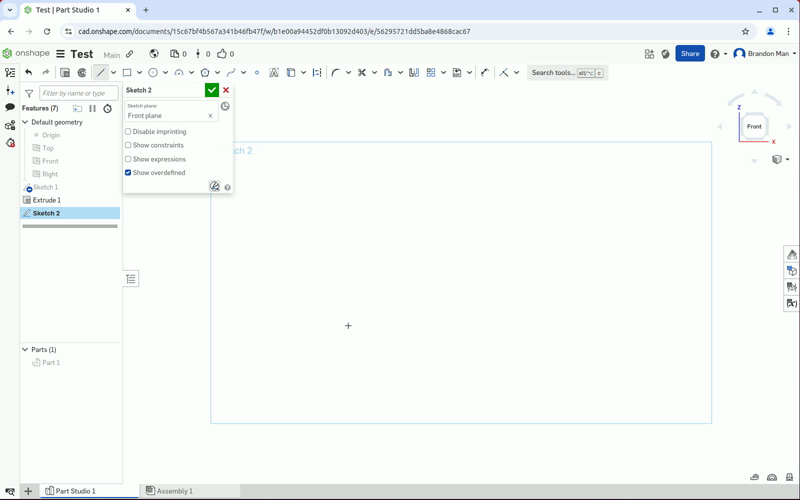
click(348, 325)
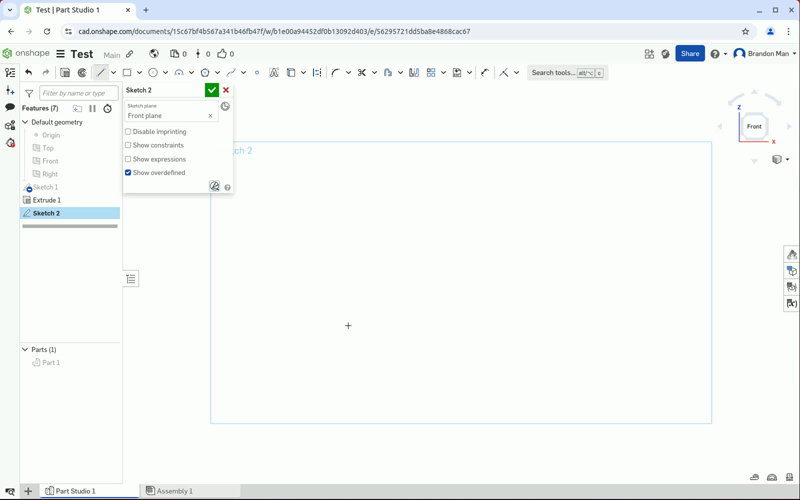
key_up(shift)
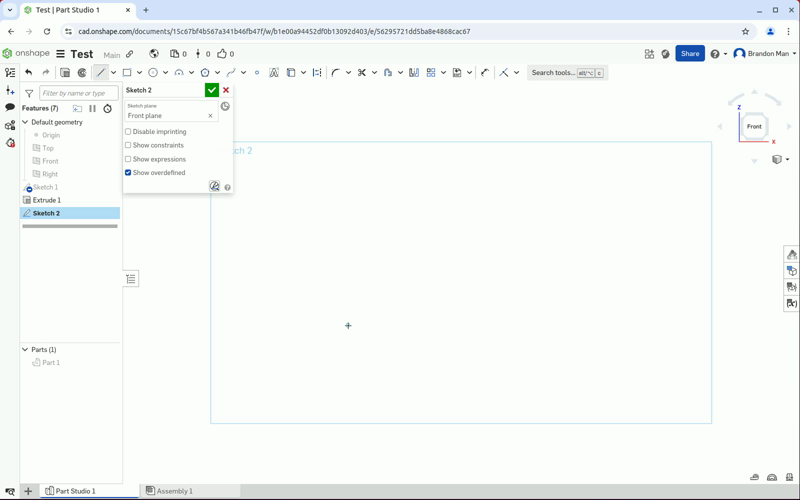
key_down(shift)
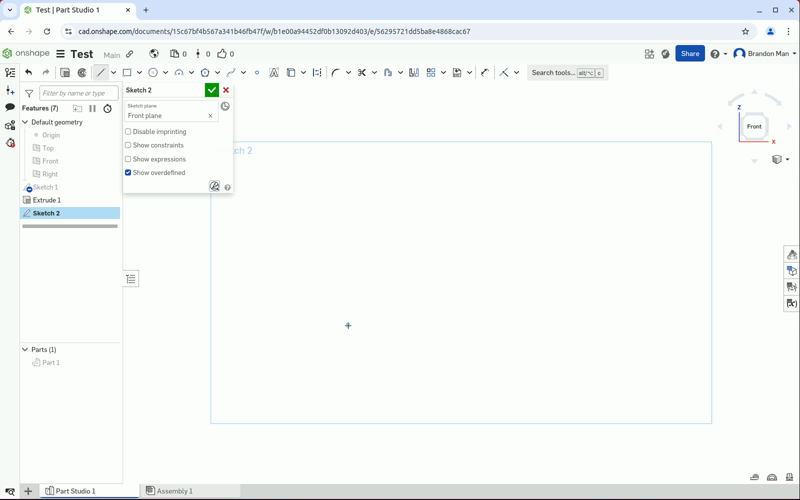
mouse_move(378, 325)
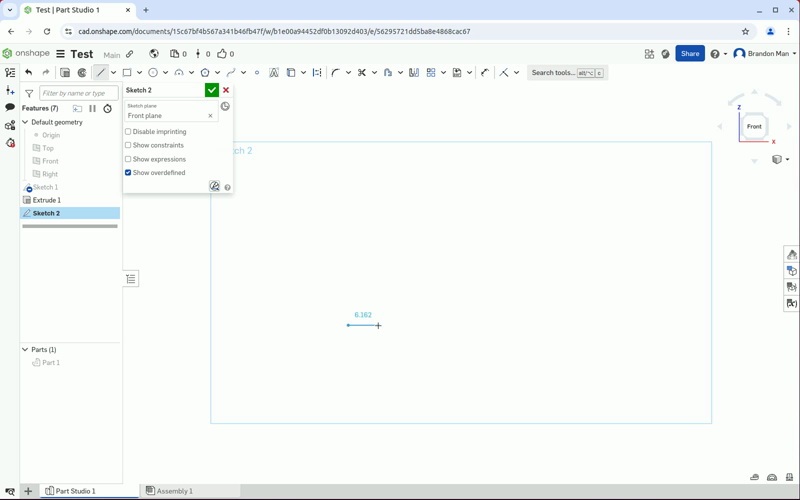
mouse_move(395, 325)
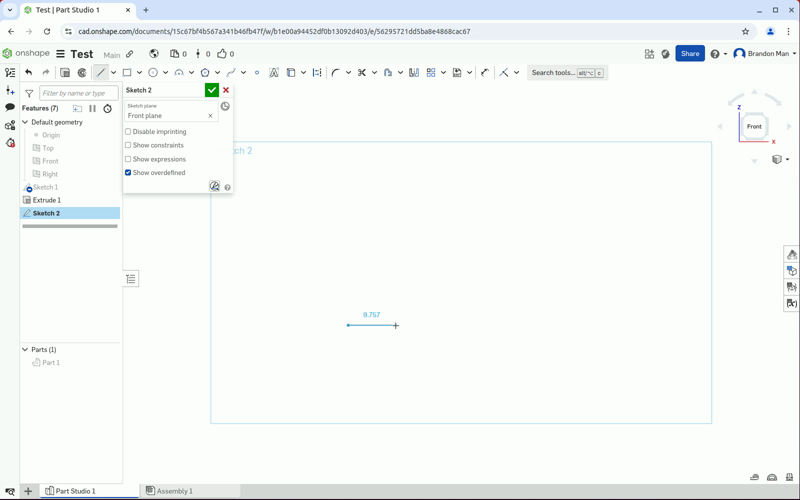
click(395, 325)
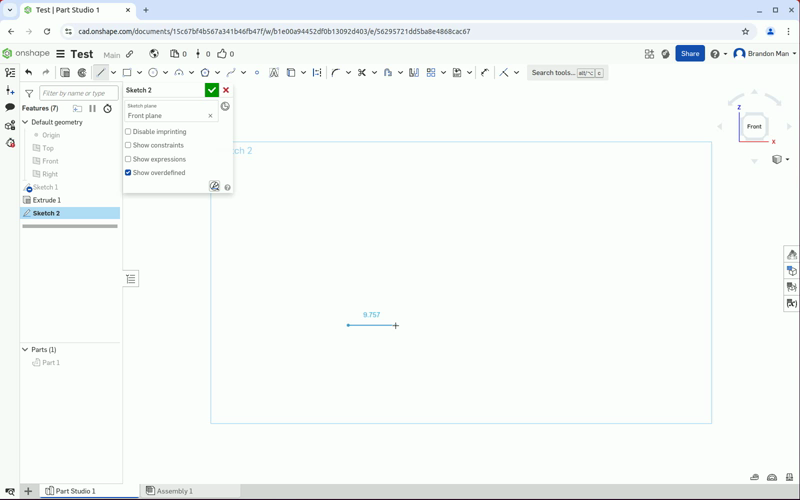
key_up(shift)
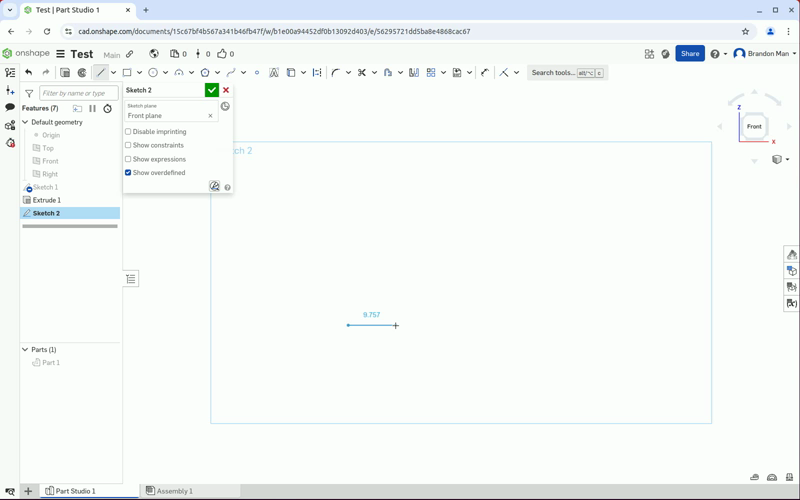
key_down(shift)
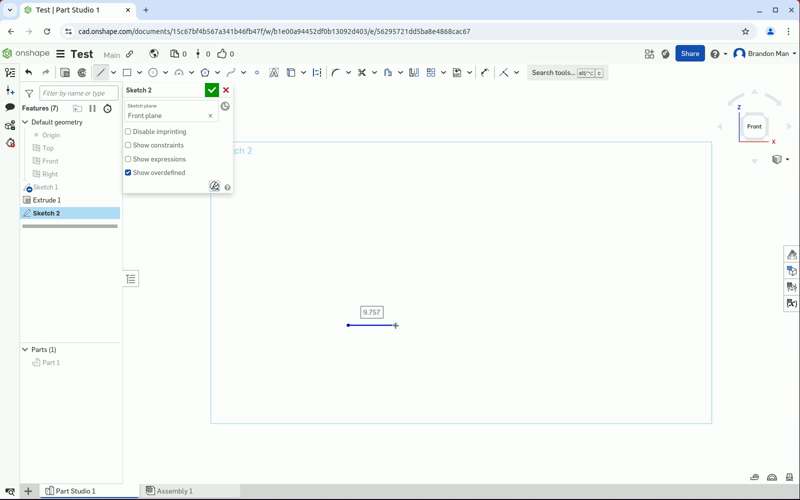
mouse_move(395, 228)
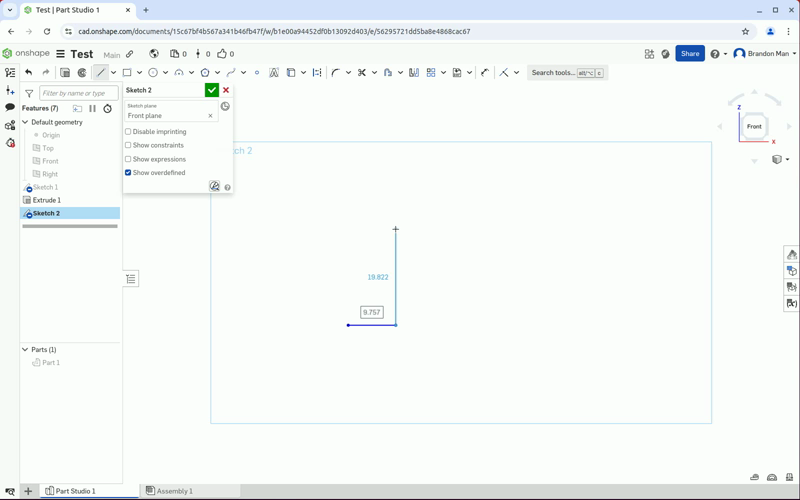
click(395, 228)
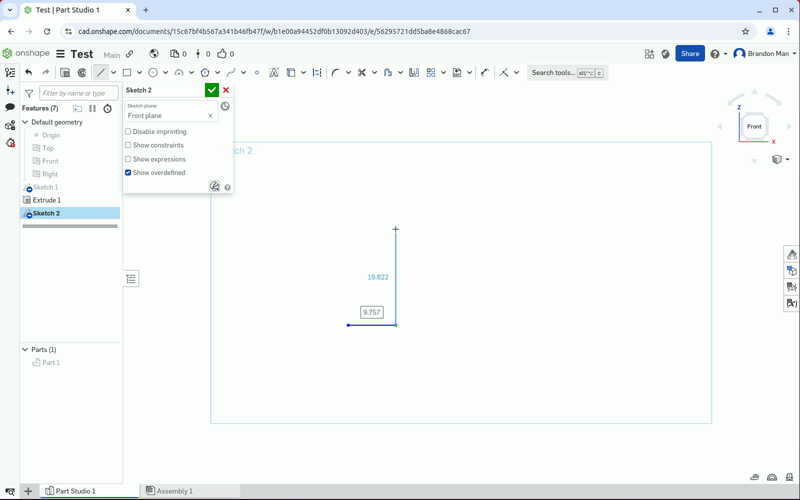
key_up(shift)
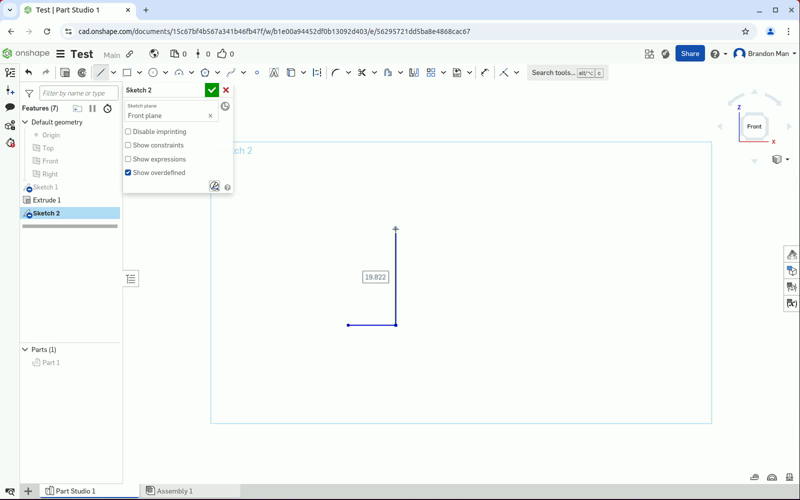
key_down(shift)
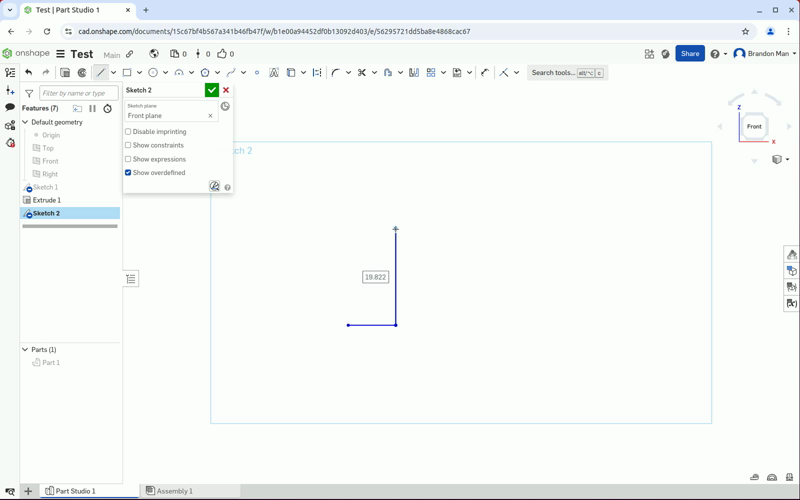
mouse_move(425, 228)
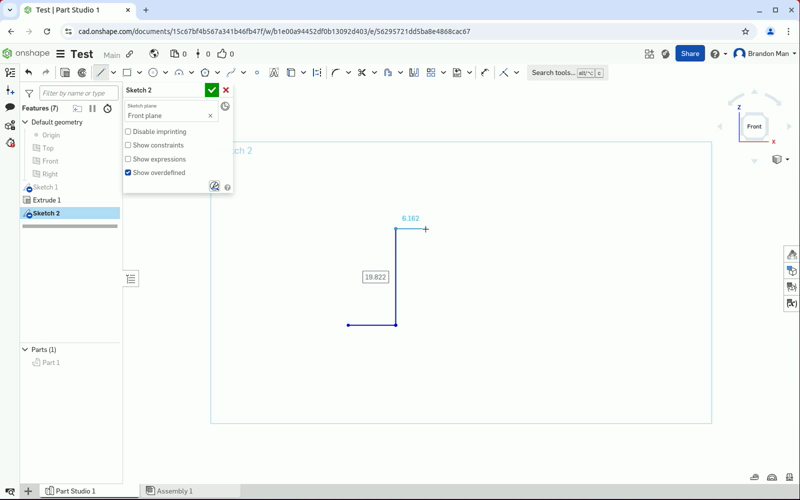
mouse_move(348, 228)
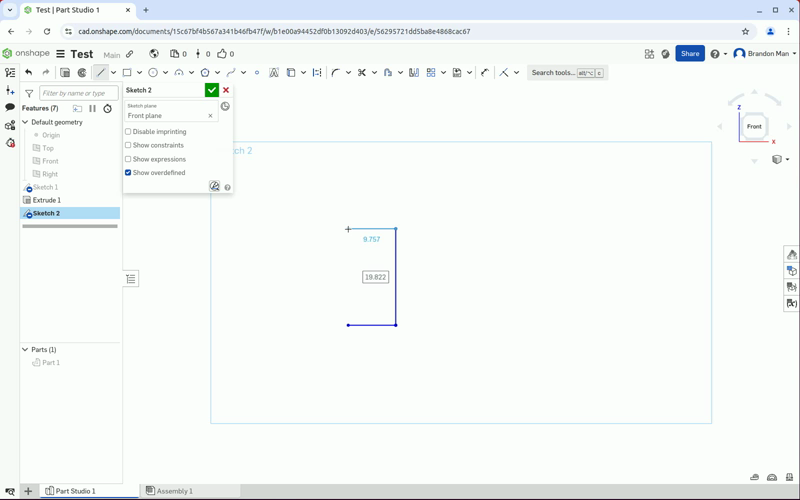
click(348, 228)
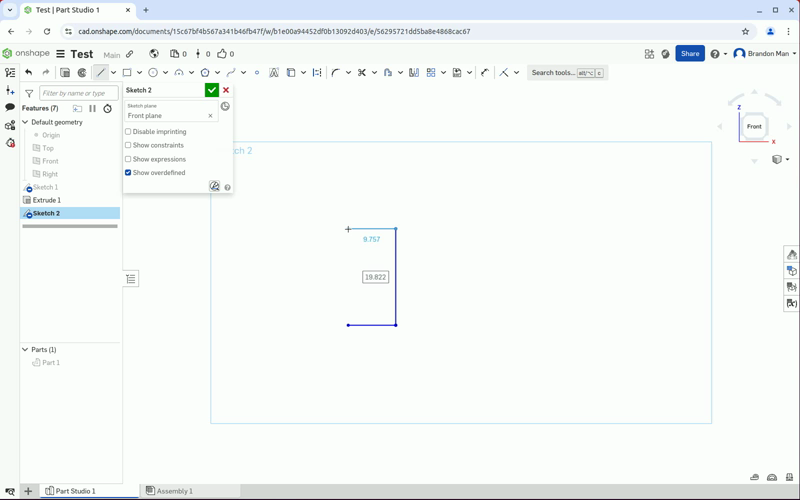
key_up(shift)
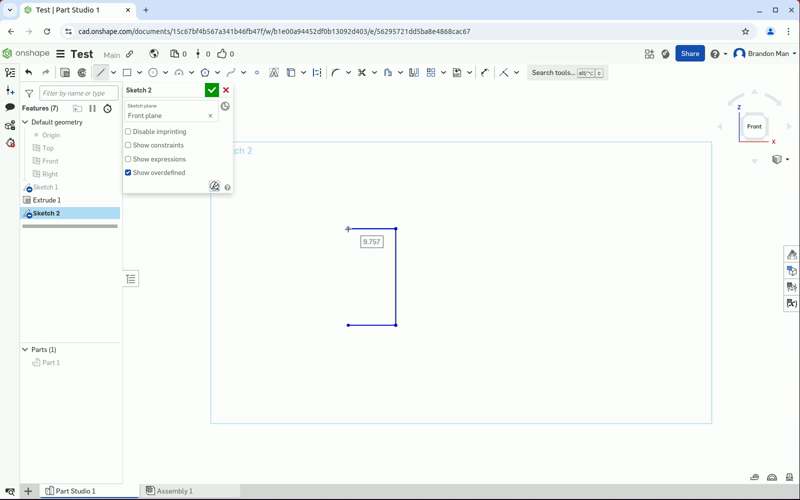
key_down(shift)
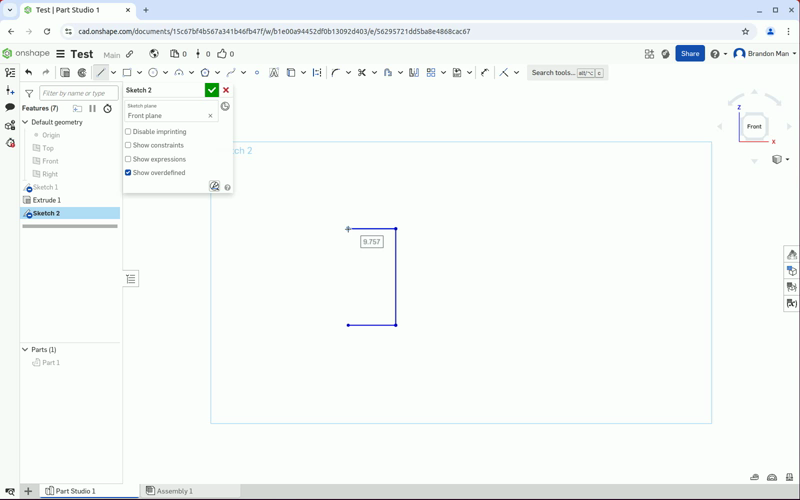
mouse_move(348, 325)
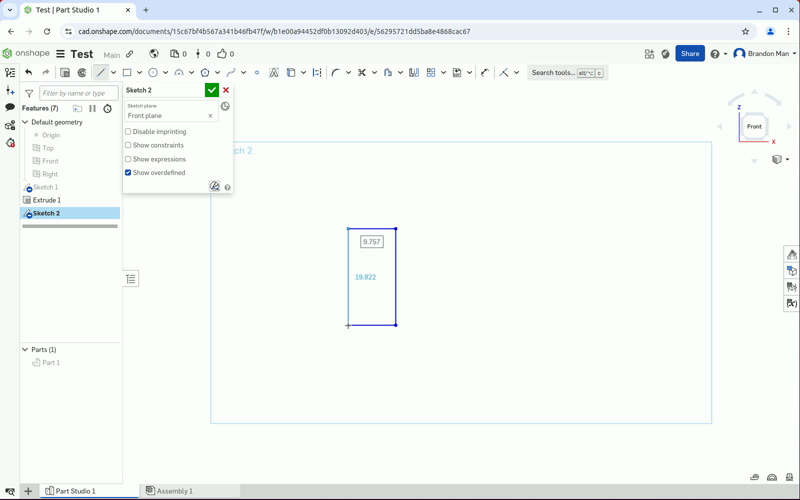
key_up(shift)
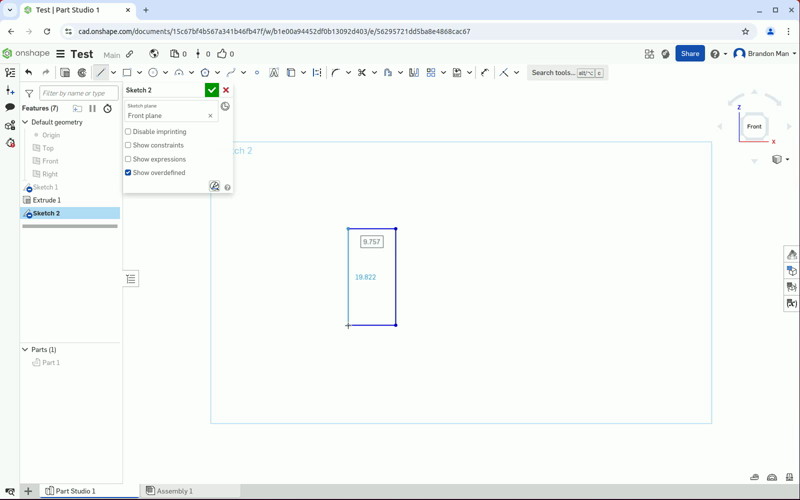
click(348, 325)
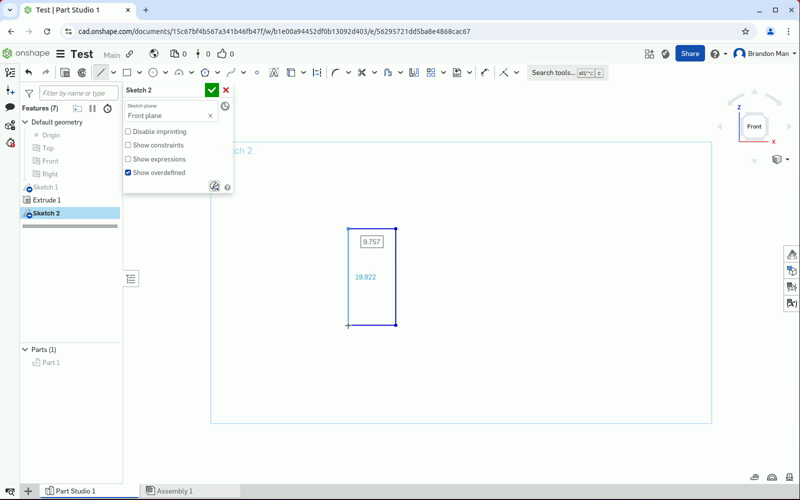
key(esc)
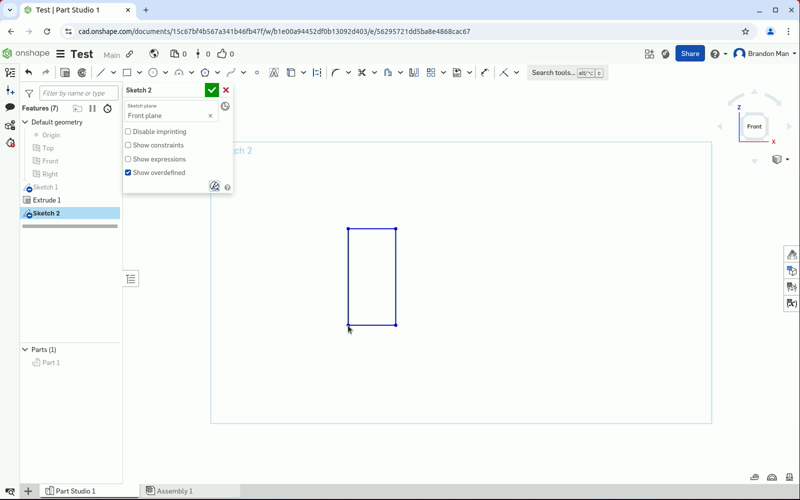
mouse_move(381, 270)
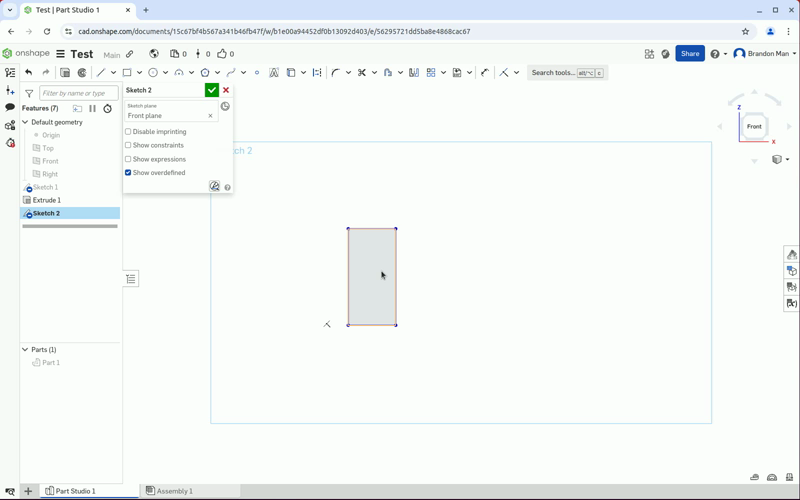
click(381, 270)
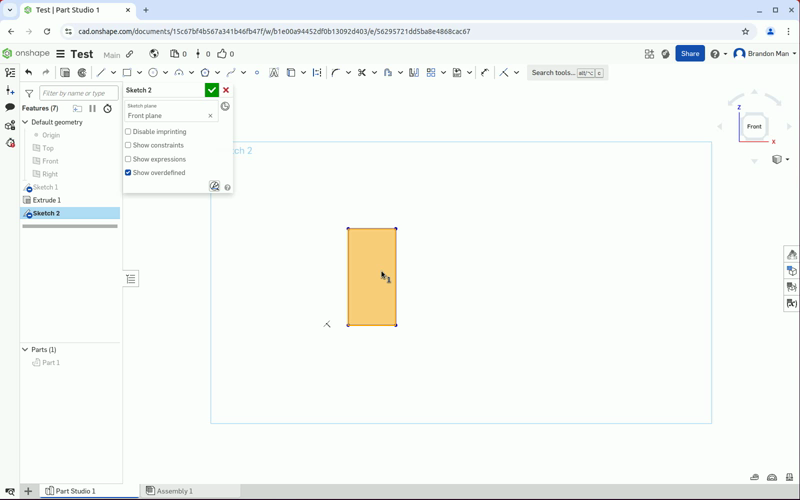
mouse_move(73, 352)
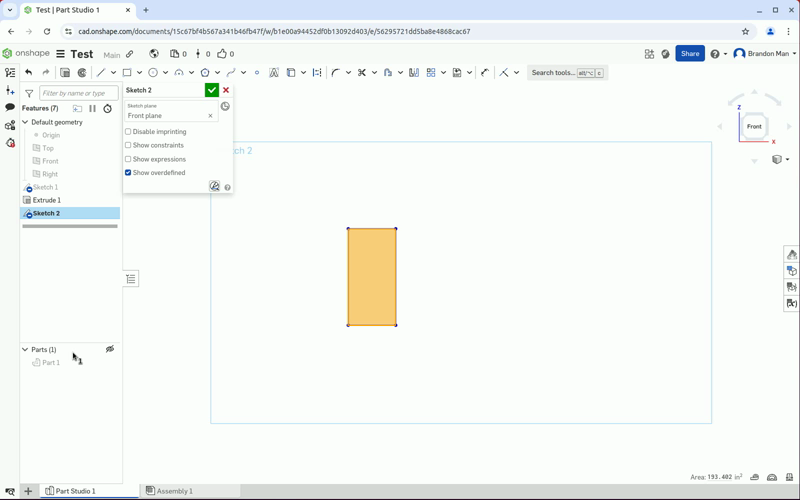
key(shift+y)
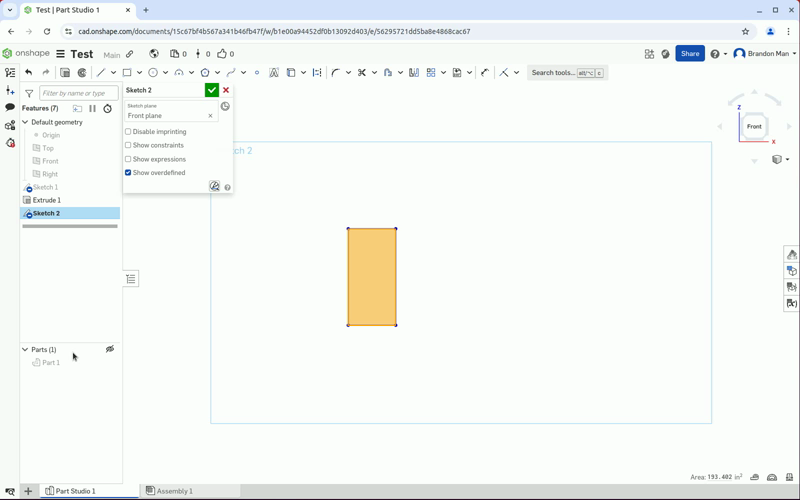
key(shift+e)
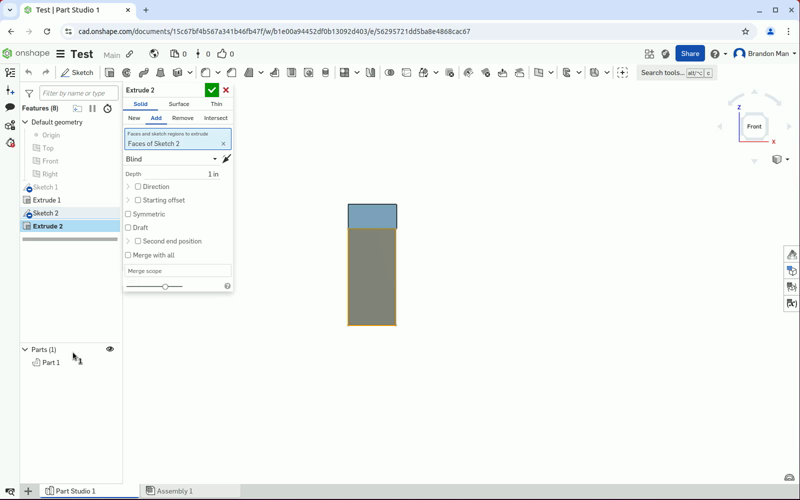
mouse_move(143, 106)
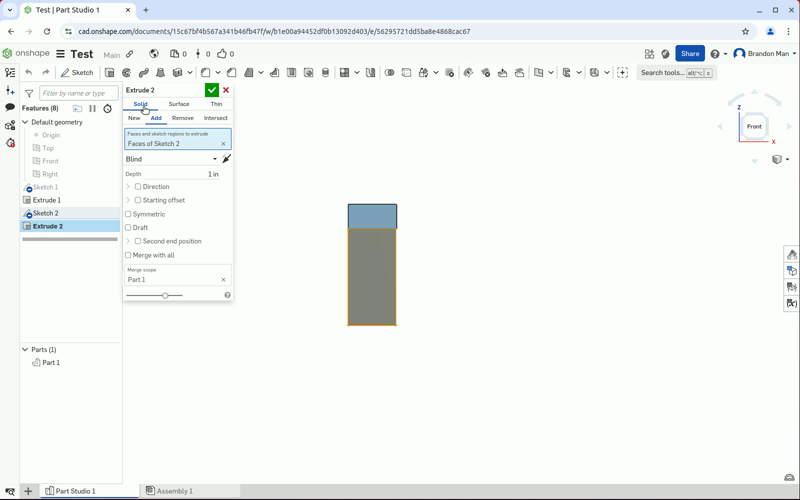
click(143, 106)
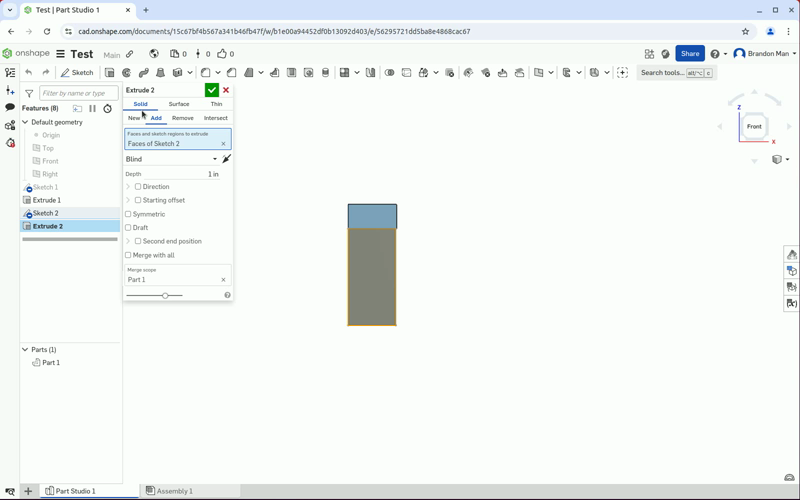
mouse_move(137, 120)
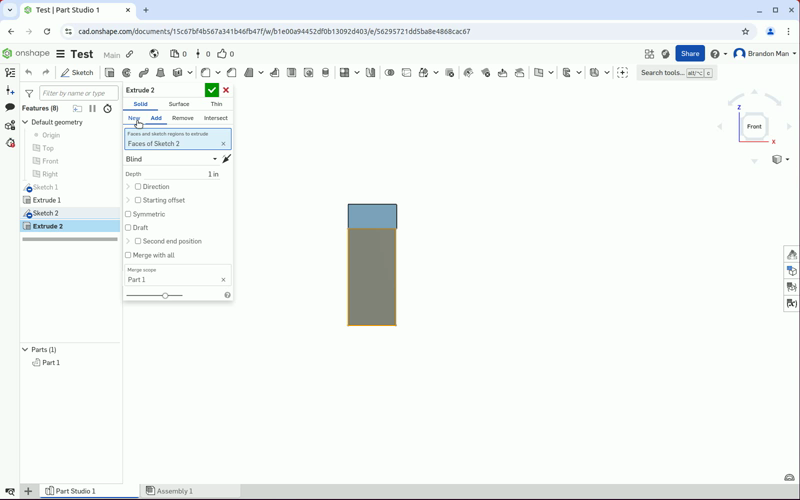
click(137, 120)
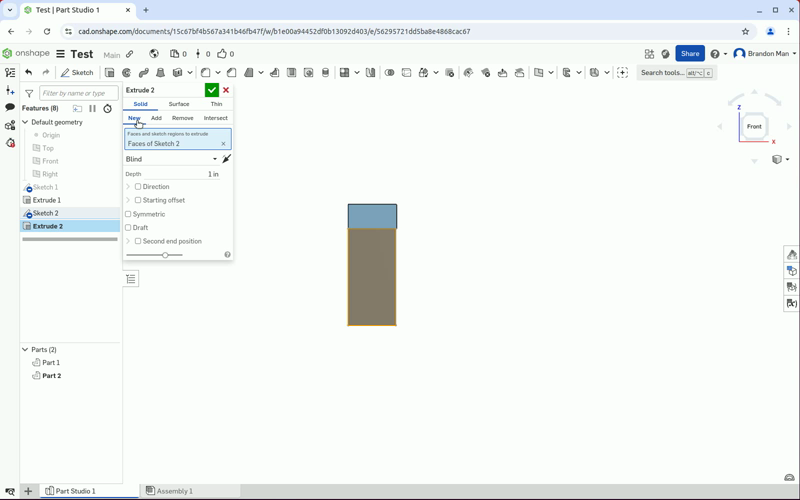
key(tab, 4)
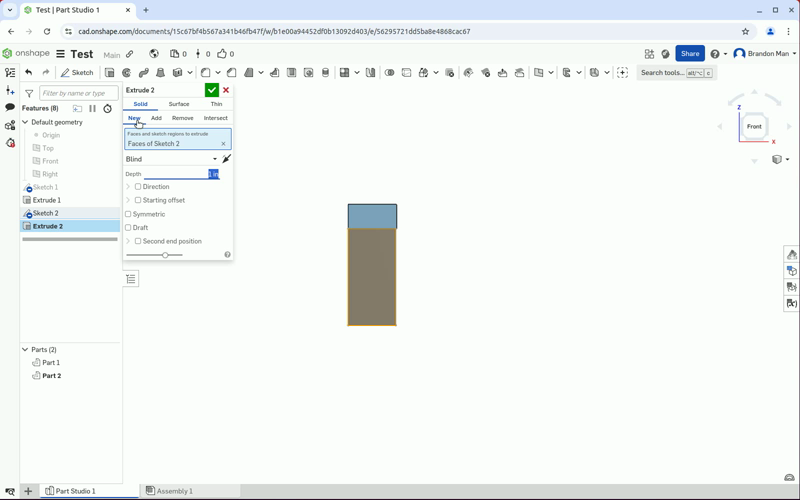
text(11.313)
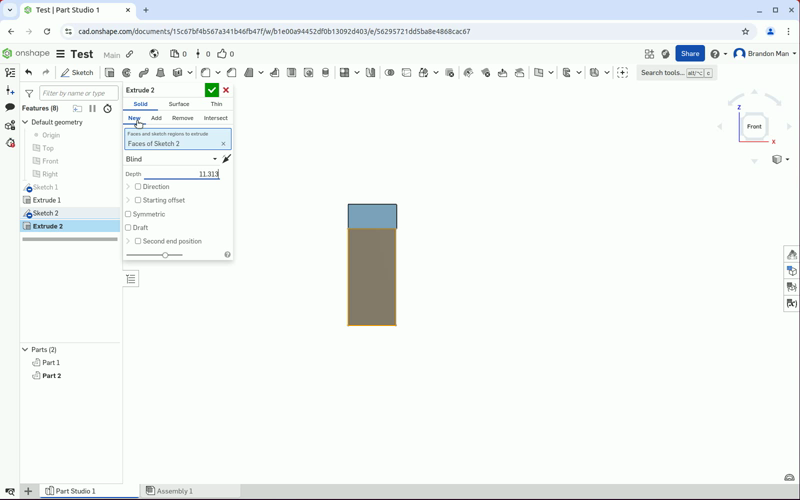
key(enter)
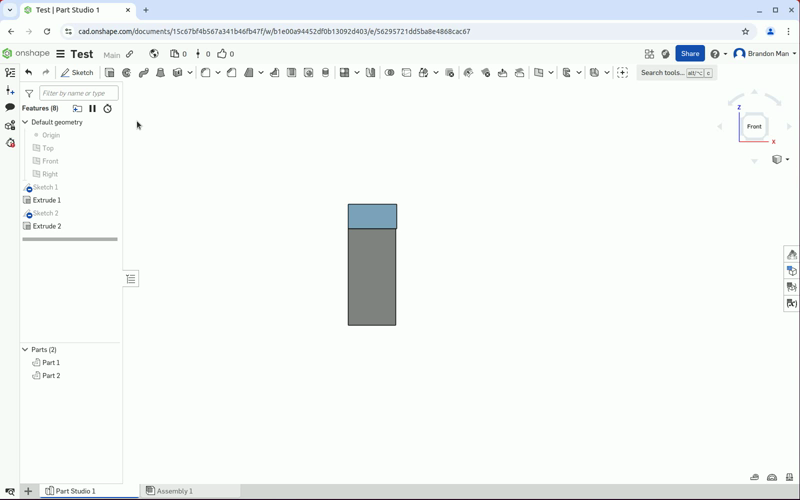
key(shift+h)
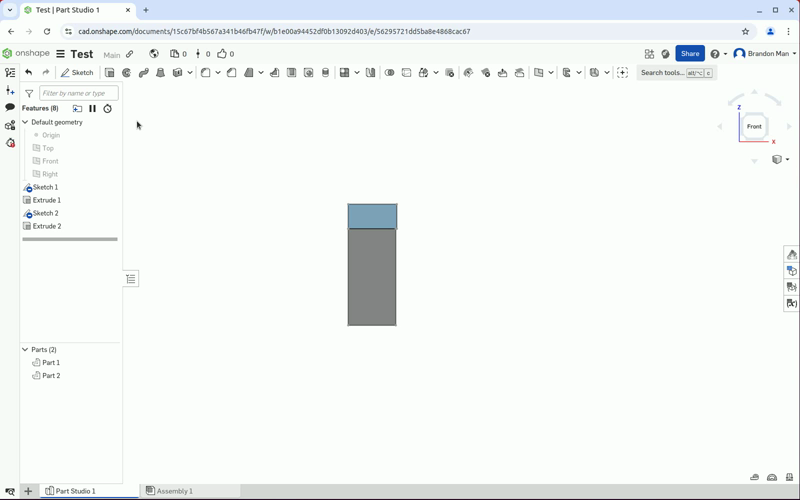
key(shift+h)
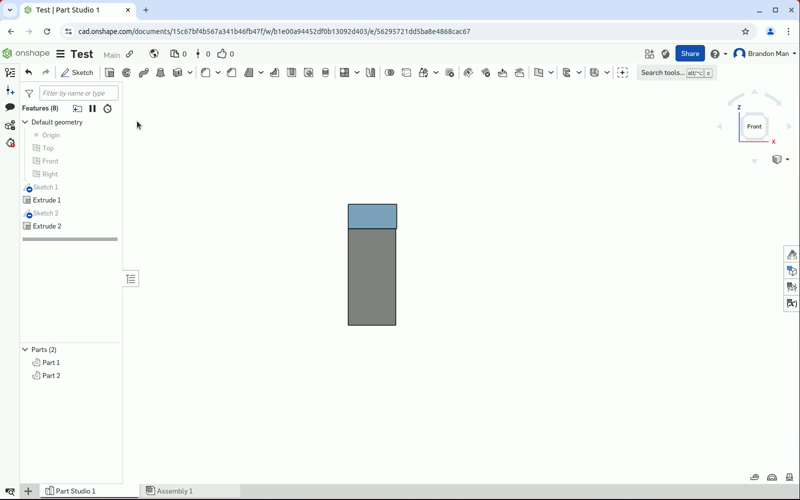
mouse_move(73, 189)
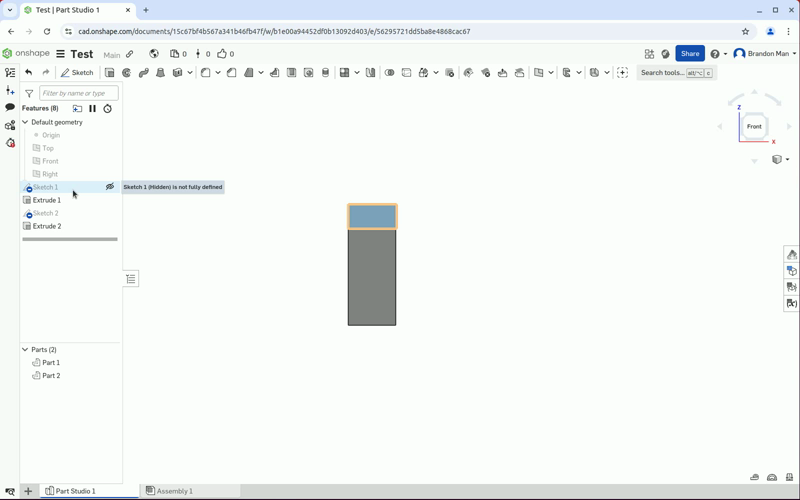
click(73, 189)
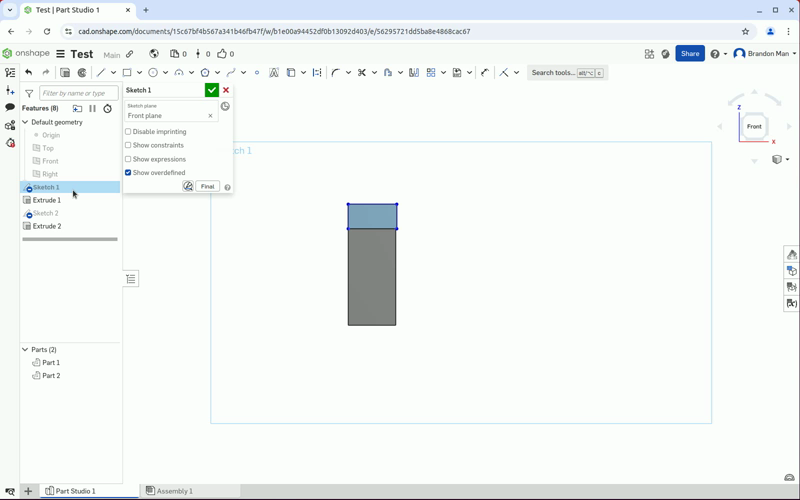
mouse_move(229, 92)
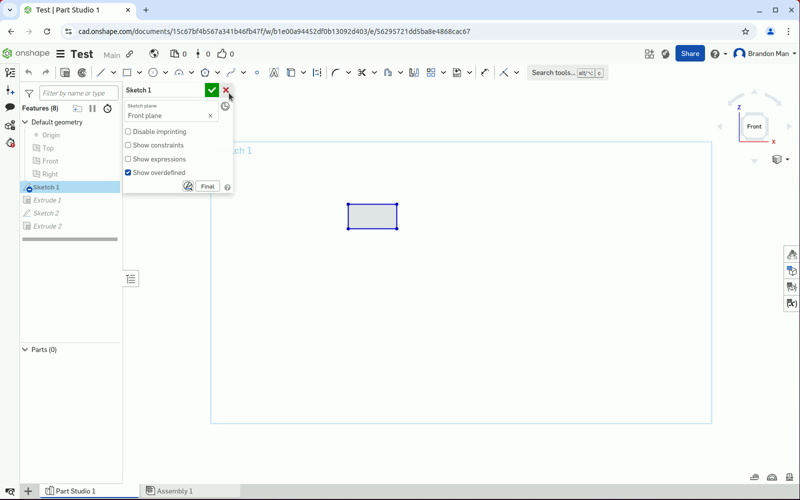
click(229, 92)
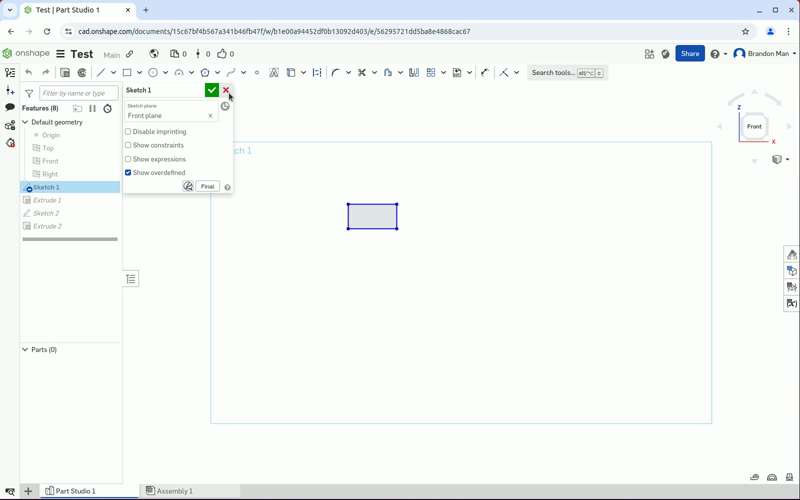
key(shift+s)
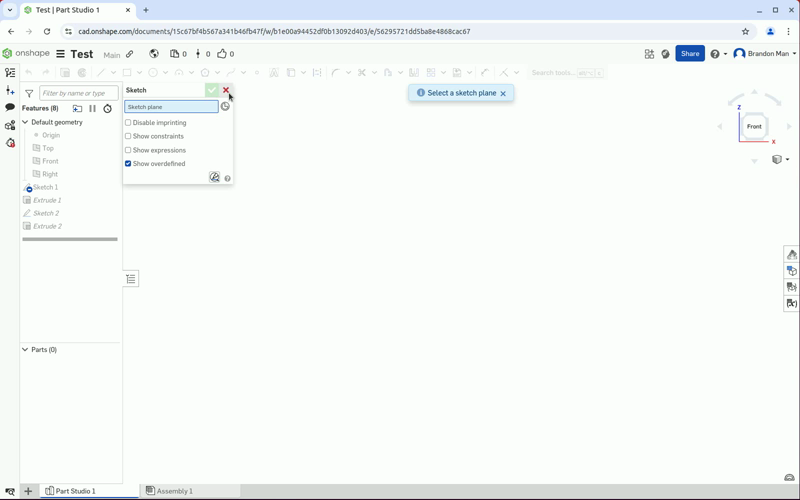
mouse_move(73, 163)
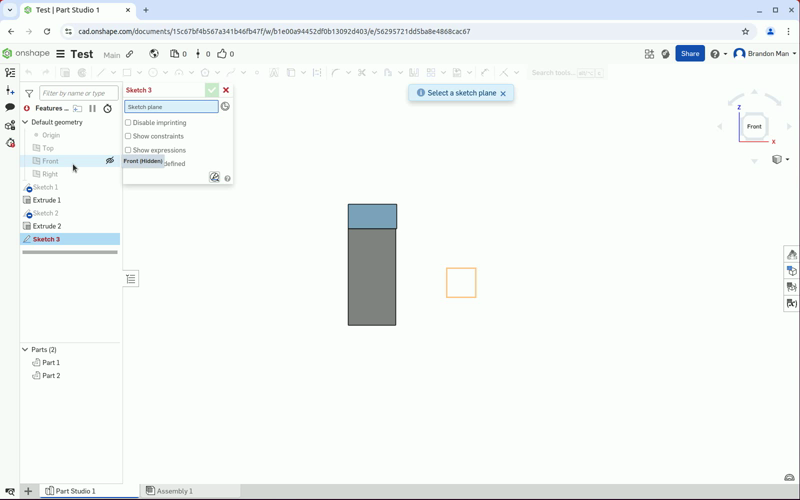
click(73, 163)
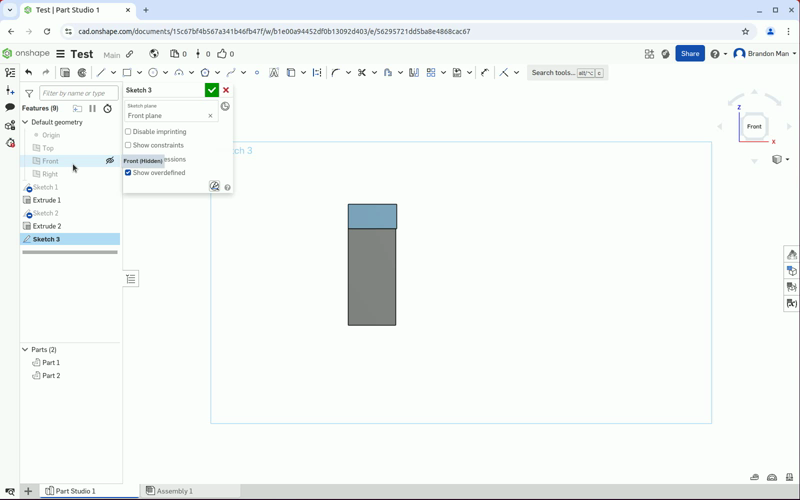
mouse_move(73, 352)
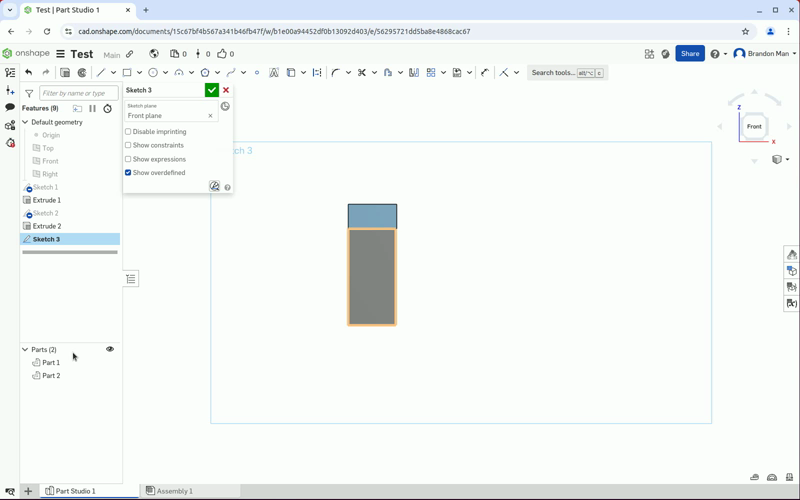
key(y)
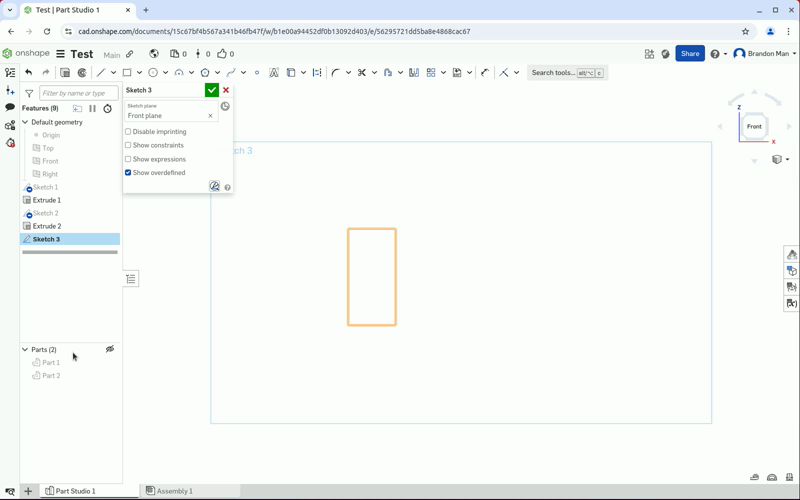
key(l)
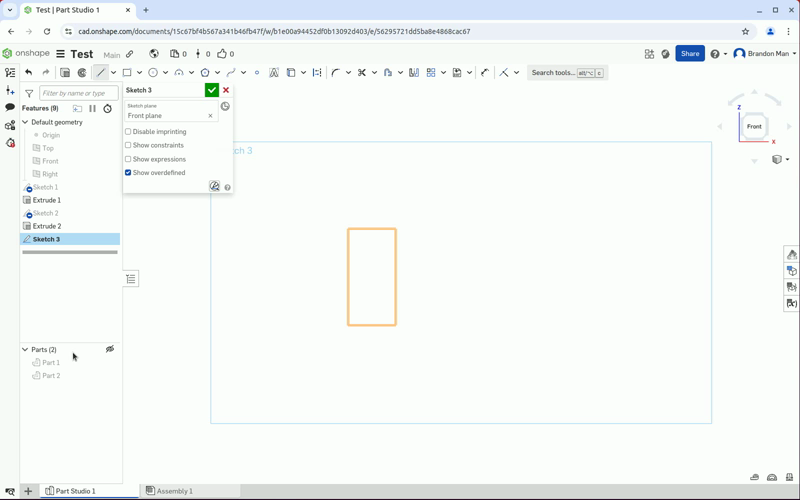
key_down(shift)
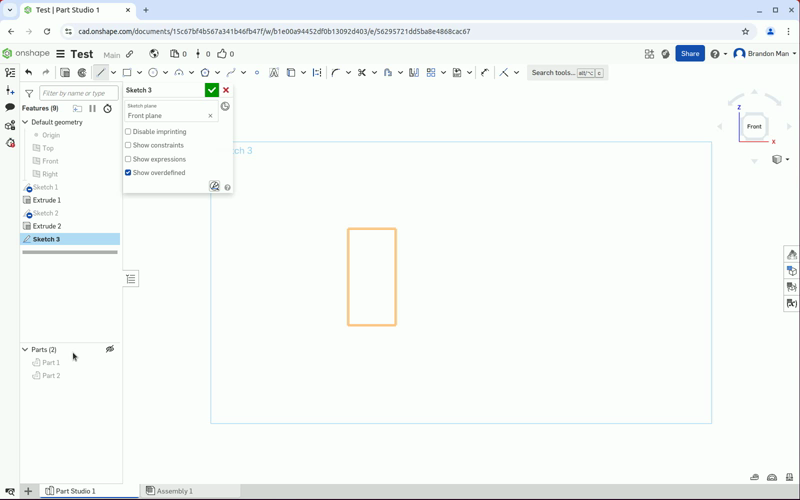
mouse_move(472, 324)
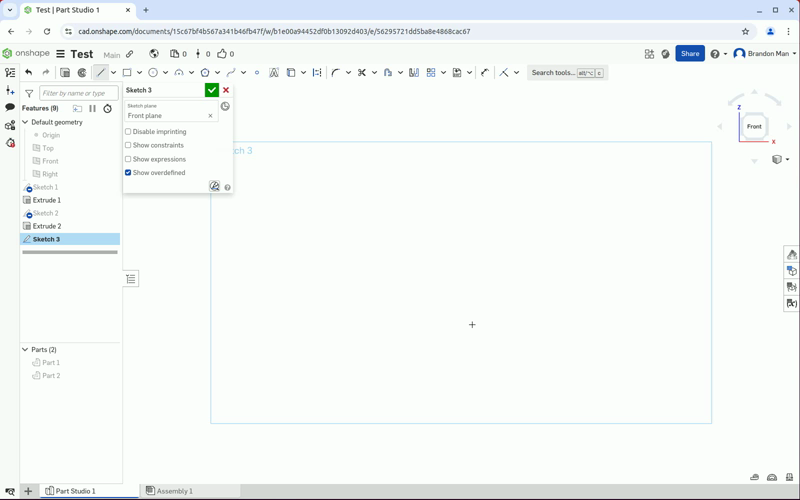
click(472, 324)
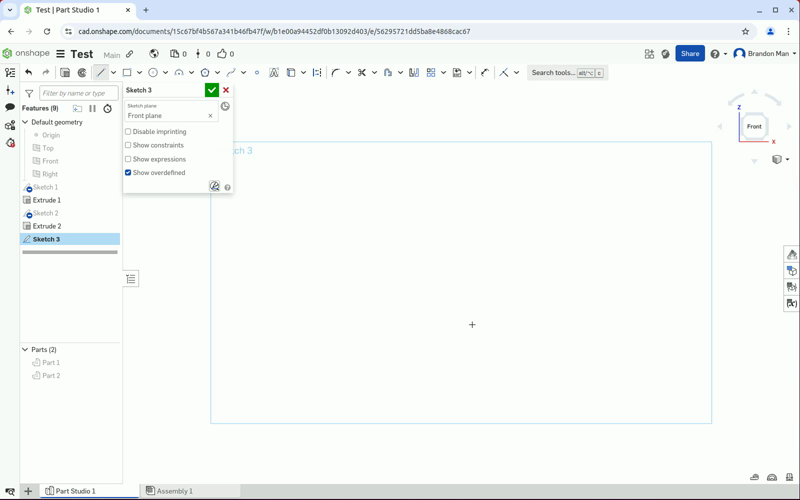
key_up(shift)
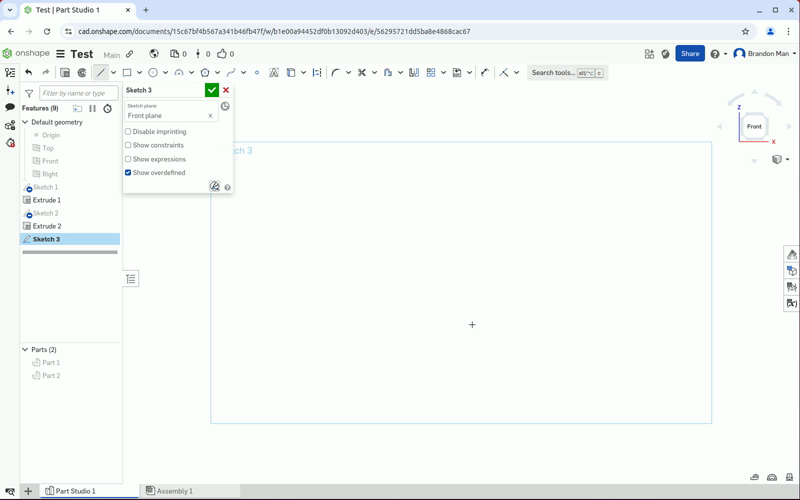
key_down(shift)
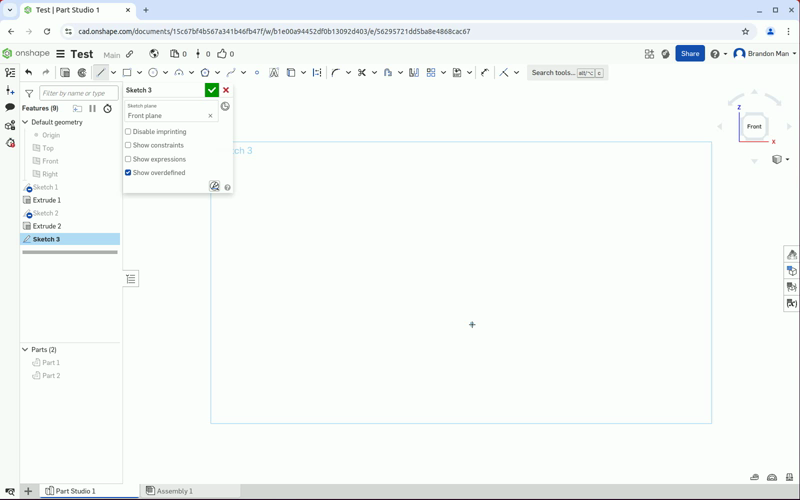
mouse_move(559, 324)
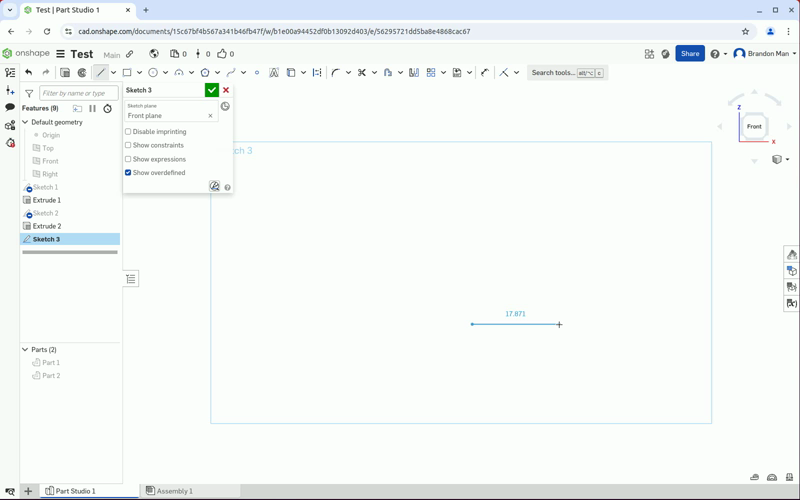
click(559, 324)
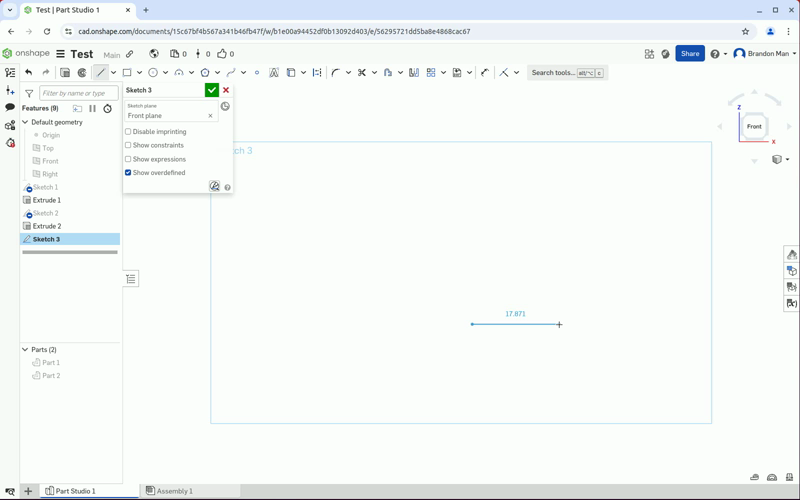
key_up(shift)
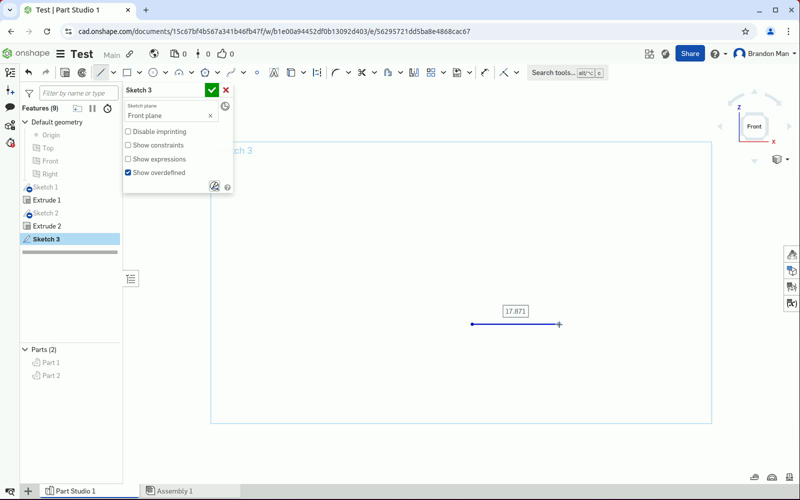
key_down(shift)
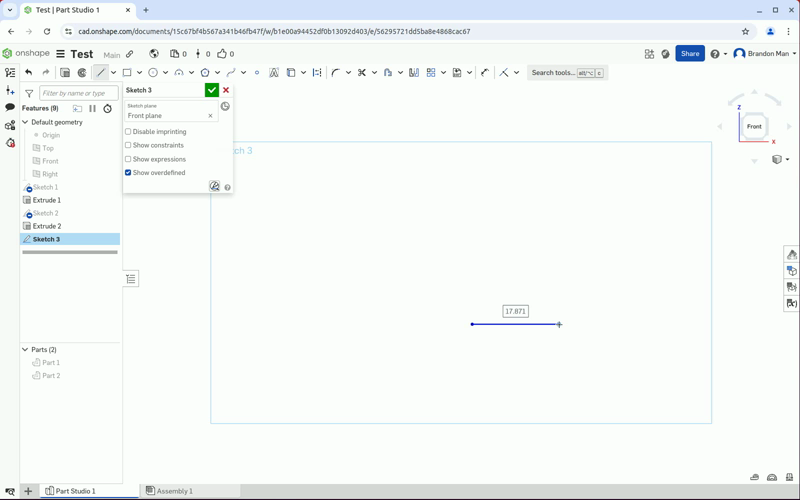
mouse_move(559, 254)
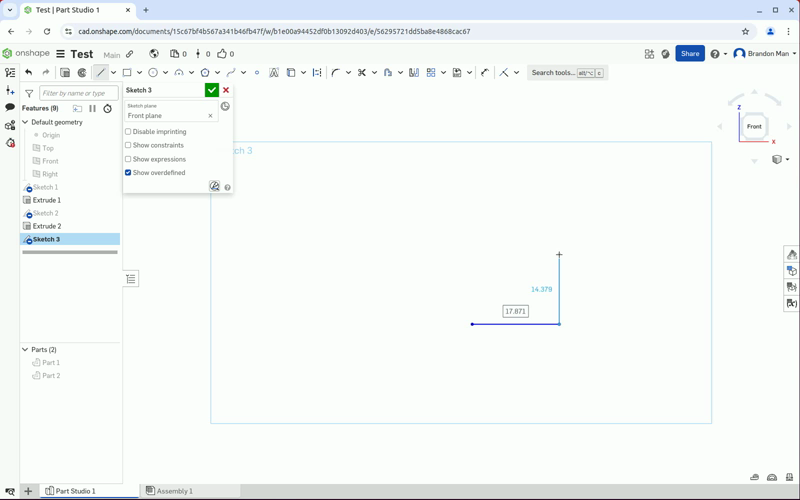
click(559, 254)
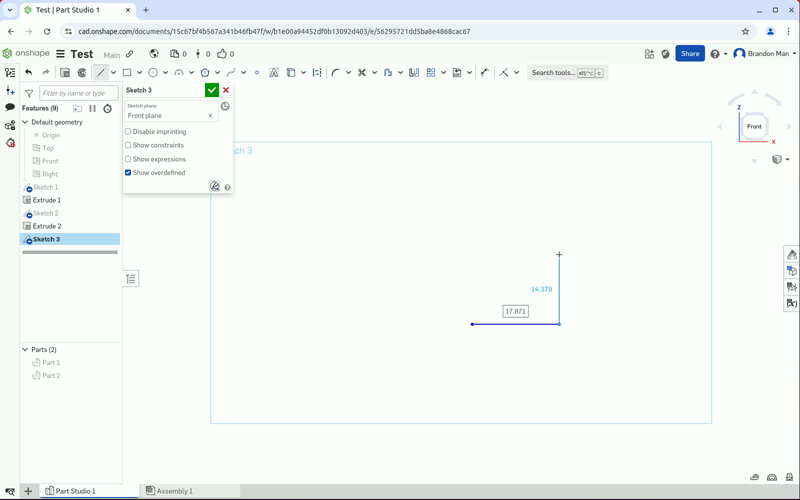
key_up(shift)
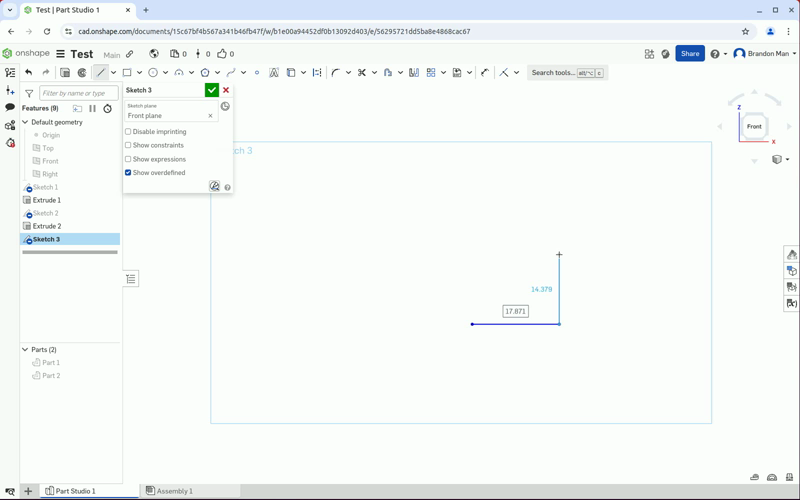
key_down(shift)
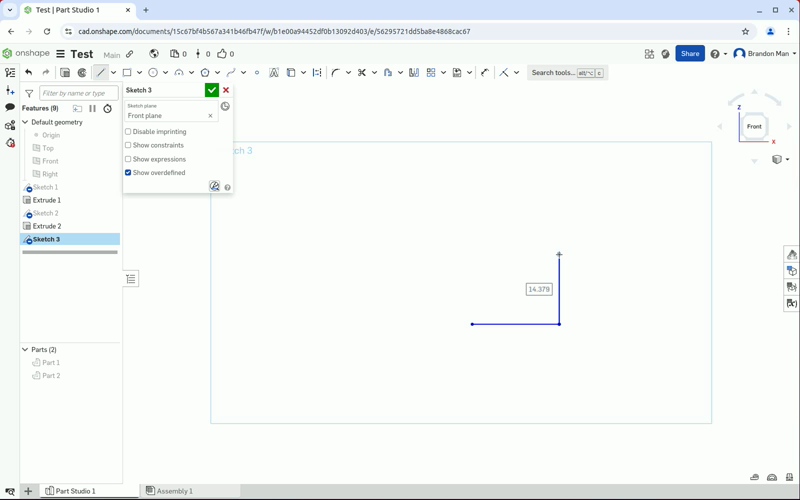
mouse_move(589, 254)
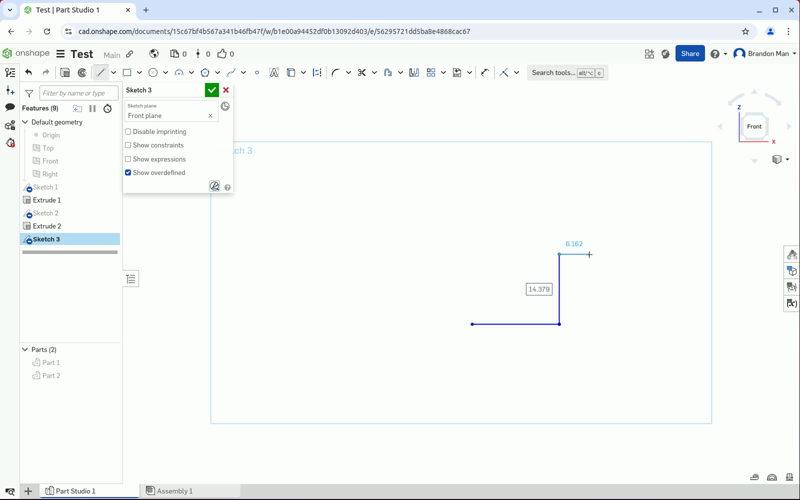
mouse_move(534, 232)
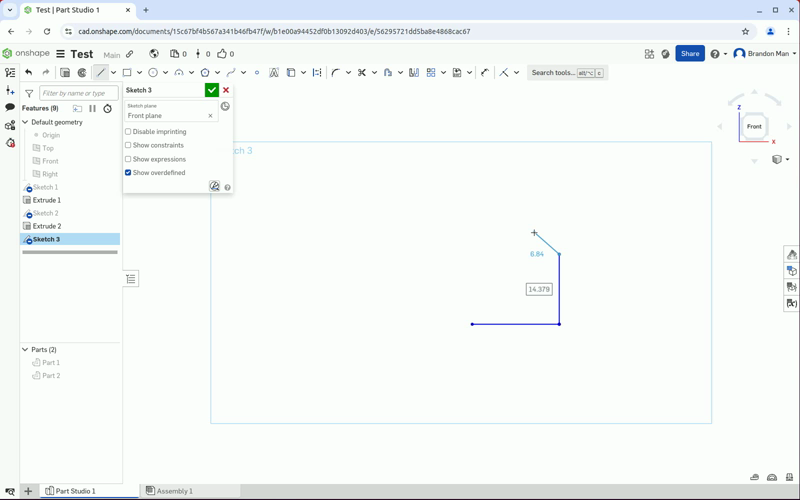
click(534, 232)
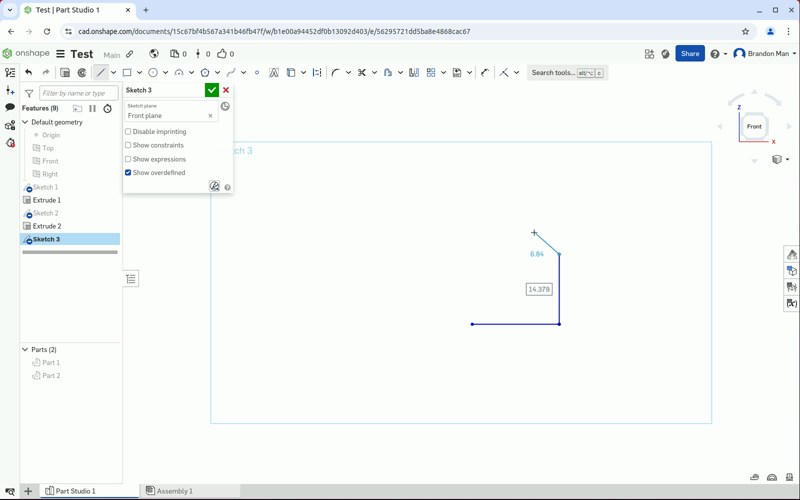
key_up(shift)
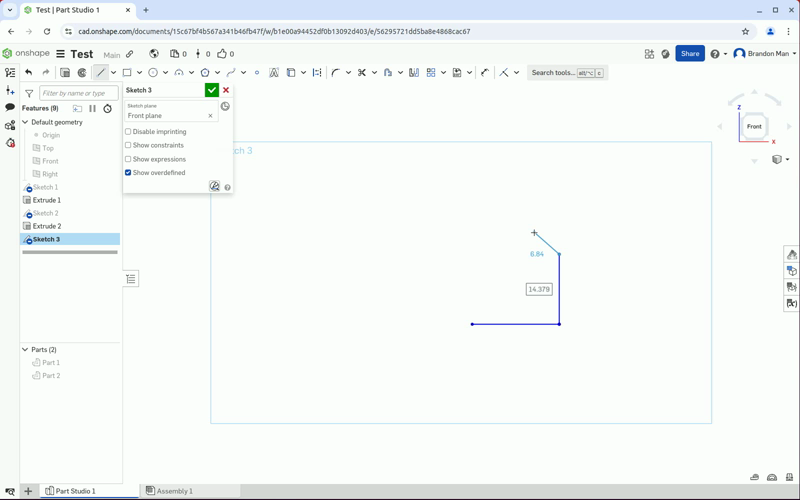
key_down(shift)
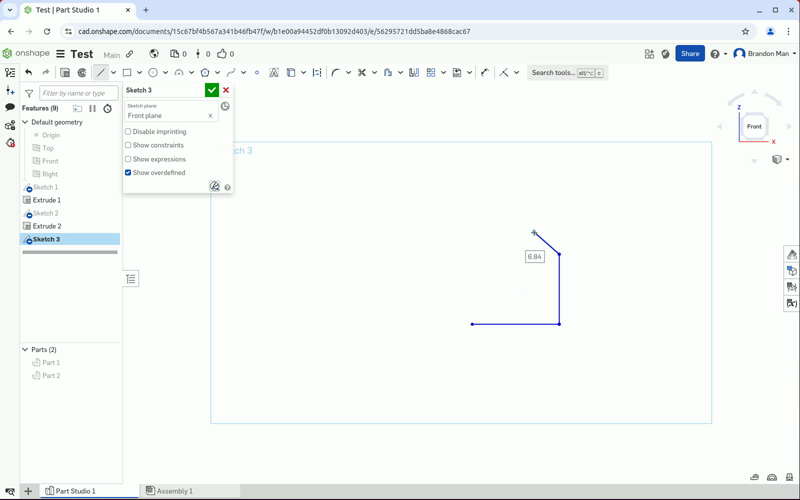
mouse_move(564, 232)
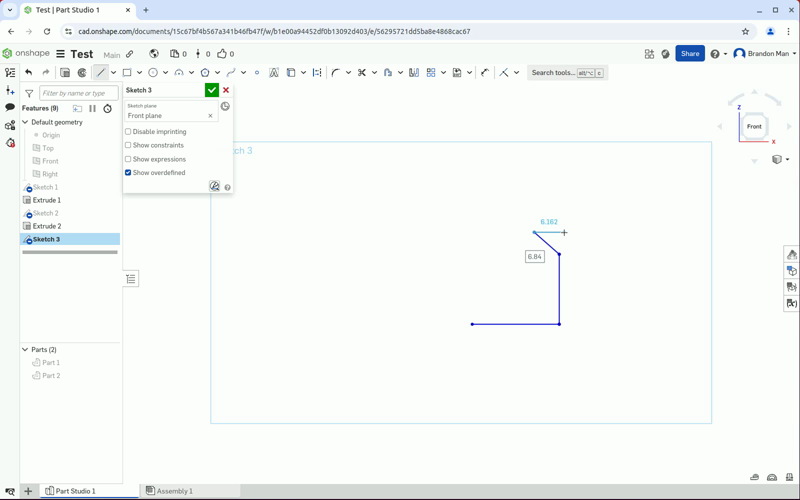
mouse_move(496, 232)
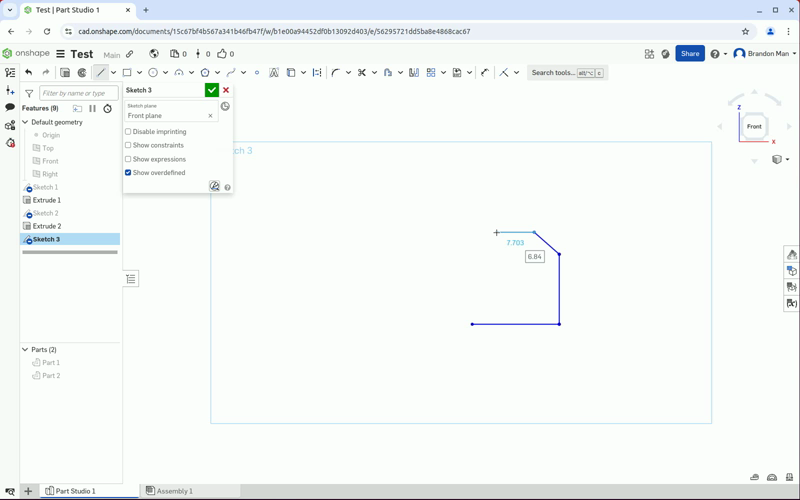
click(496, 232)
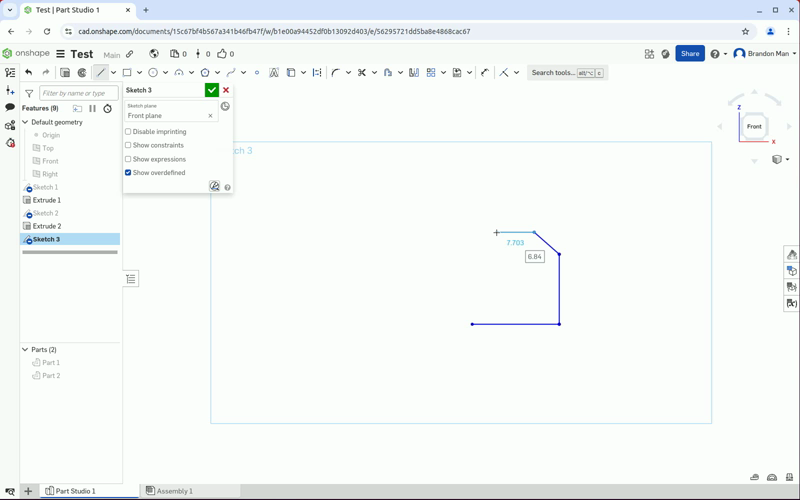
key_up(shift)
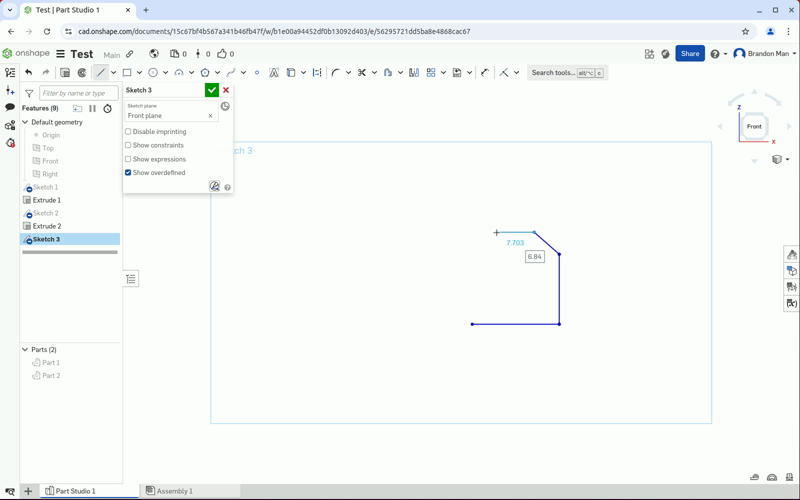
key_down(shift)
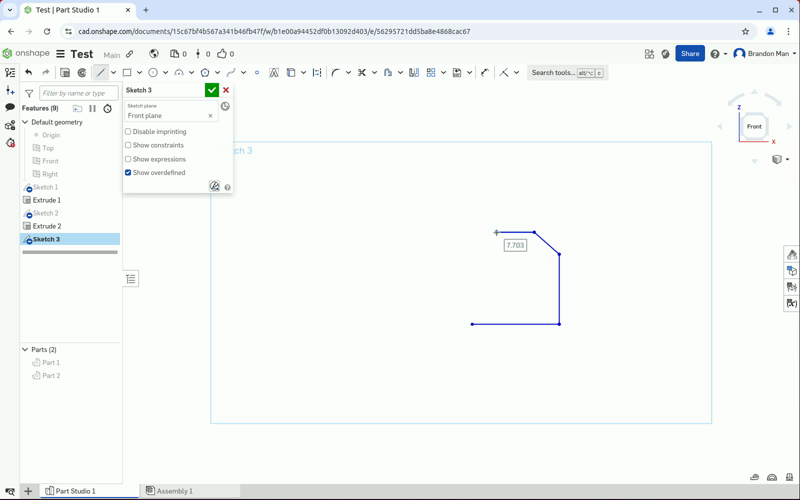
mouse_move(526, 232)
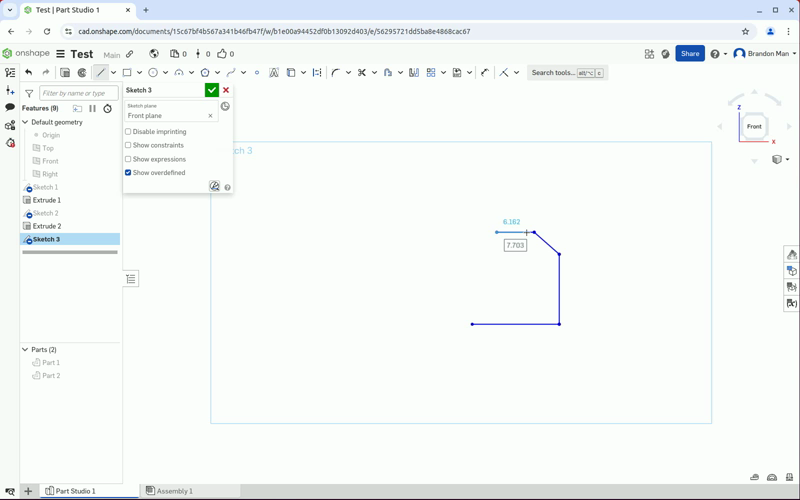
mouse_move(472, 254)
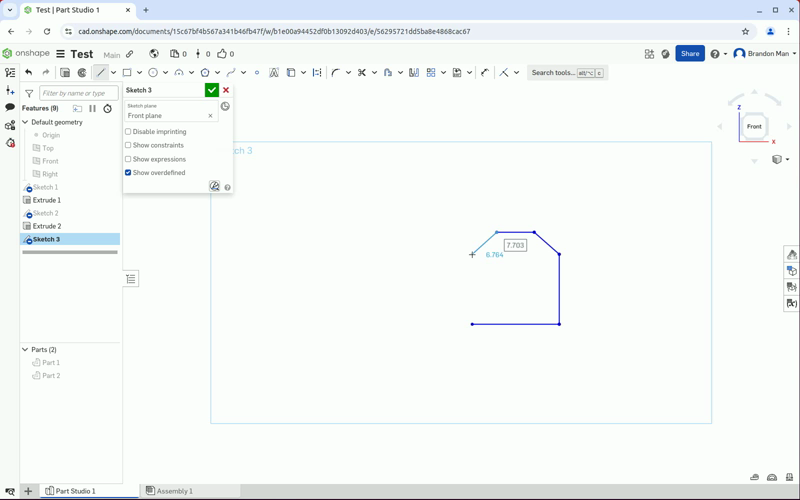
click(472, 254)
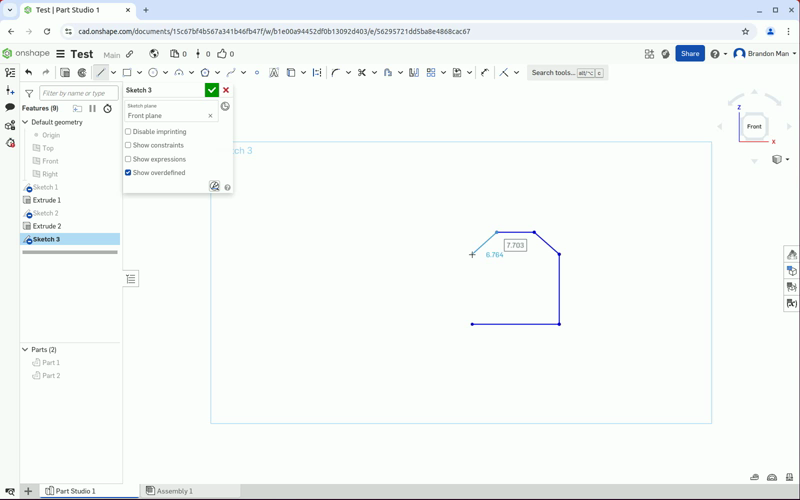
key_up(shift)
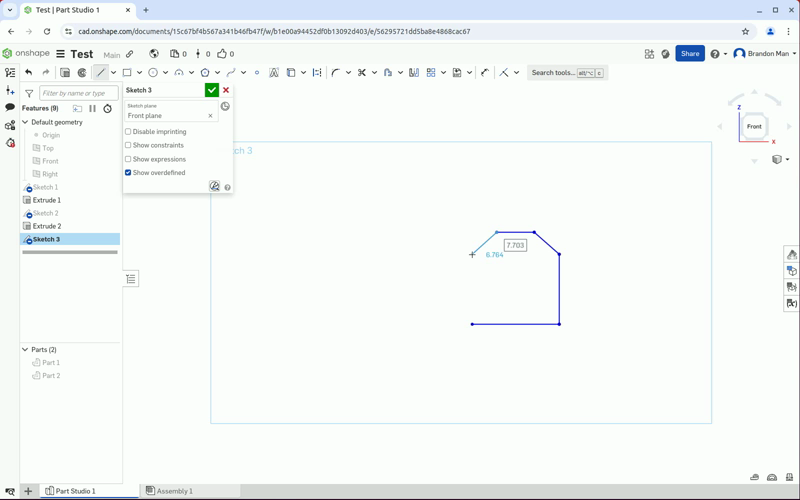
key_down(shift)
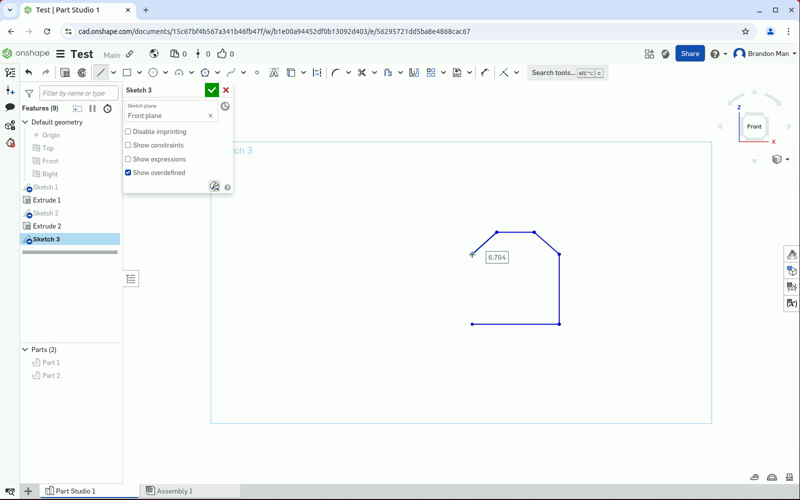
mouse_move(472, 324)
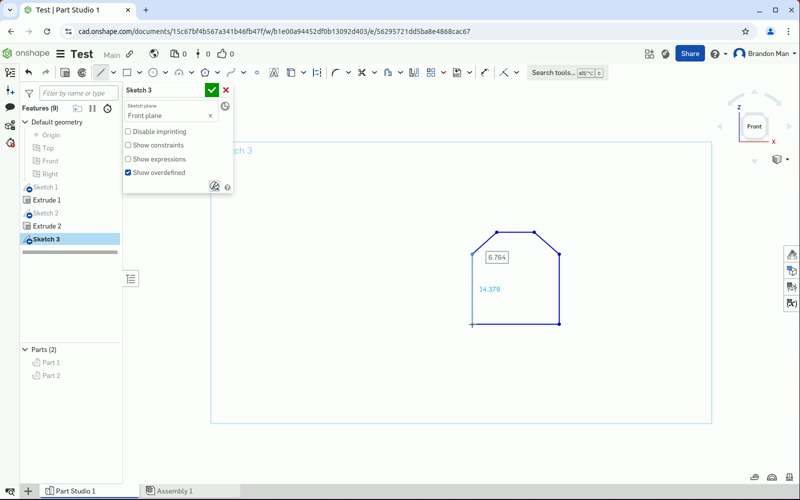
key_up(shift)
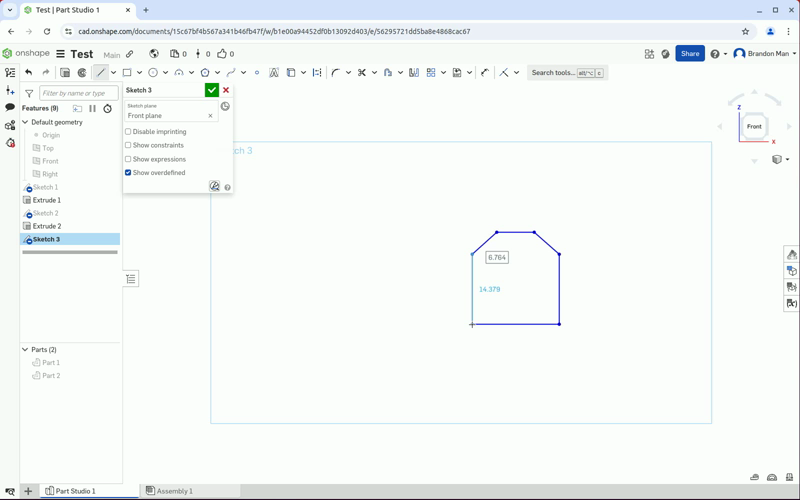
click(472, 324)
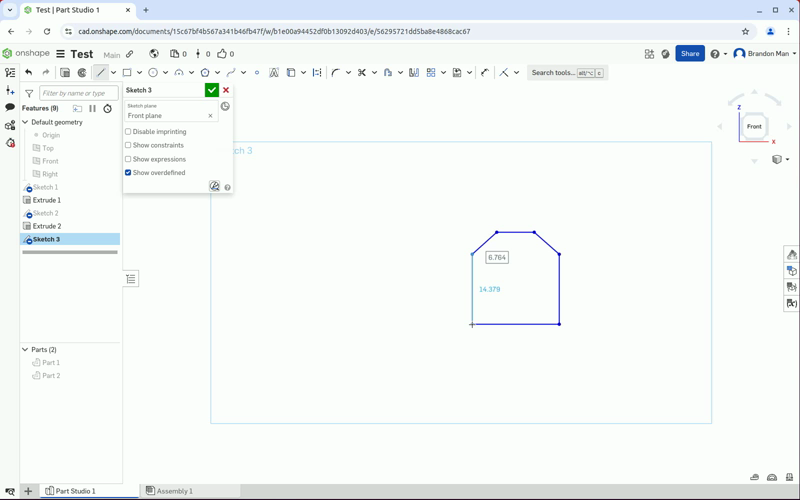
key(esc)
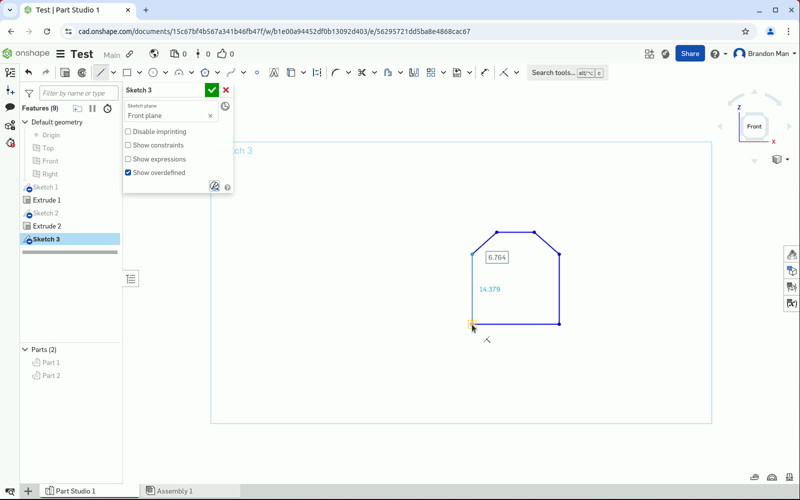
key(c)
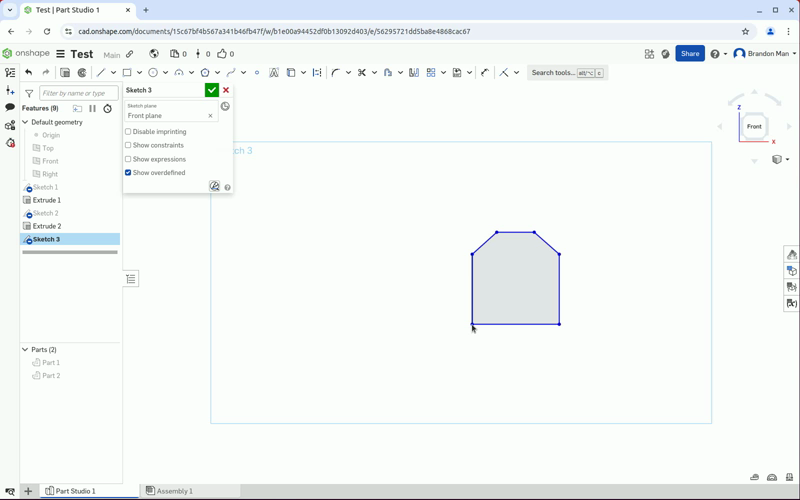
key_down(shift)
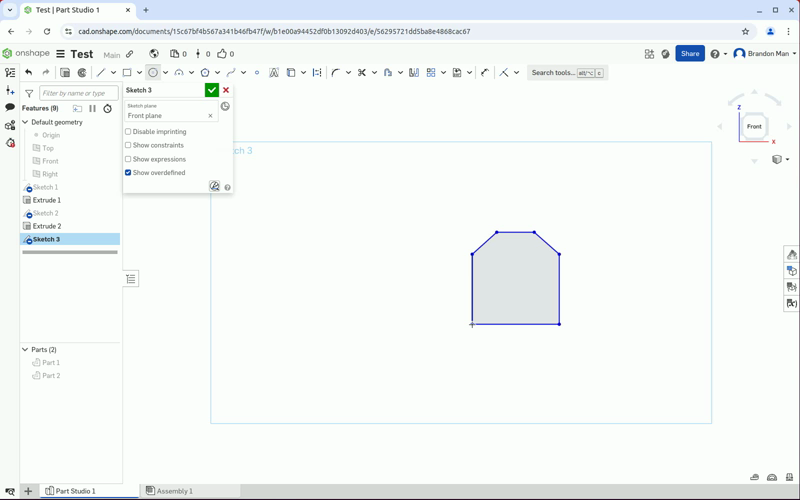
mouse_move(516, 261)
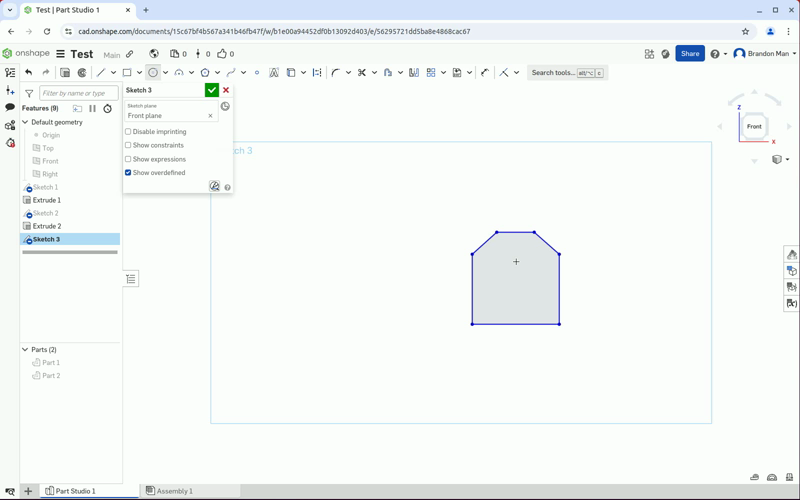
click(516, 261)
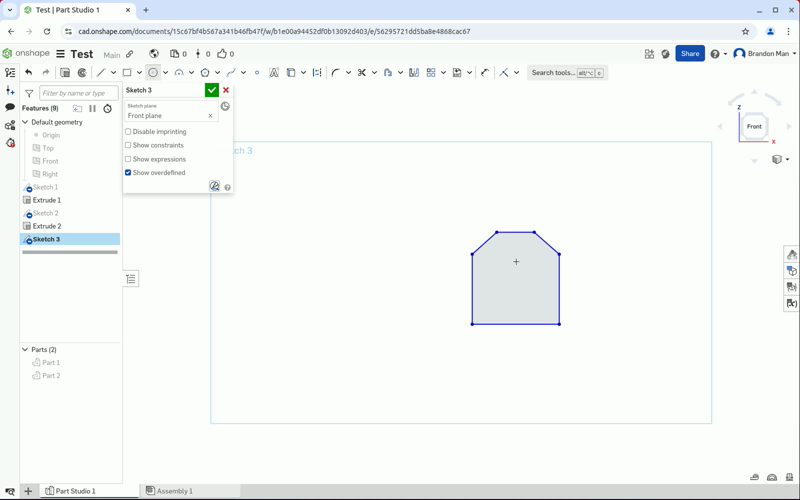
key_up(shift)
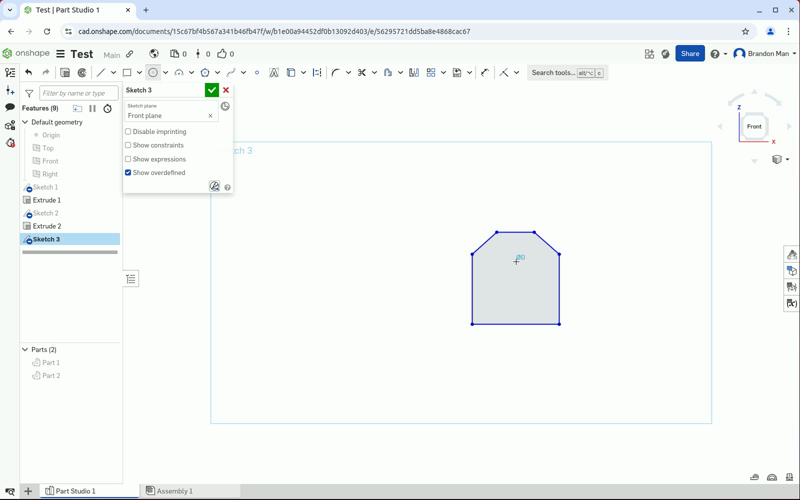
mouse_move(531, 261)
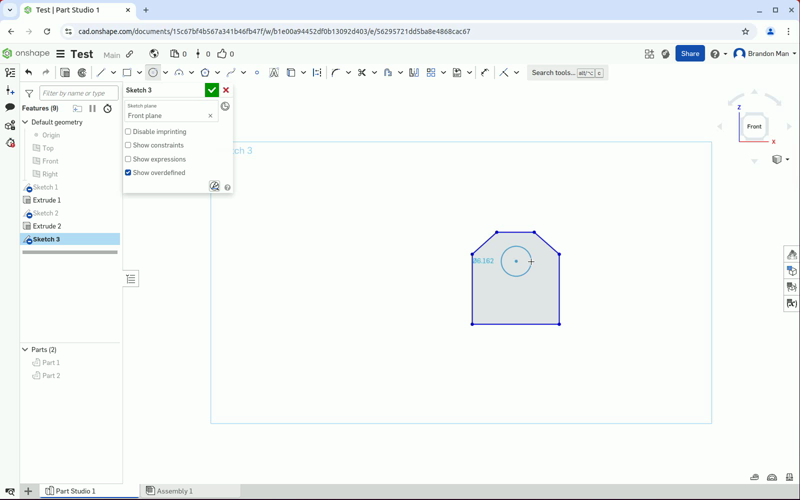
click(531, 261)
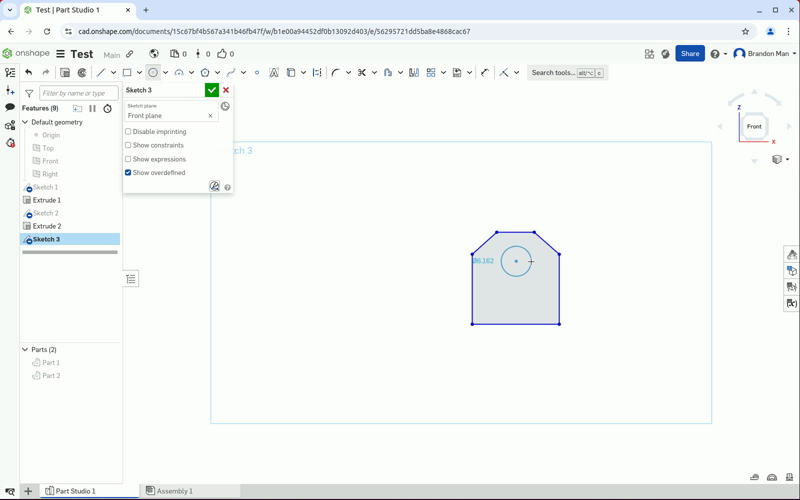
key(esc)
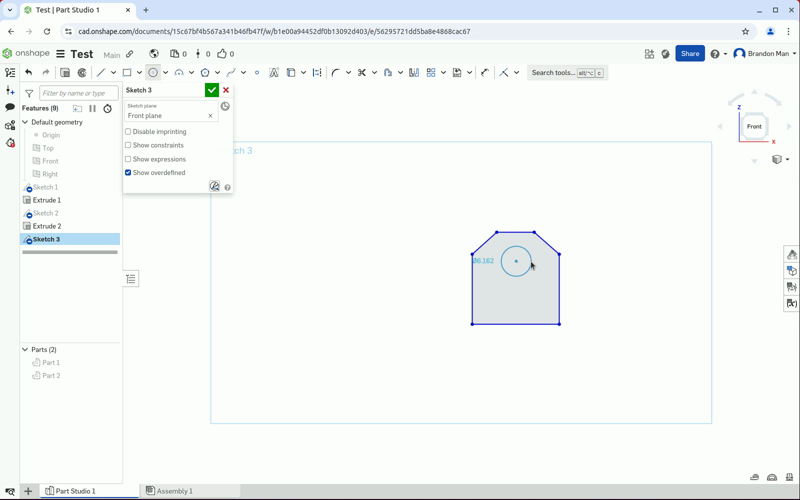
mouse_move(523, 309)
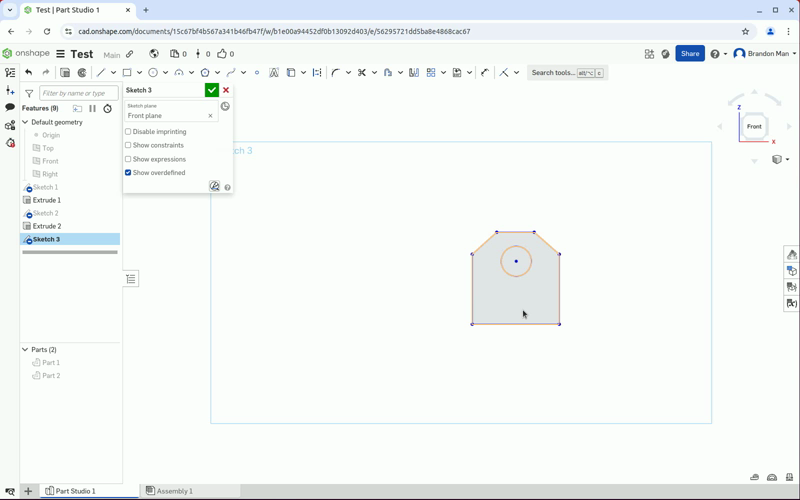
click(523, 309)
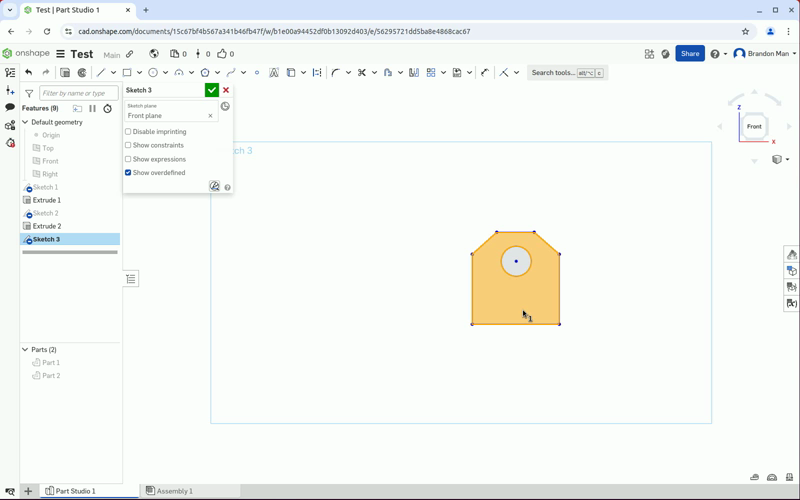
mouse_move(73, 352)
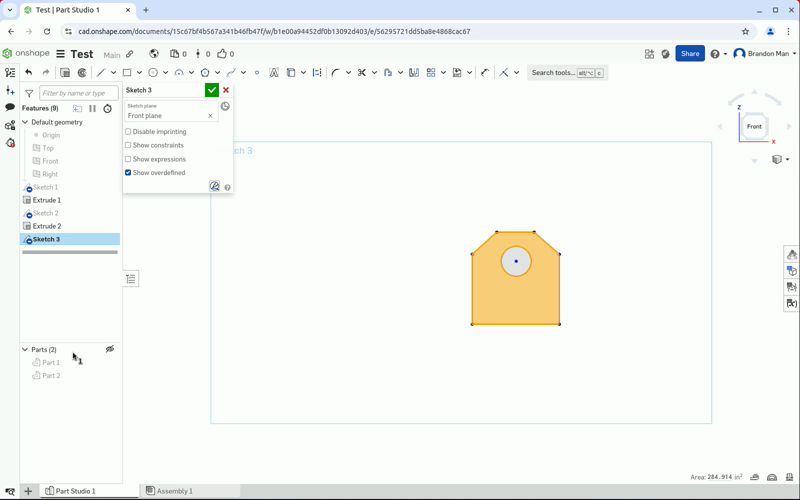
key(shift+y)
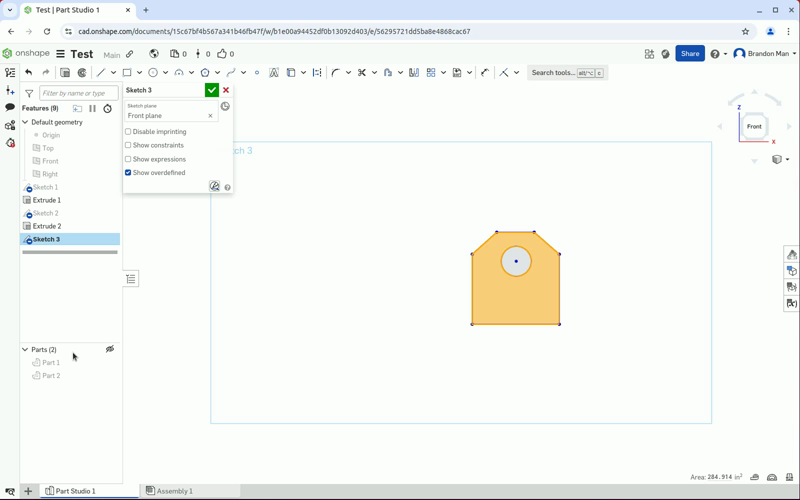
key(shift+e)
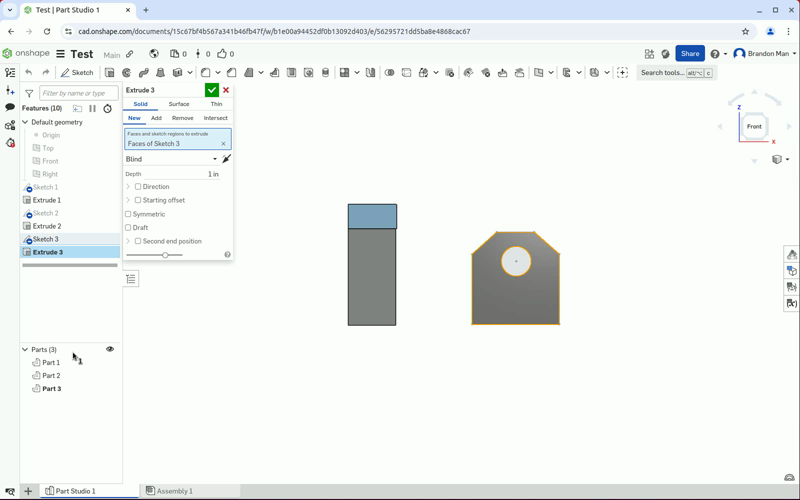
mouse_move(143, 106)
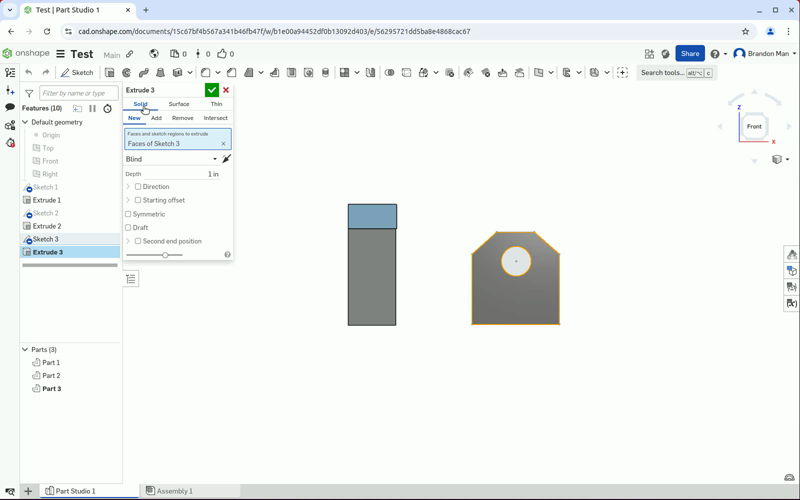
click(143, 106)
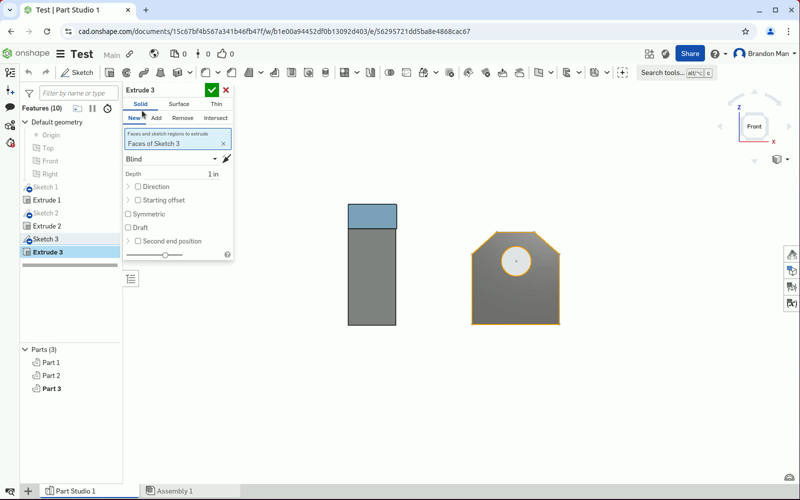
mouse_move(137, 120)
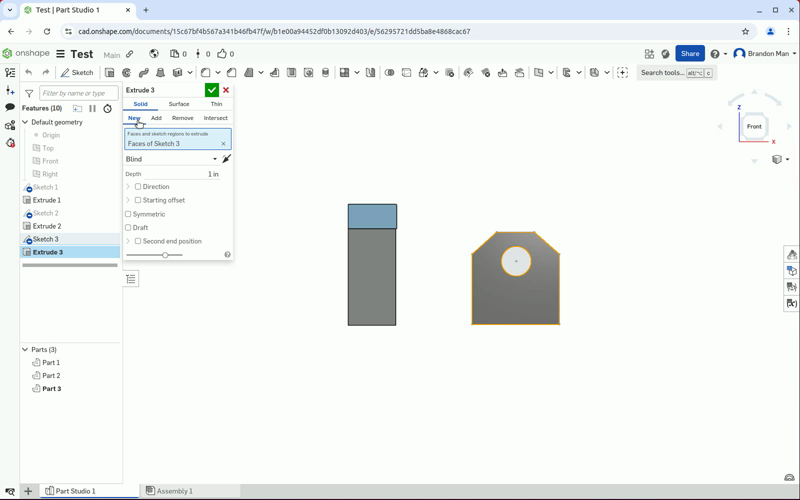
click(137, 120)
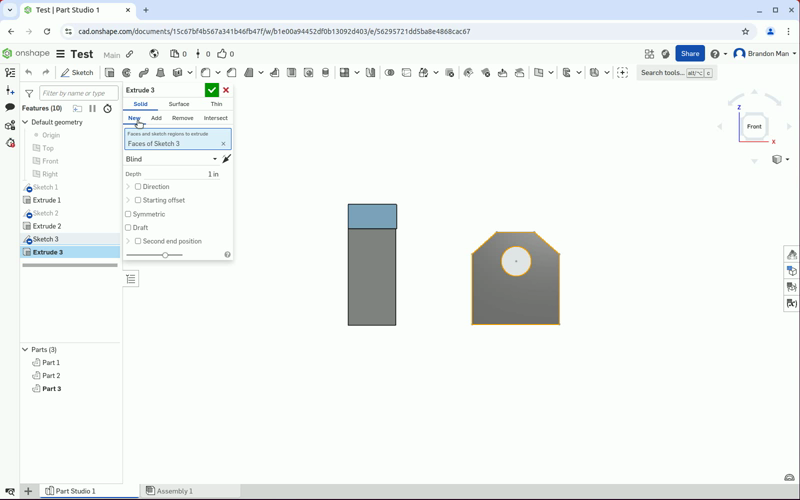
key(tab, 4)
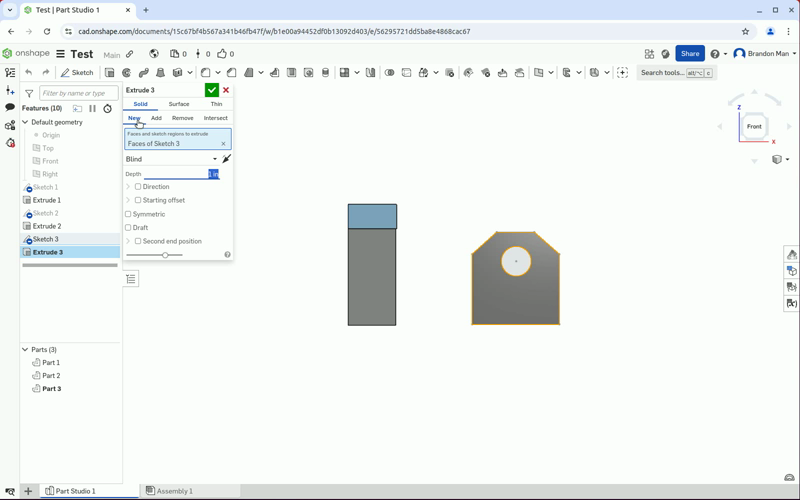
text(11.313)
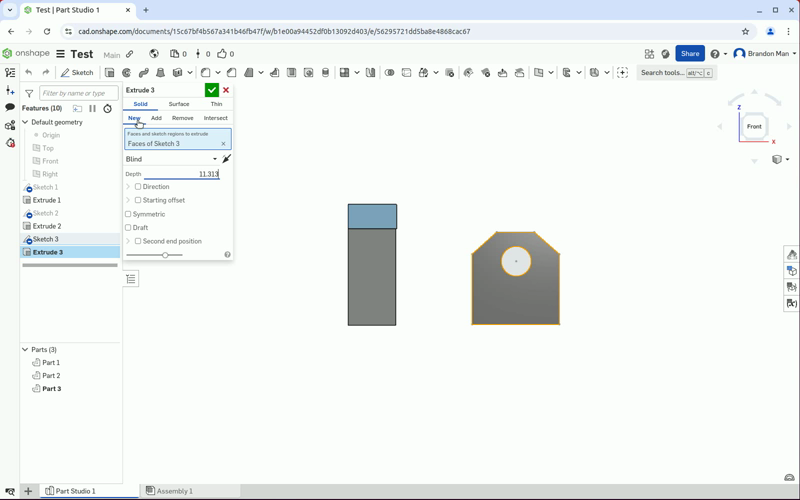
key(enter)
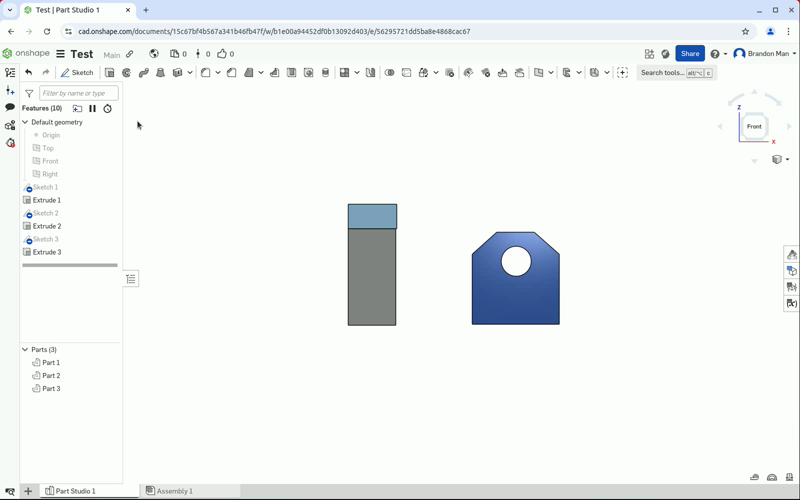
key(shift+h)
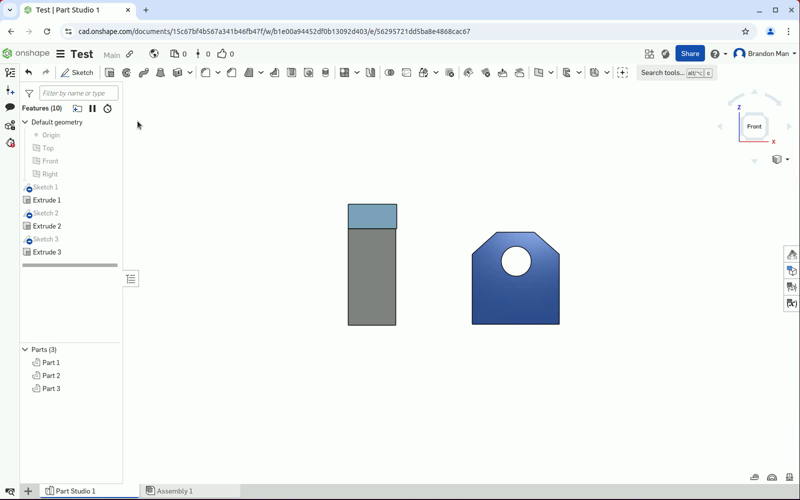
key(shift+h)
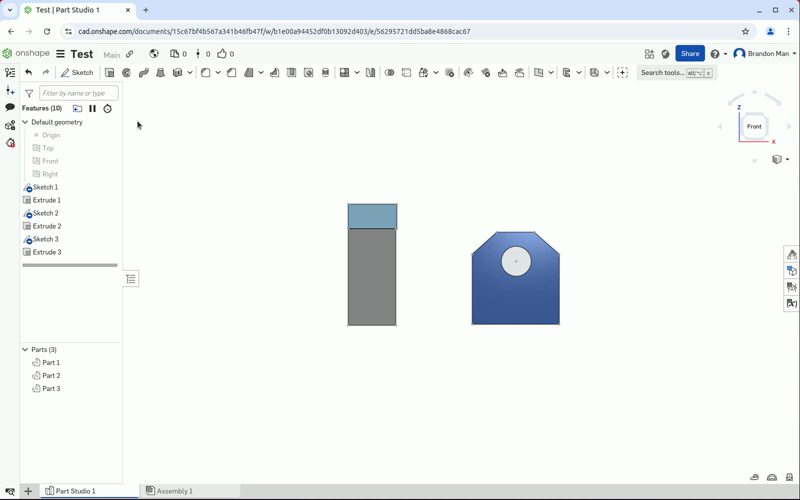
key(shift+7)
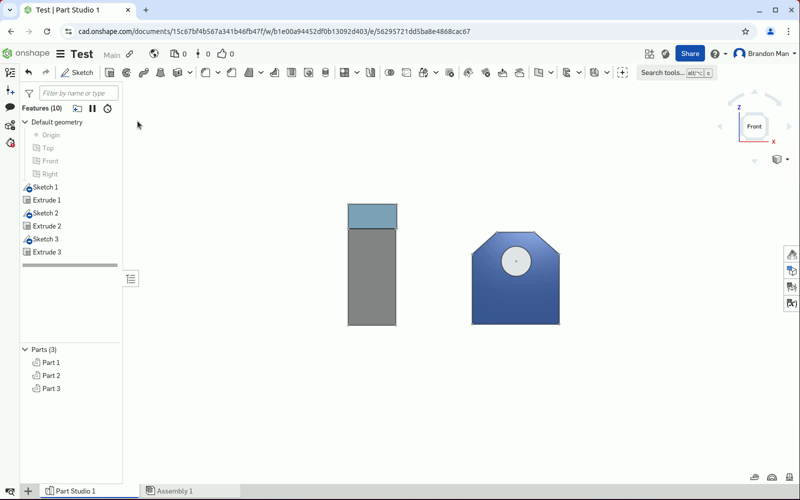
key(left, 2)
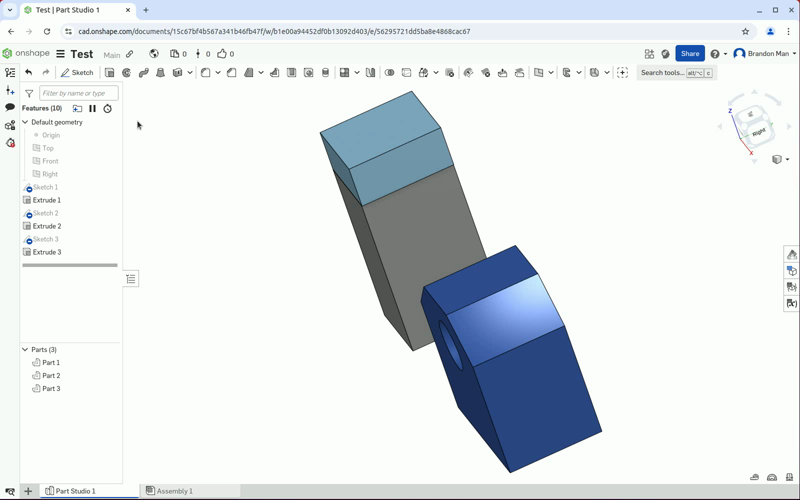
key(down, 2)
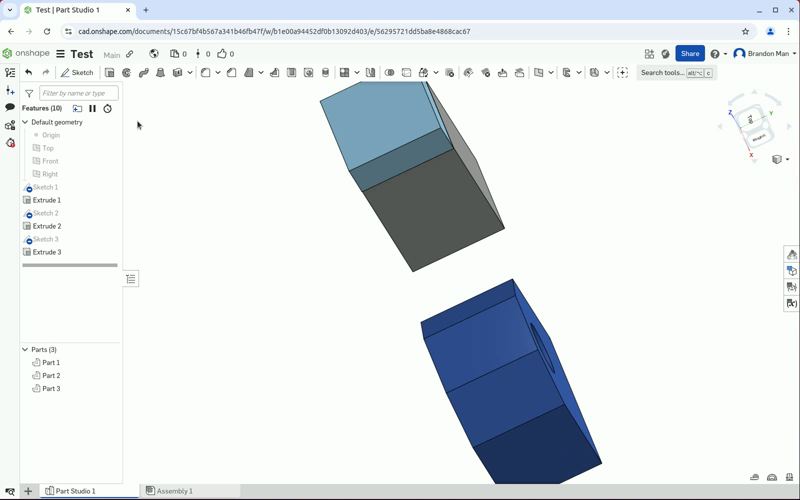
key(up, 2)
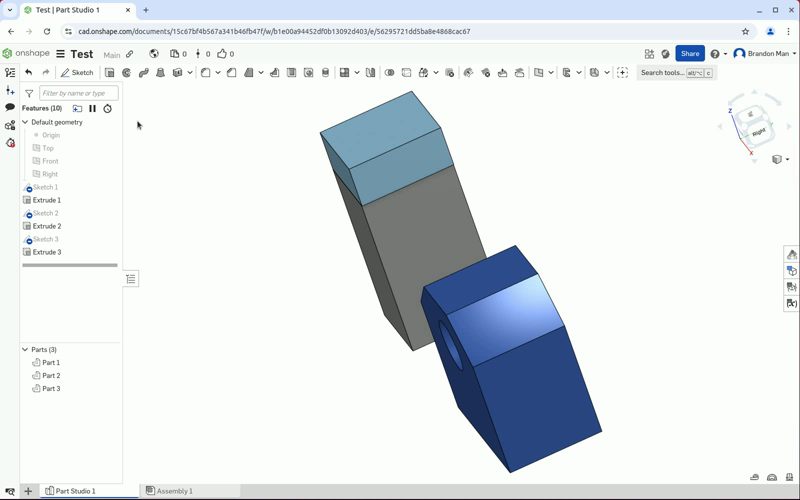
key(right, 2)
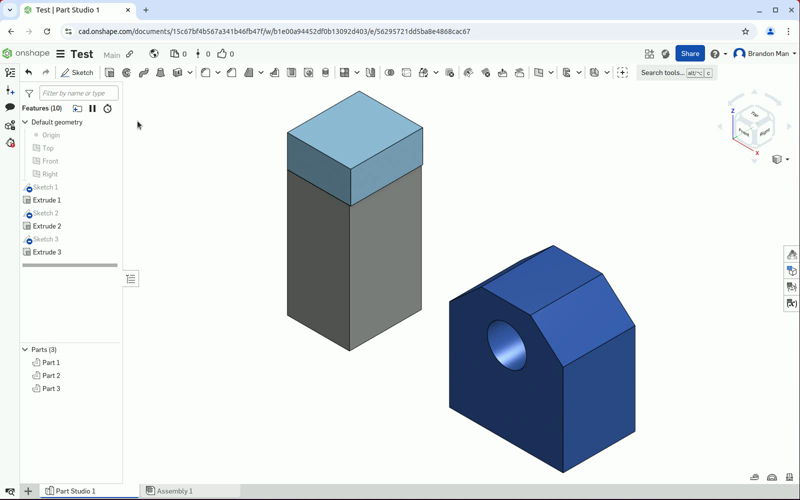
mouse_move(73, 189)
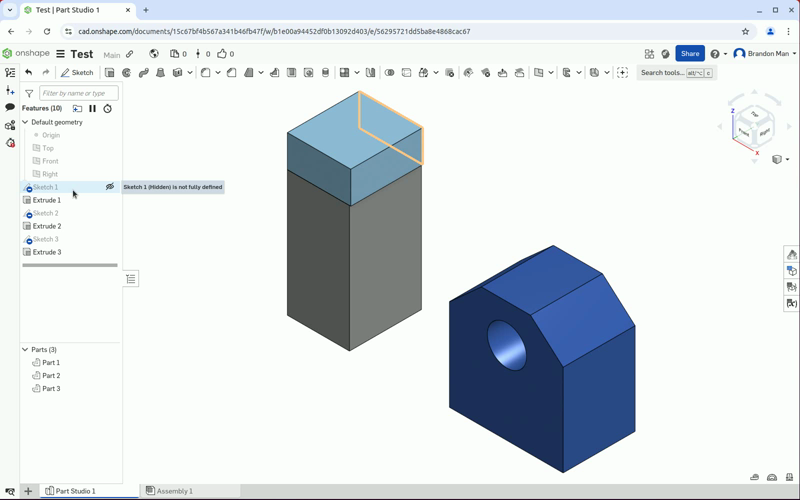
click(73, 189)